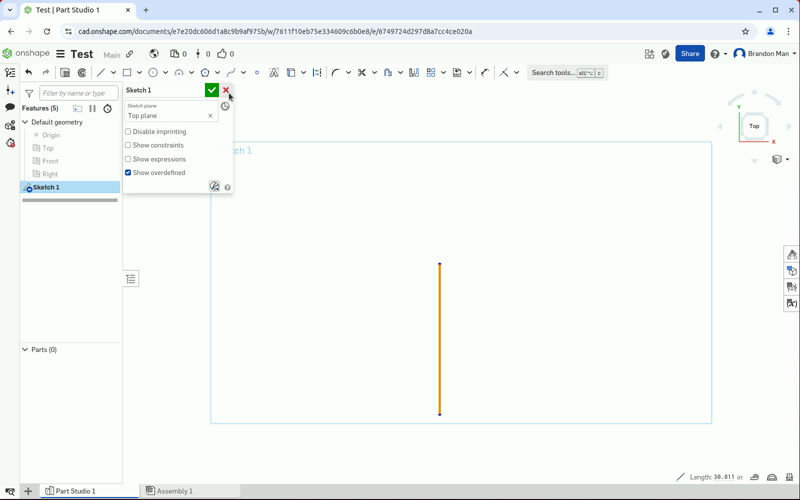
key(shift+h)
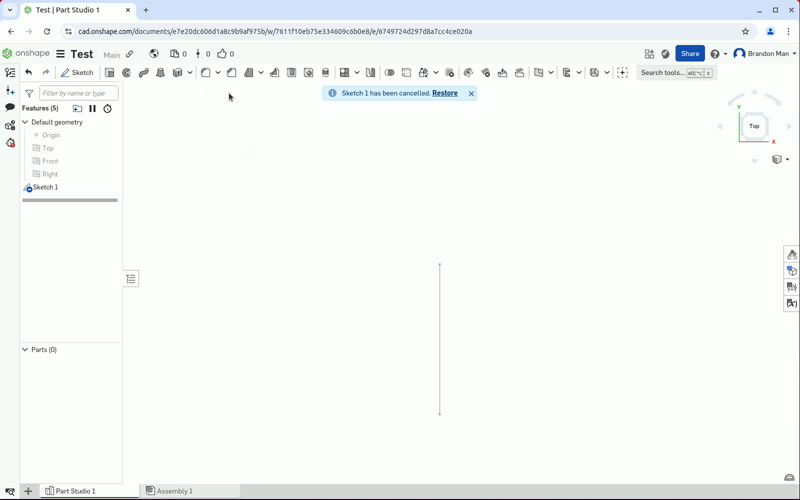
key(shift+s)
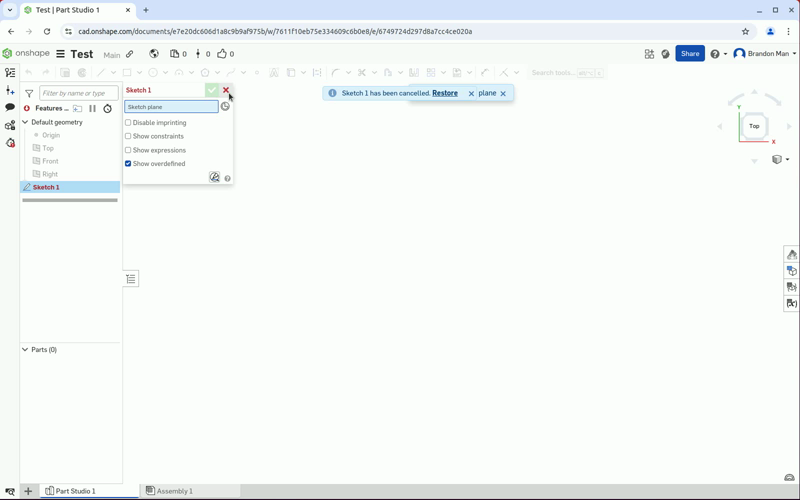
mouse_move(73, 150)
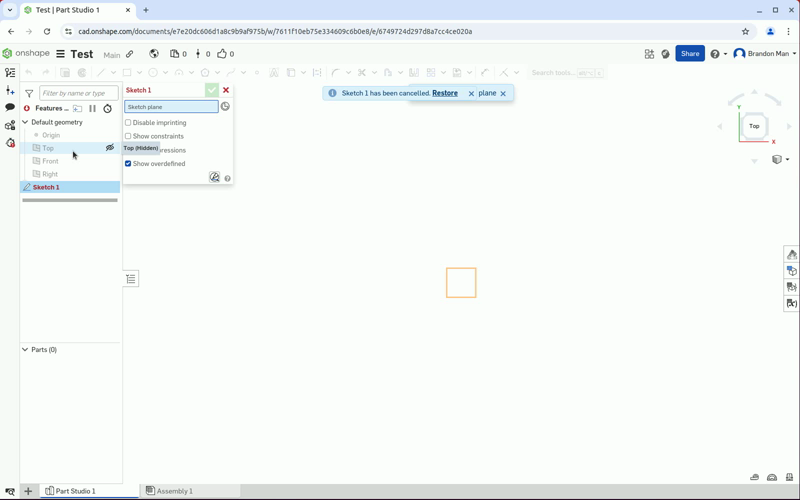
click(73, 150)
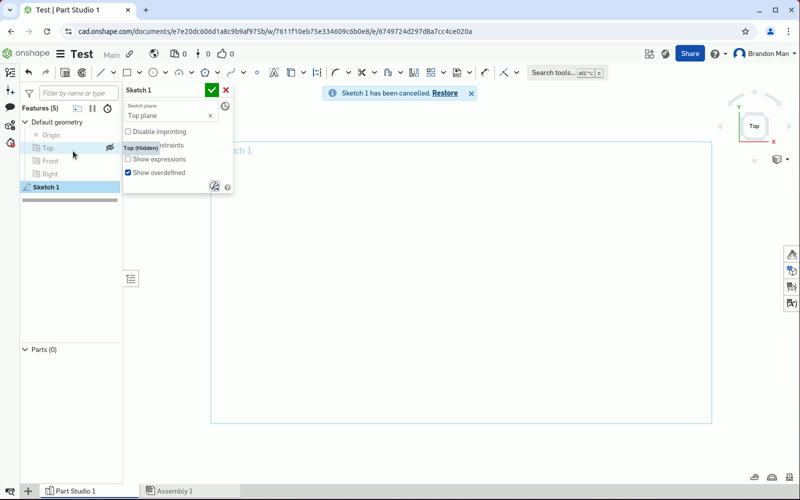
mouse_move(73, 352)
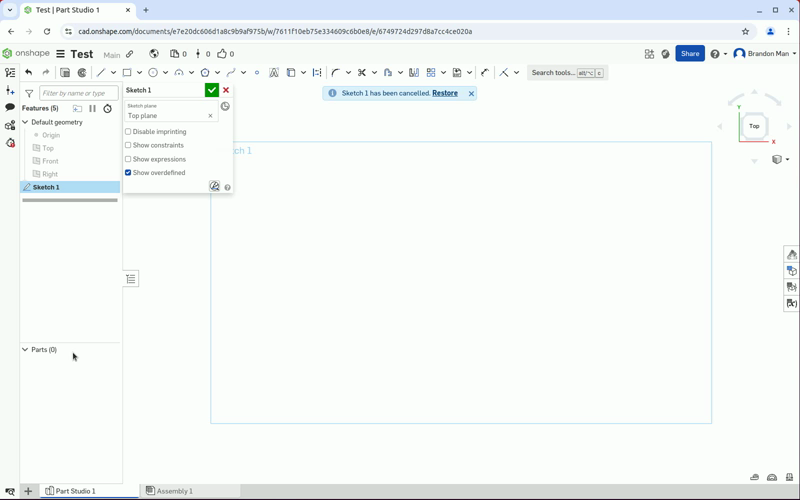
key(y)
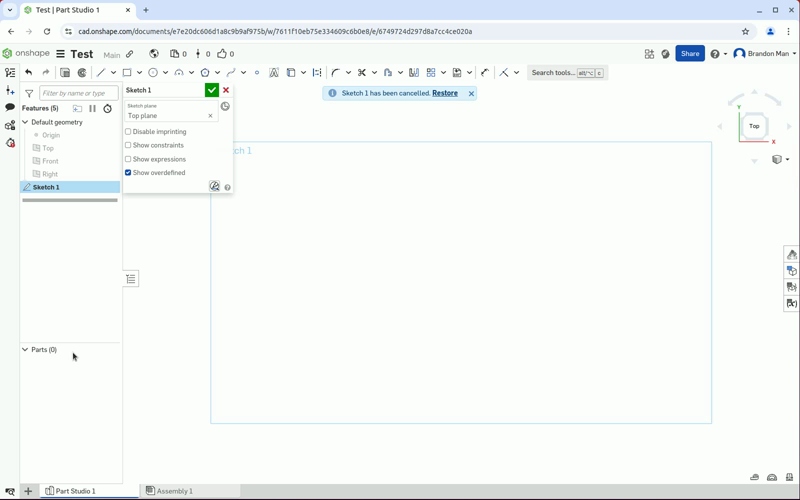
key(l)
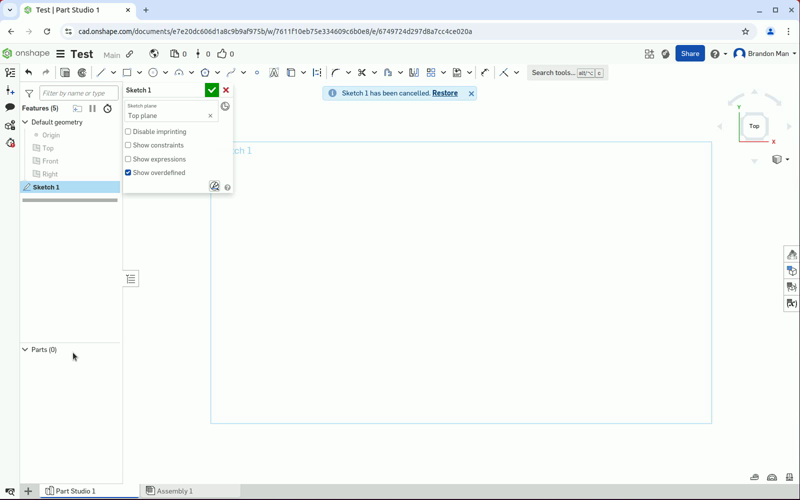
key_down(shift)
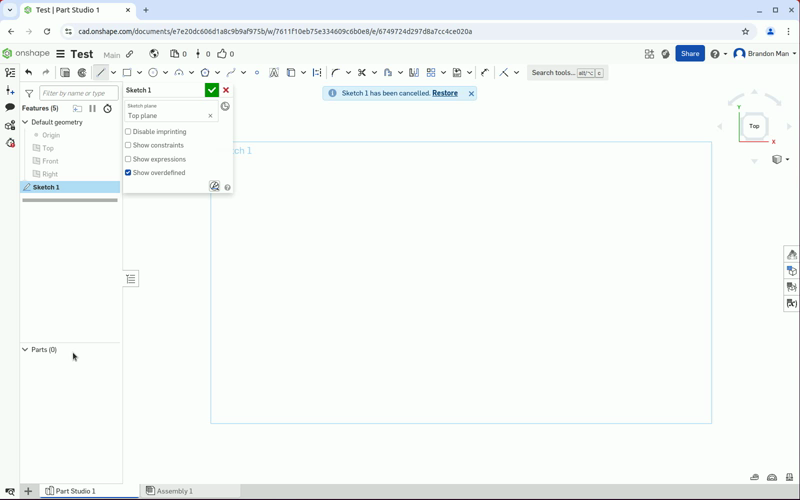
mouse_move(420, 201)
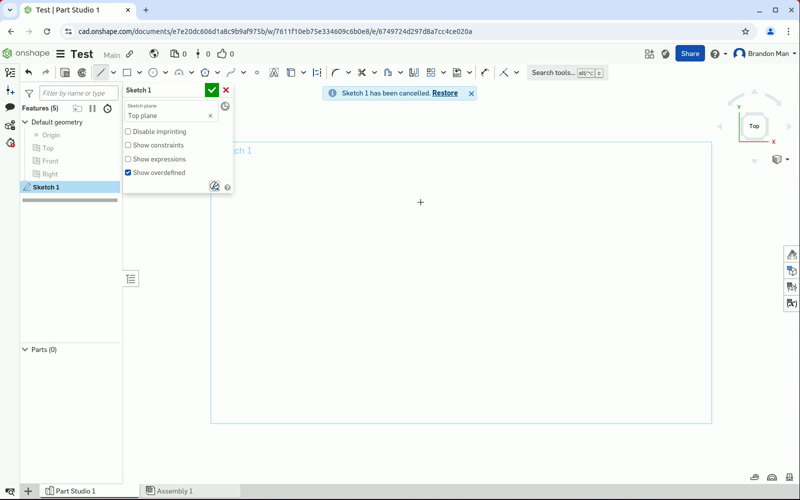
click(420, 201)
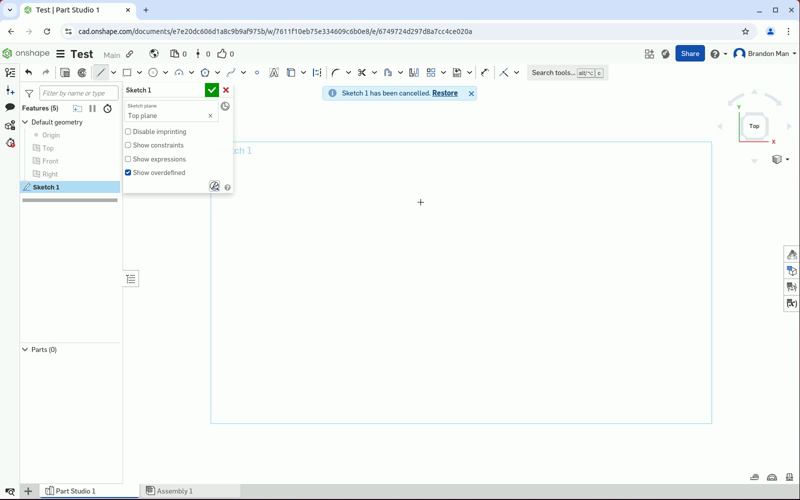
key_up(shift)
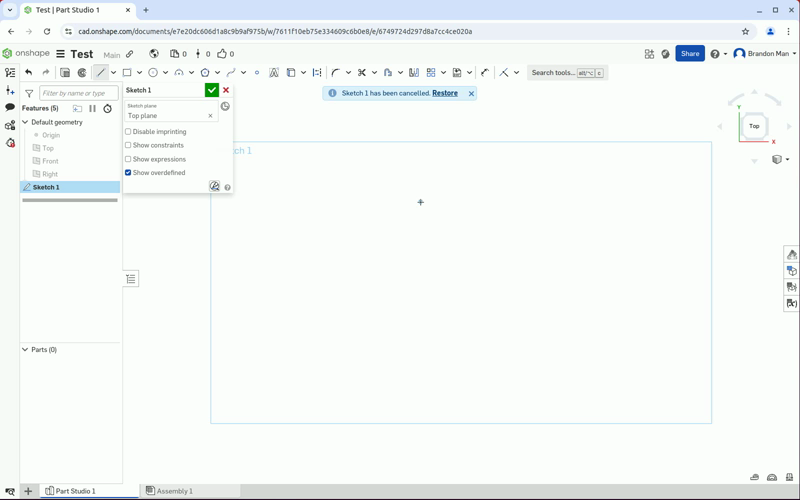
key_down(shift)
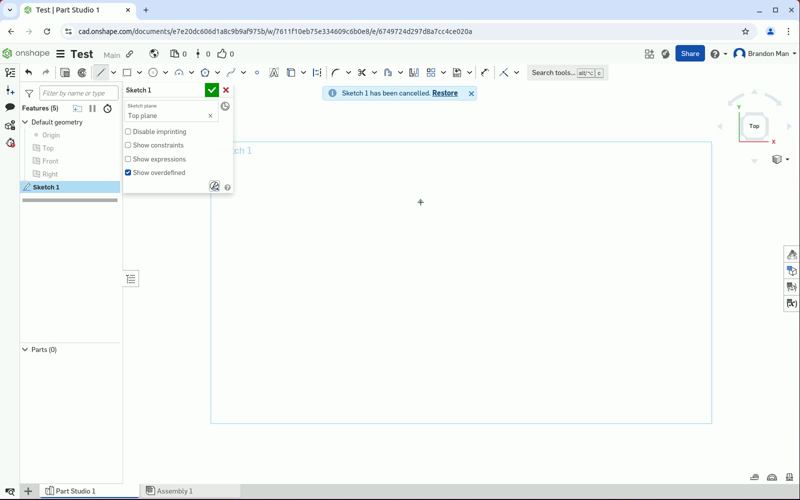
mouse_move(485, 201)
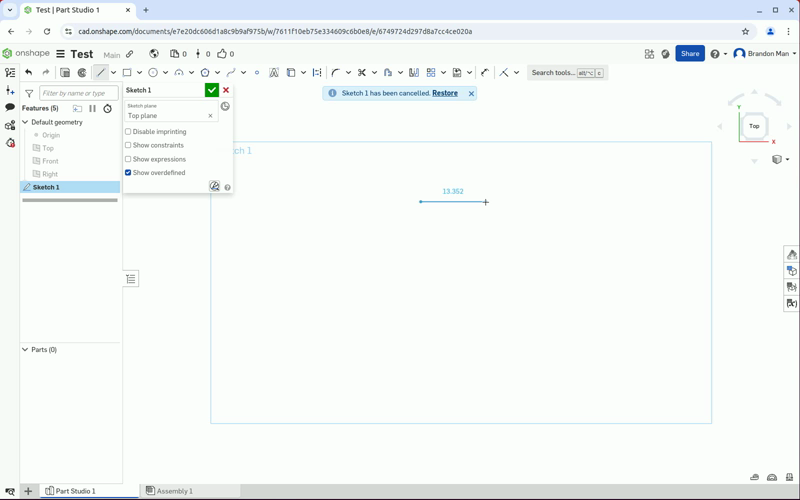
click(485, 201)
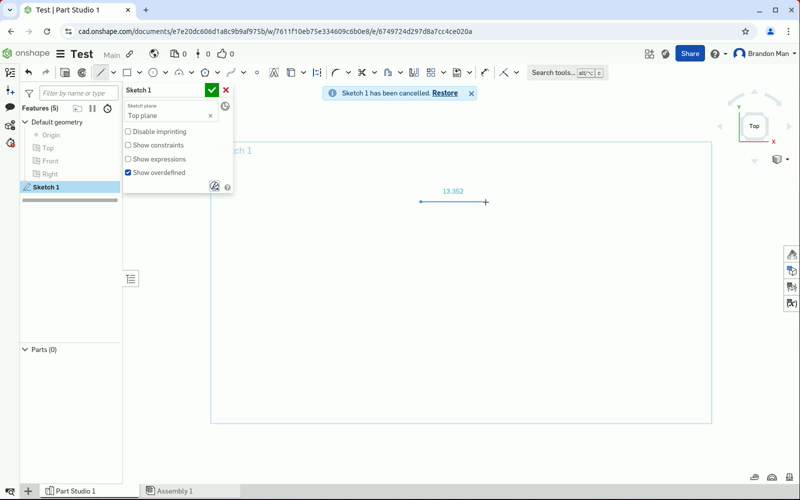
key_up(shift)
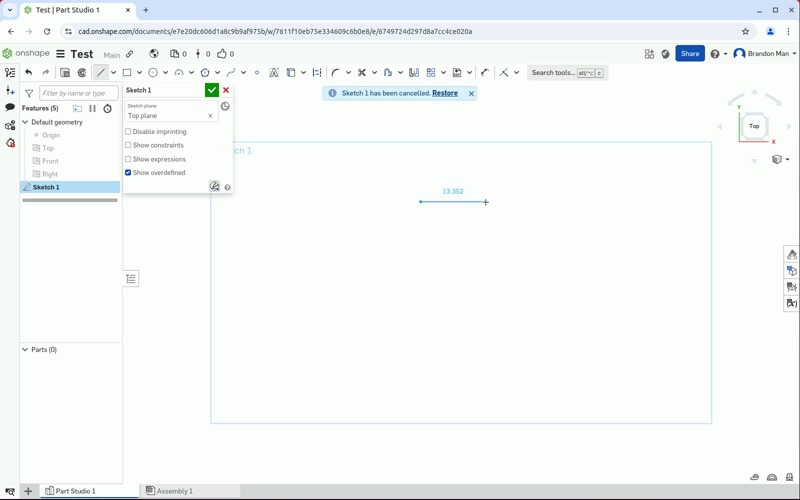
key_down(shift)
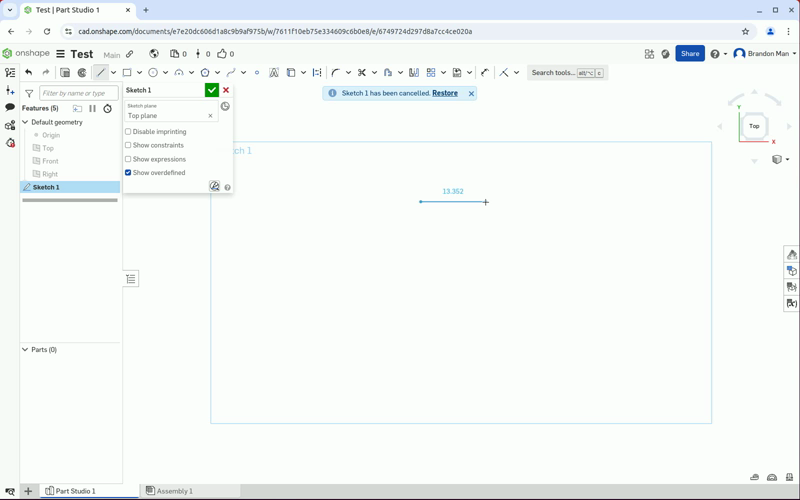
mouse_move(515, 201)
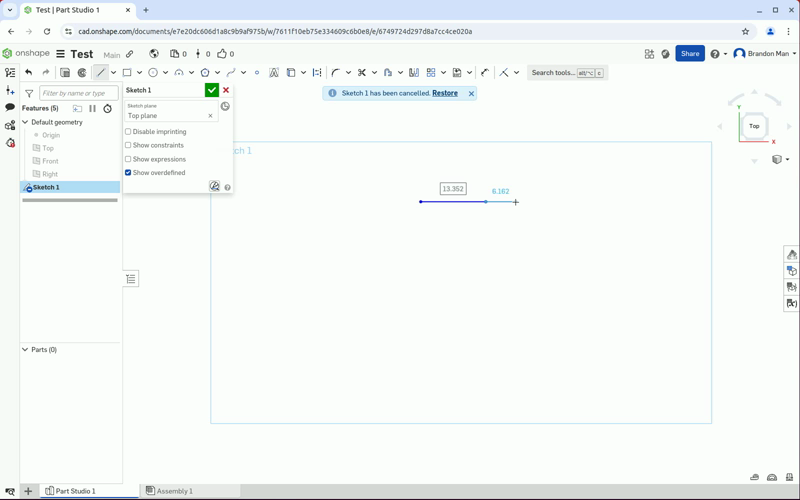
mouse_move(485, 178)
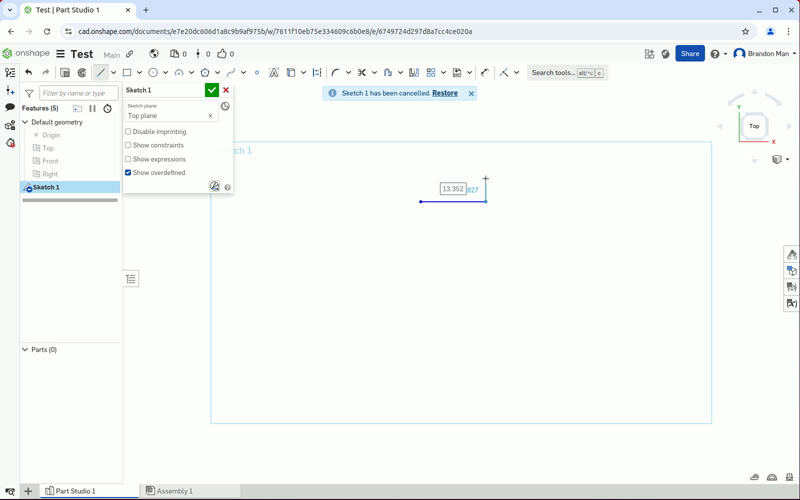
click(485, 178)
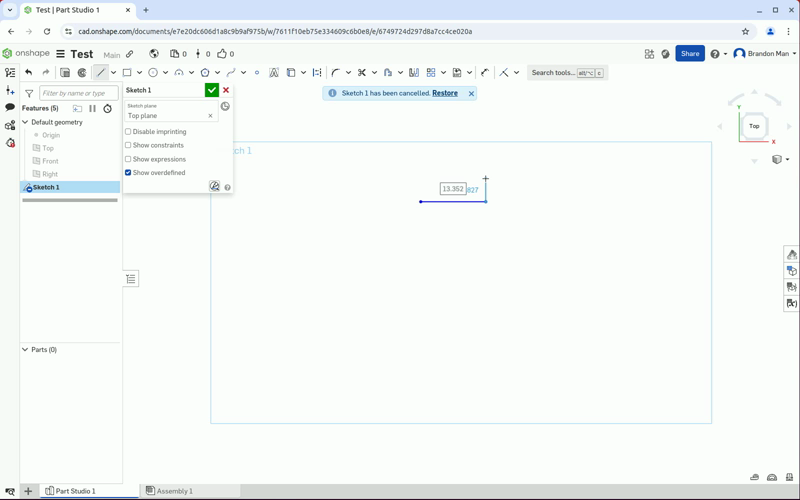
key_up(shift)
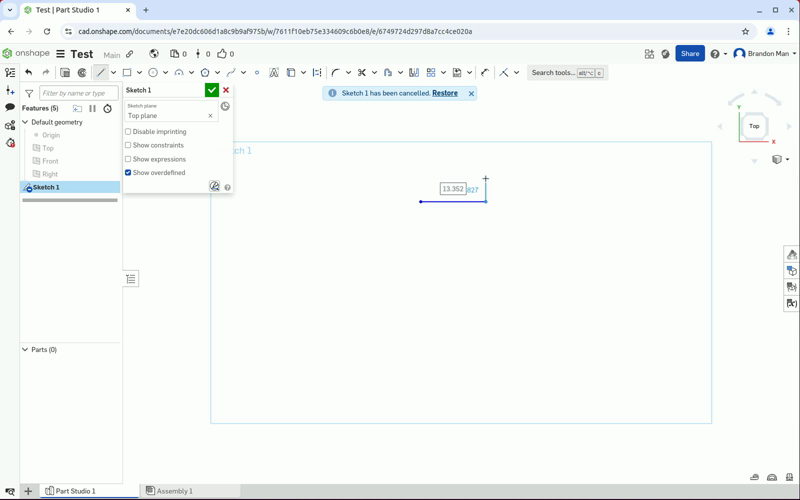
key_down(shift)
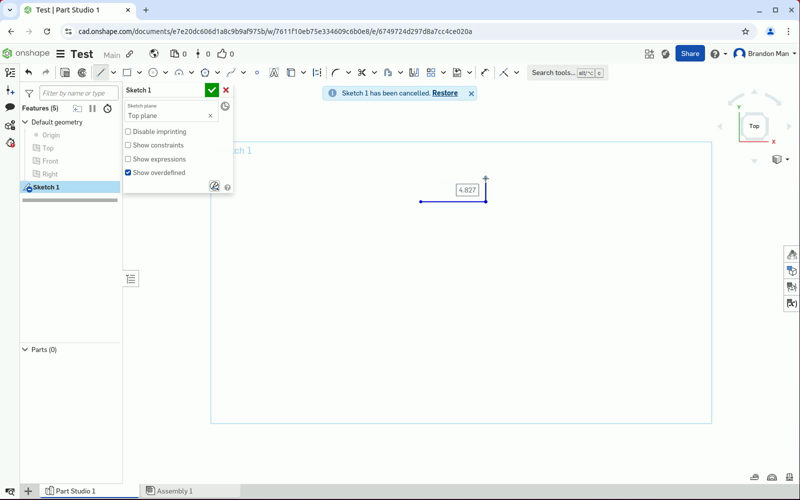
mouse_move(420, 178)
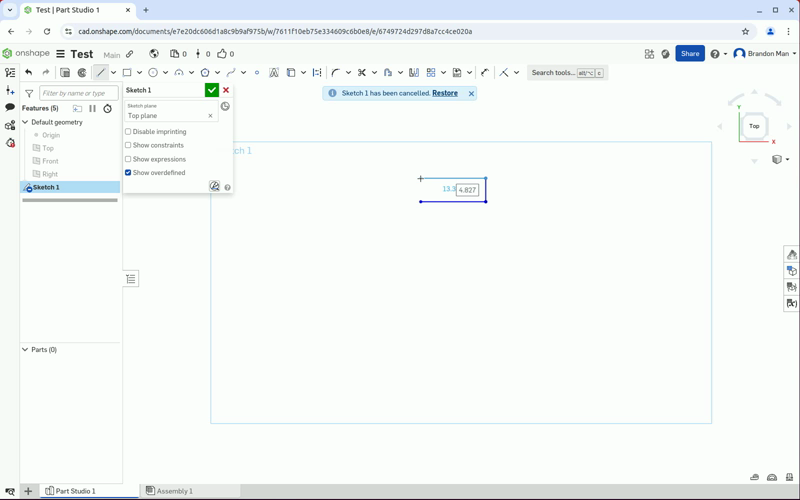
click(420, 178)
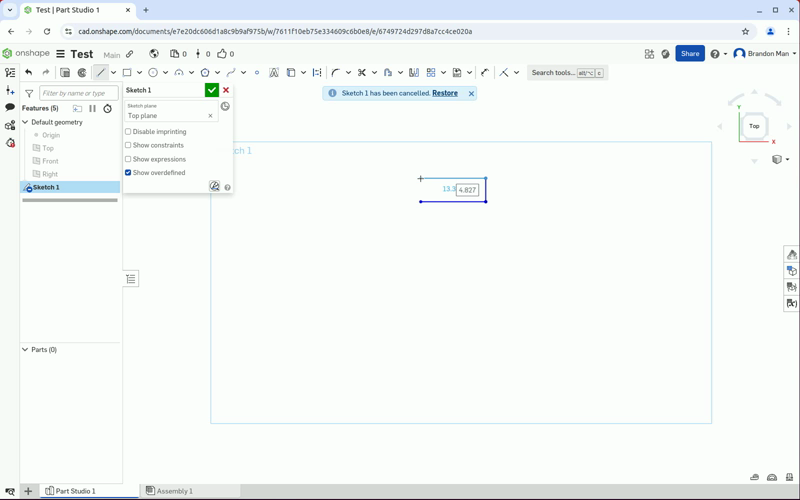
key_up(shift)
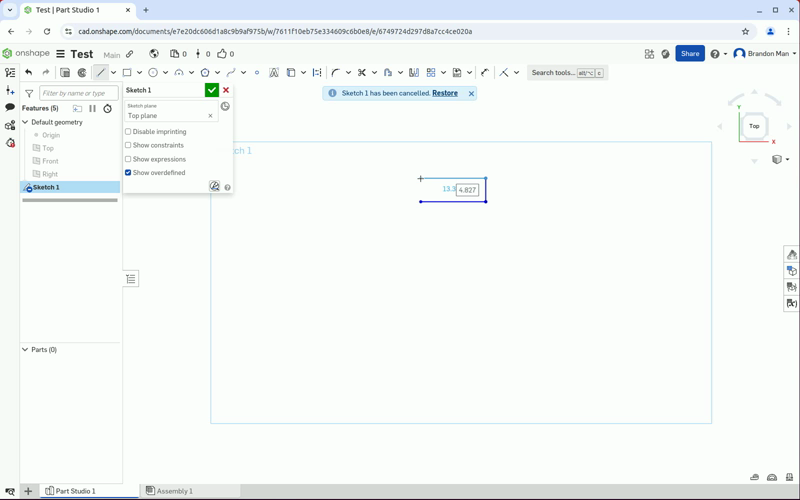
mouse_move(450, 178)
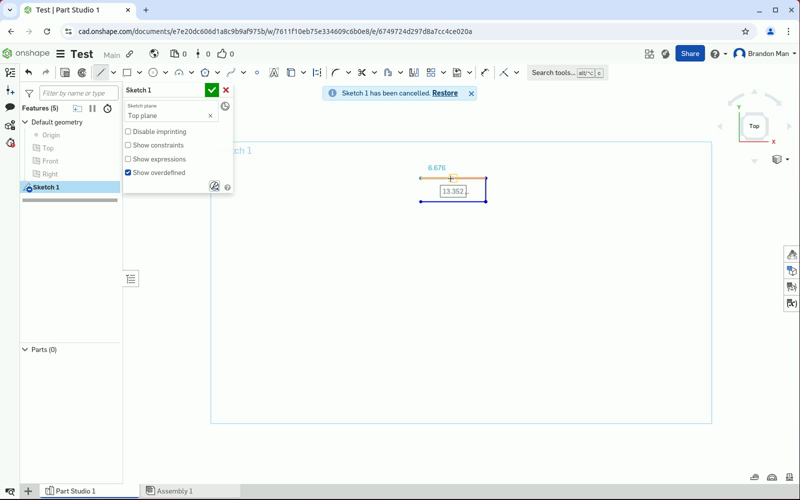
key_down(shift)
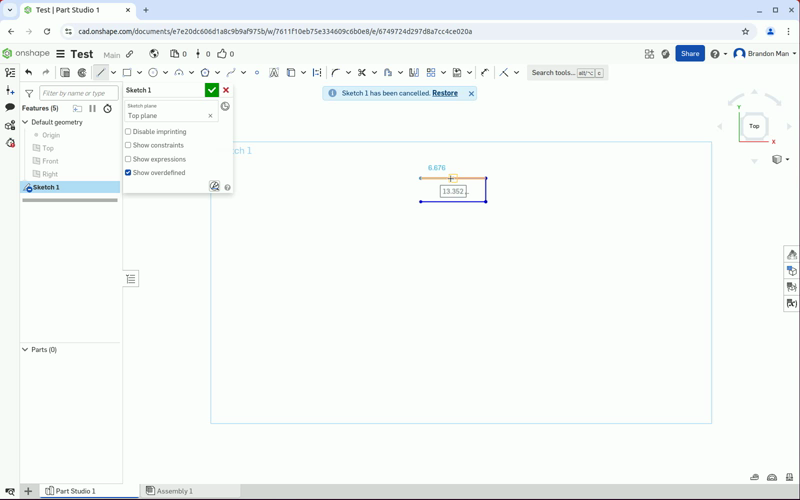
mouse_move(420, 201)
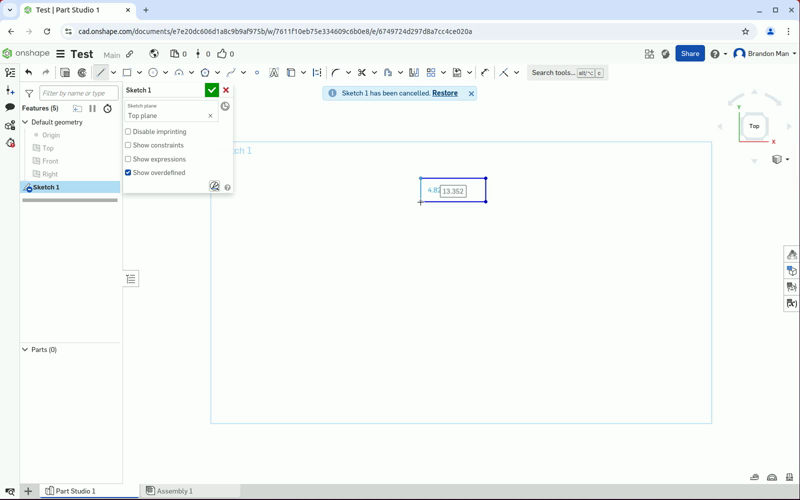
key_up(shift)
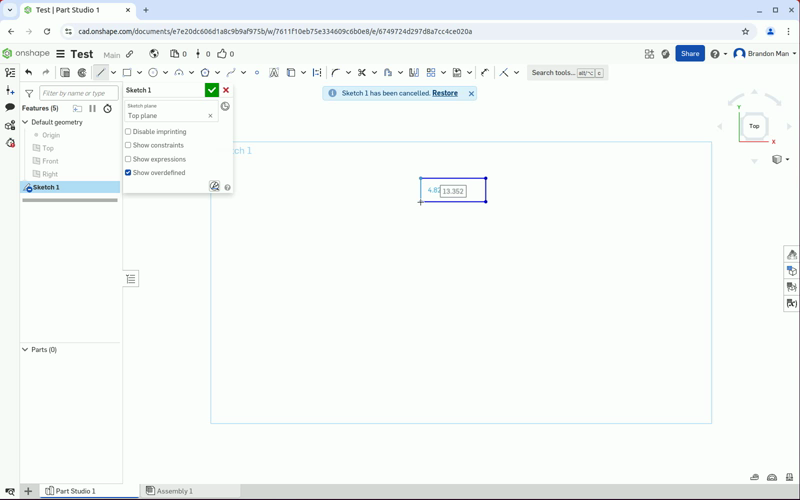
click(420, 201)
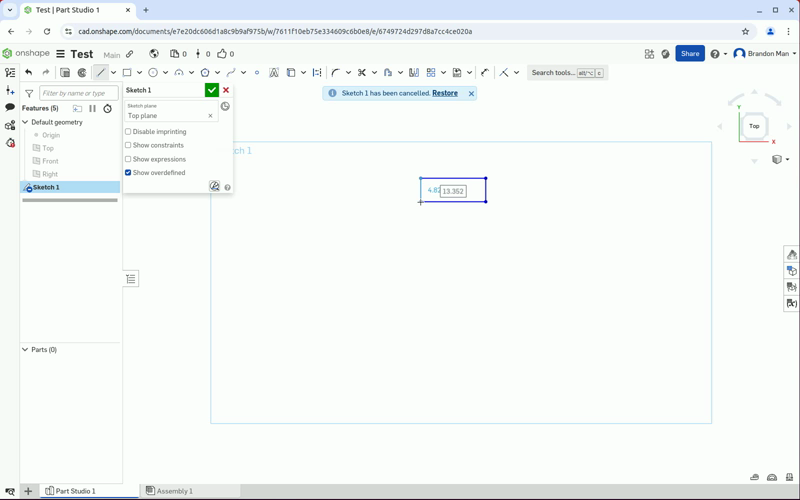
key(esc)
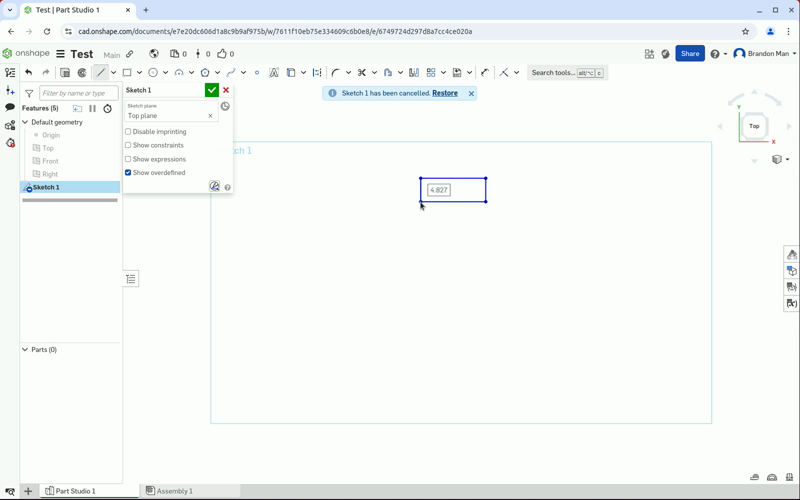
mouse_move(454, 200)
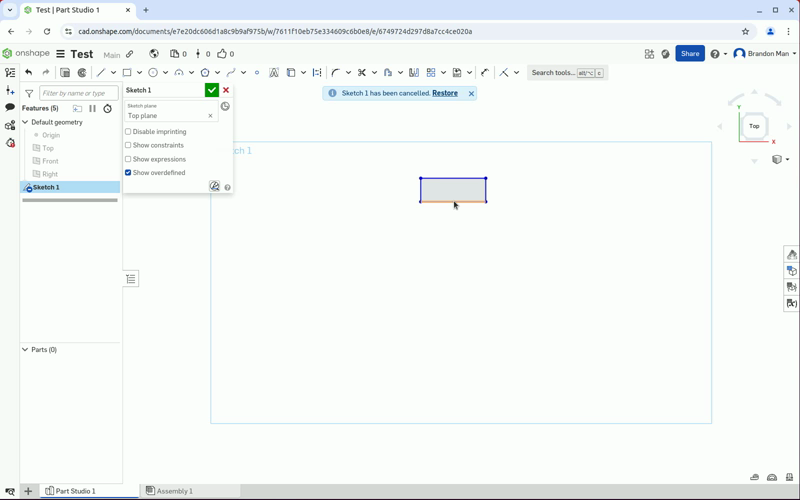
scroll(6)
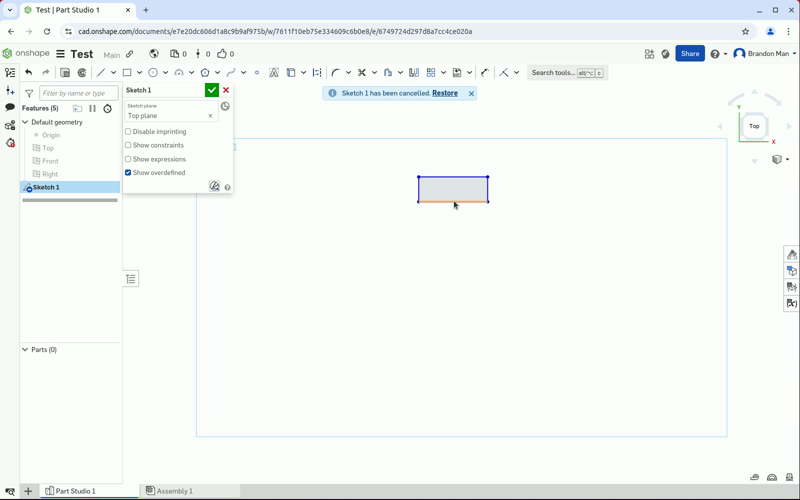
scroll(6)
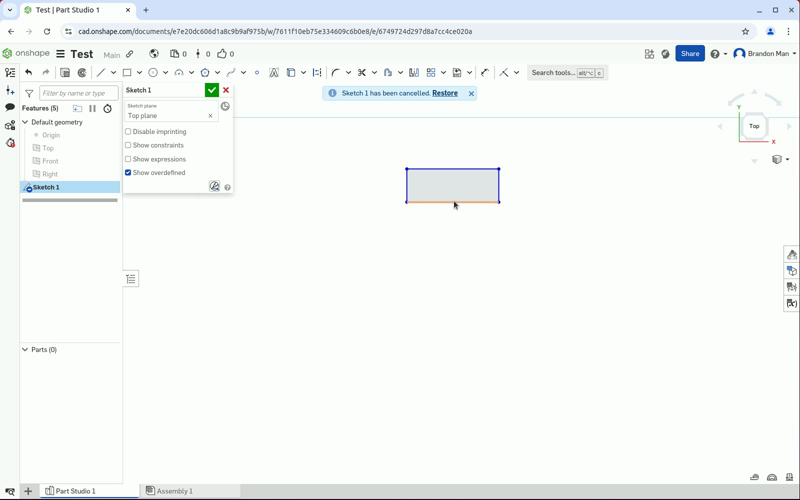
scroll(6)
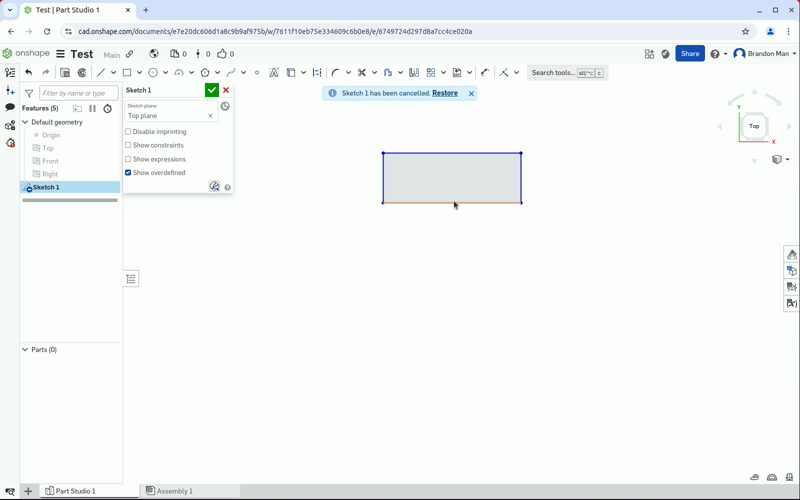
scroll(6)
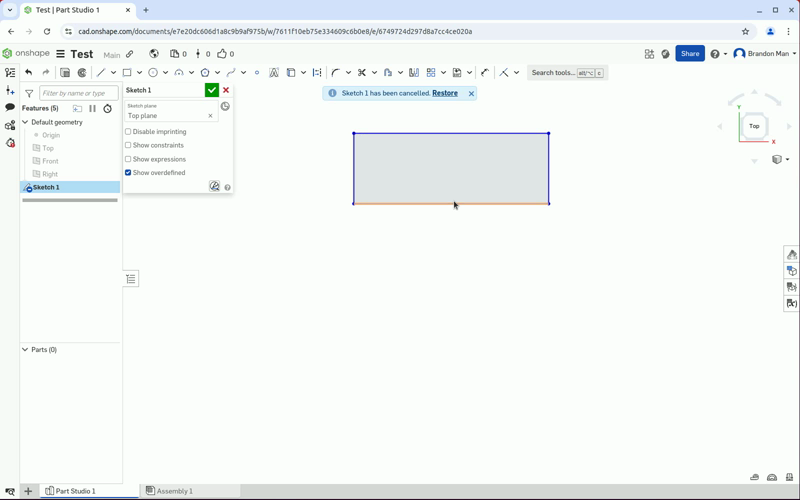
scroll(6)
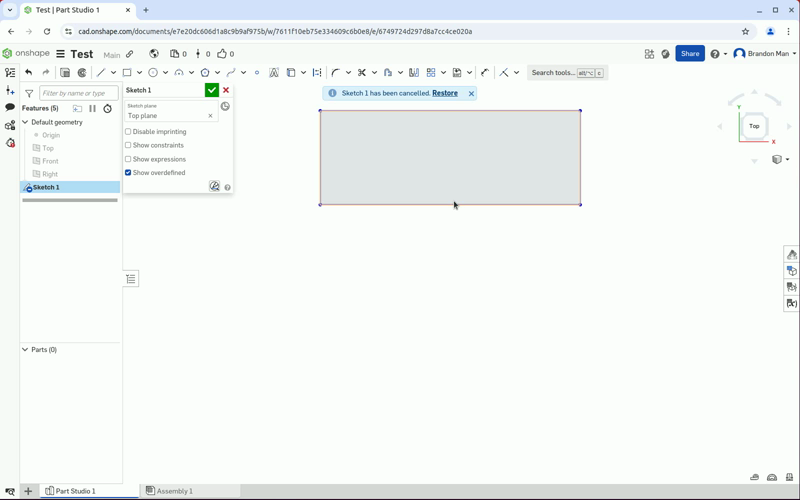
scroll(6)
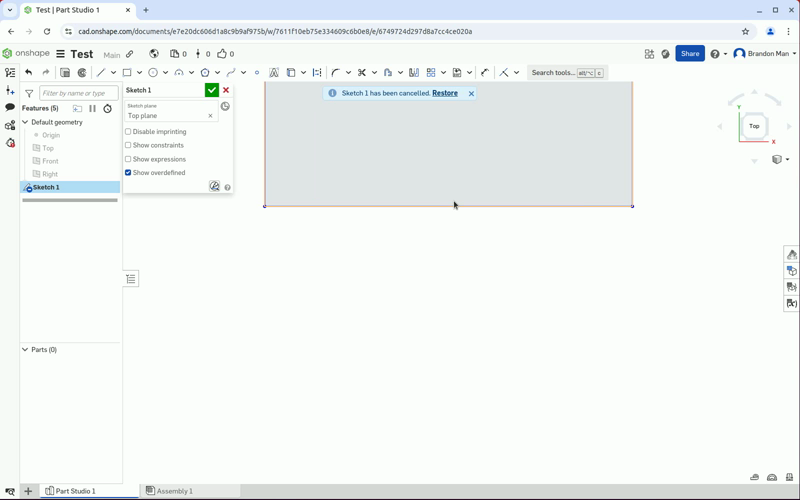
scroll(6)
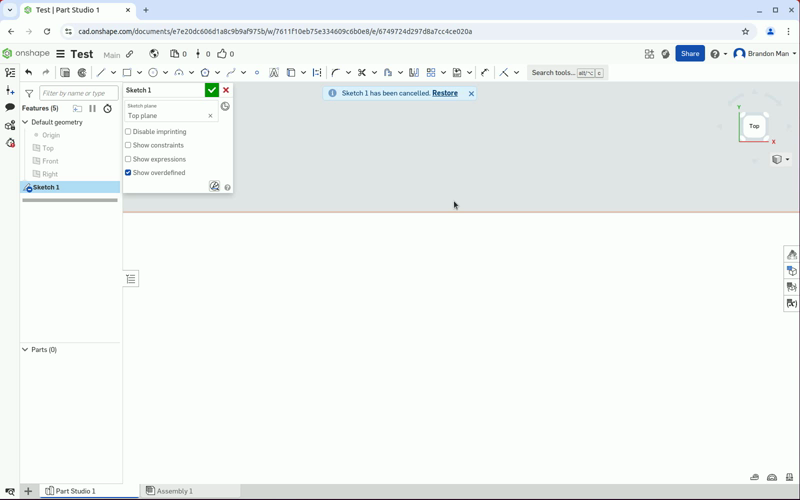
click(454, 200)
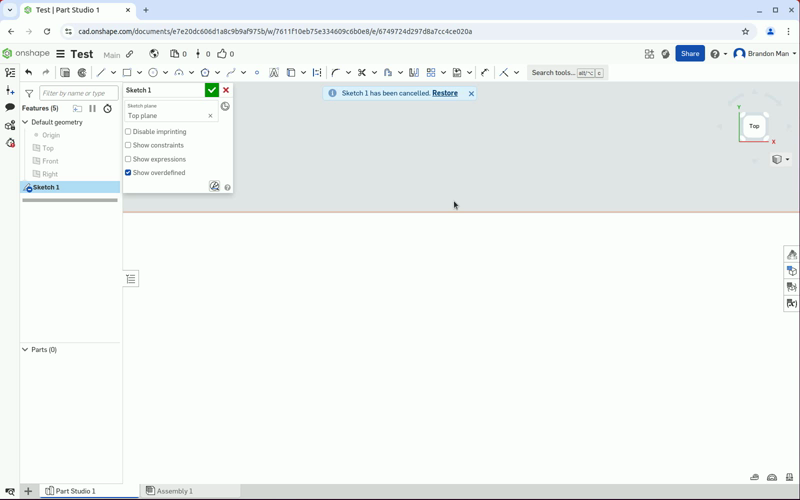
scroll(-6)
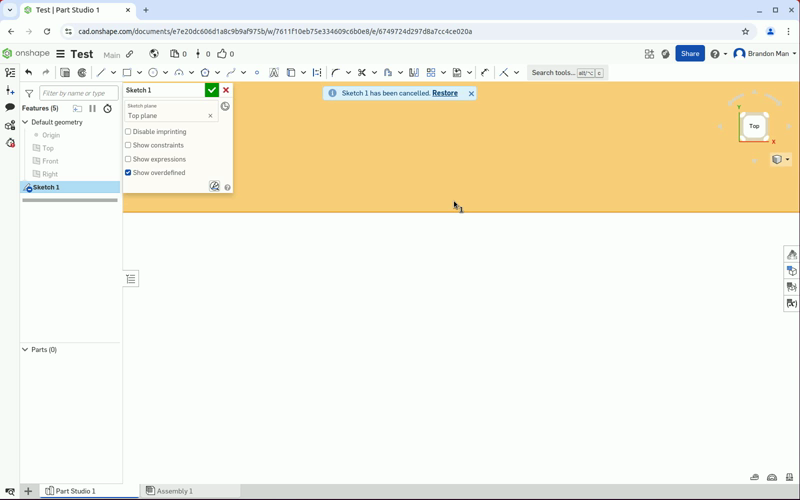
scroll(-6)
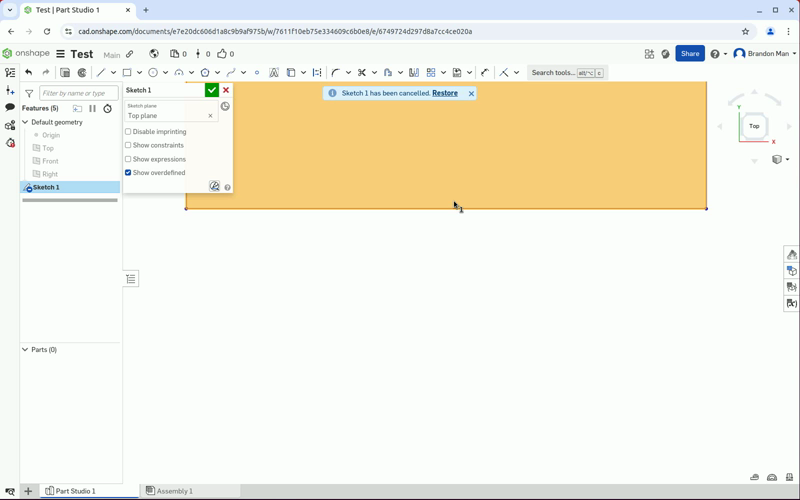
scroll(-6)
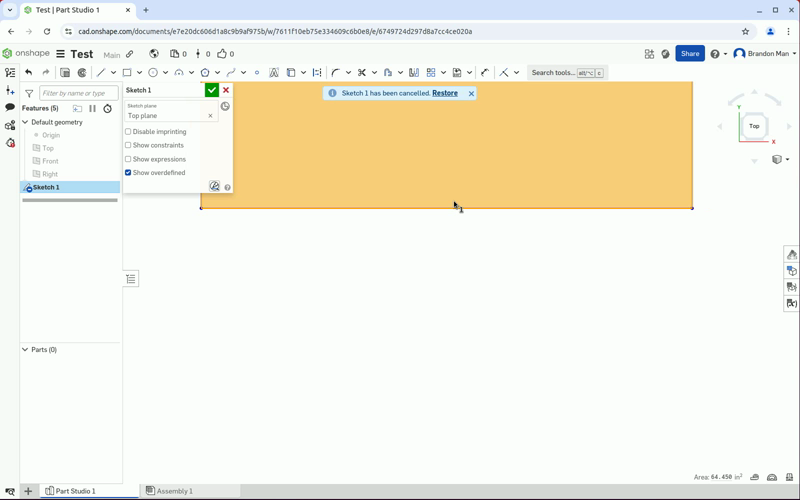
scroll(-6)
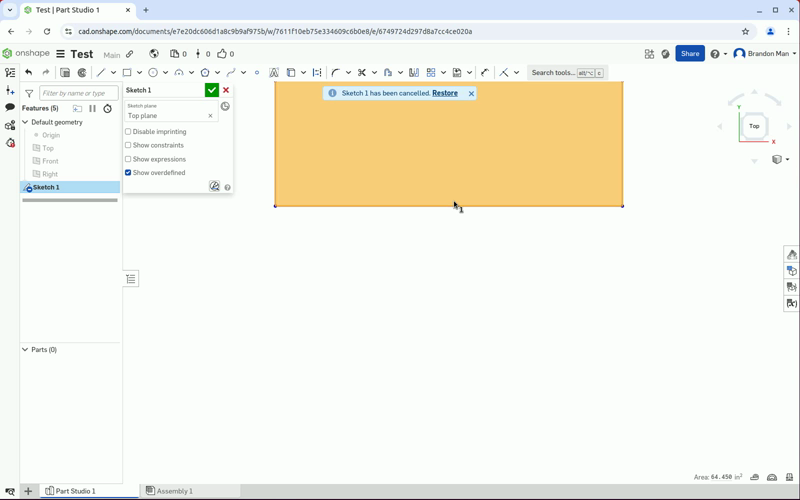
scroll(-6)
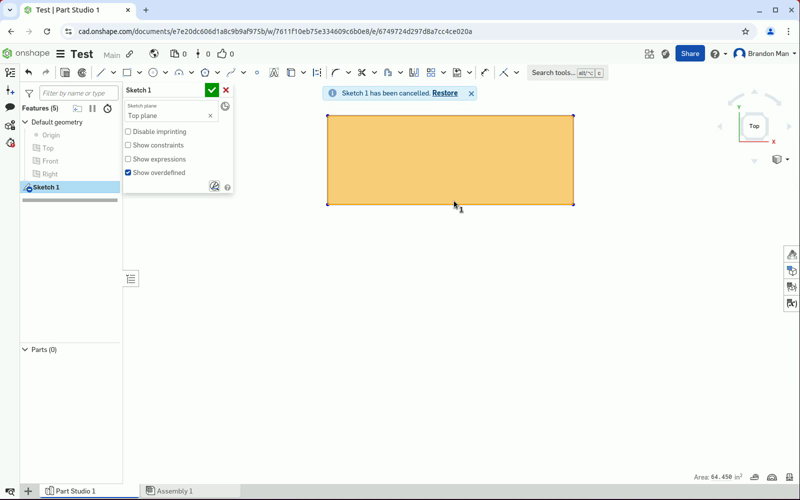
scroll(-6)
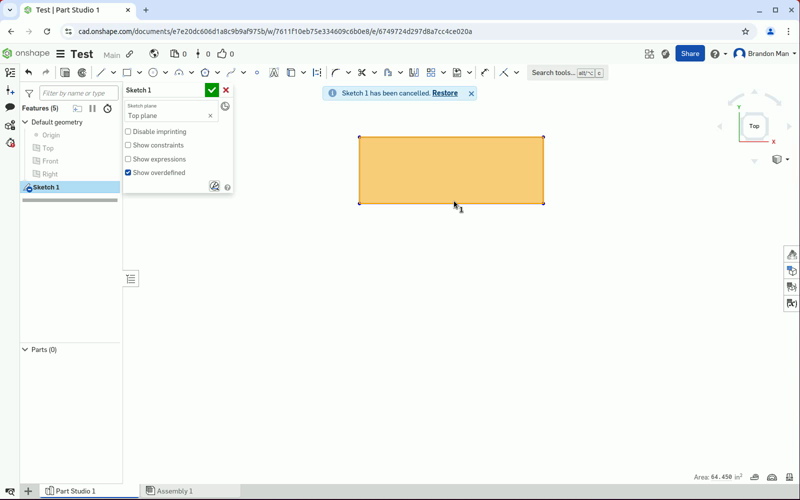
scroll(-6)
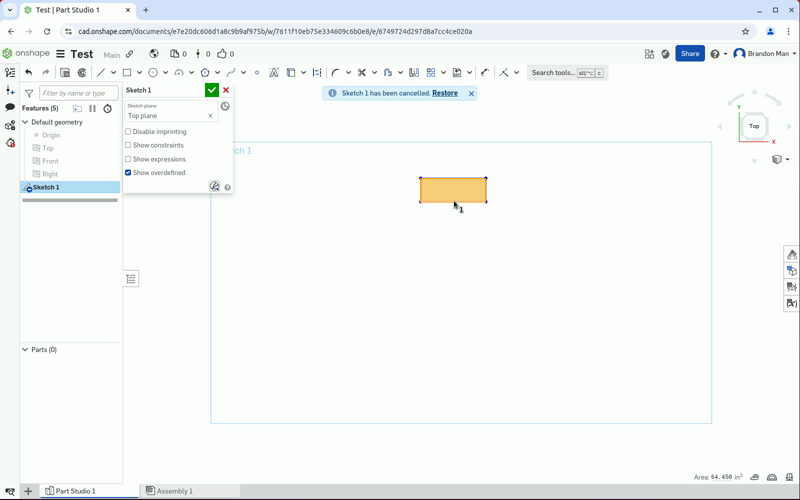
mouse_move(73, 352)
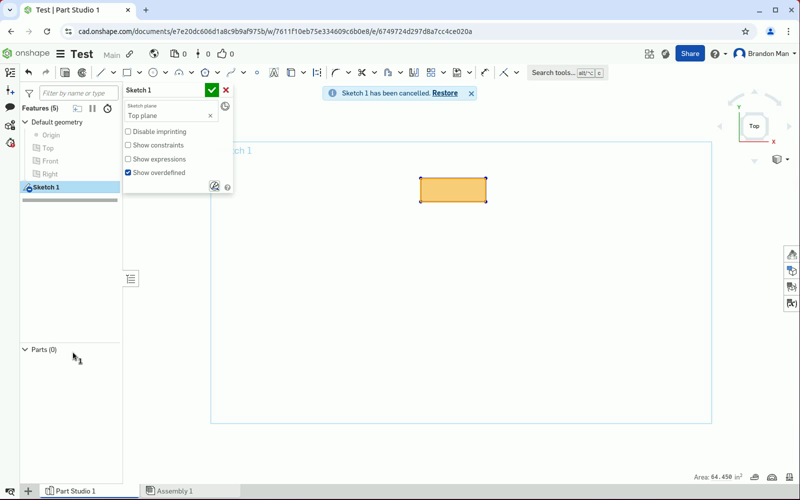
key(shift+y)
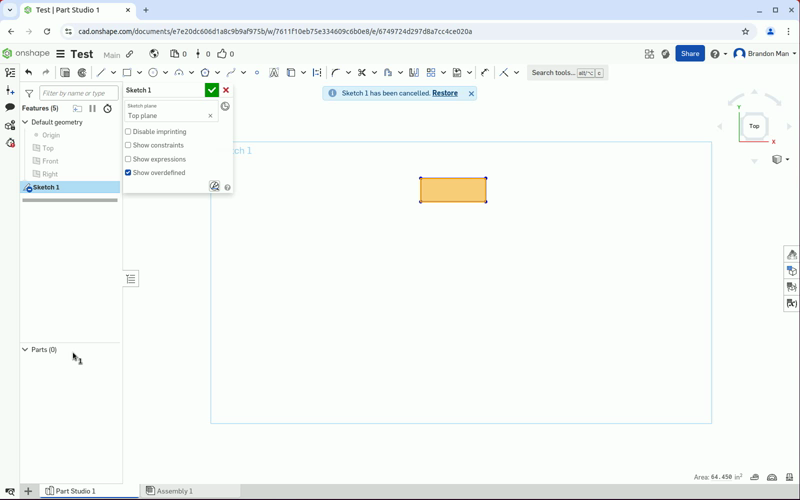
key(shift+e)
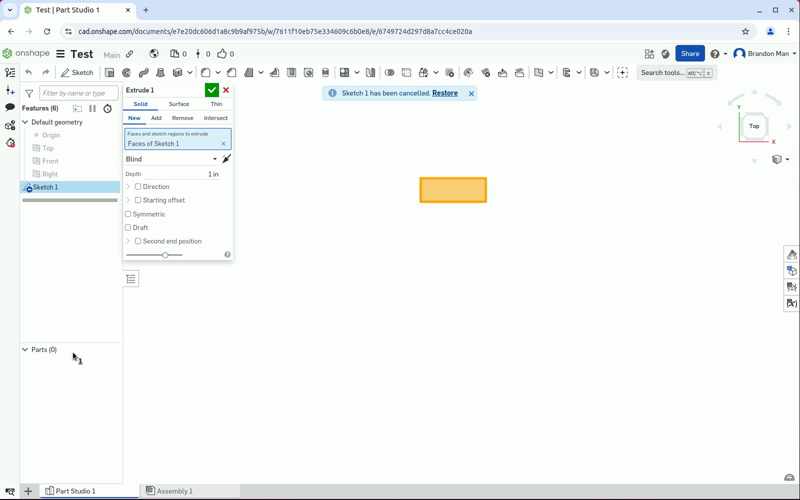
mouse_move(143, 106)
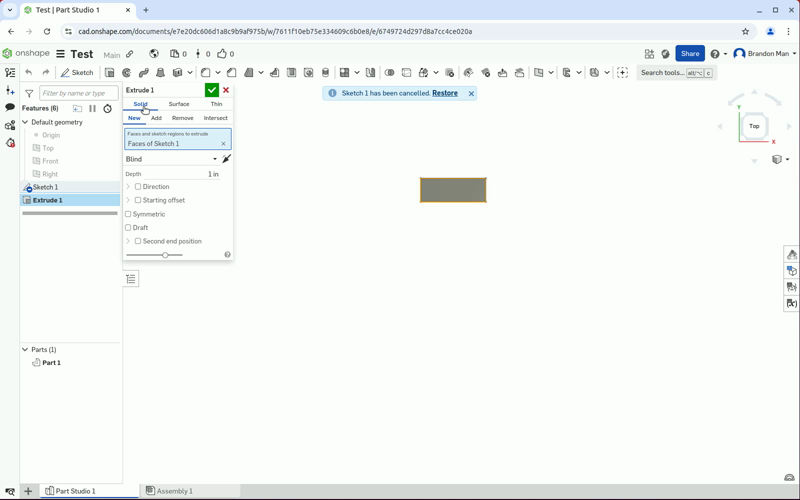
click(143, 106)
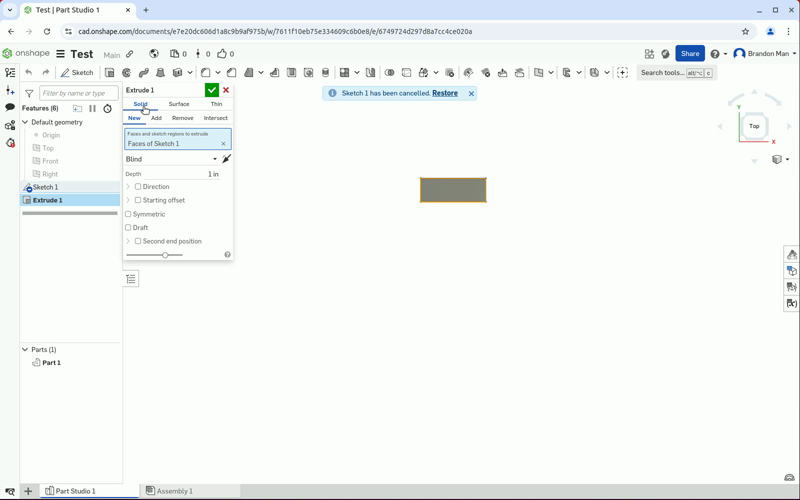
mouse_move(137, 120)
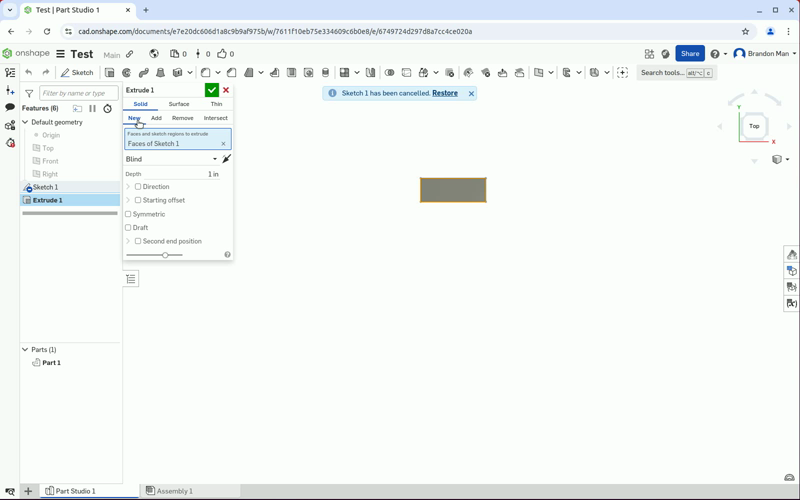
click(137, 120)
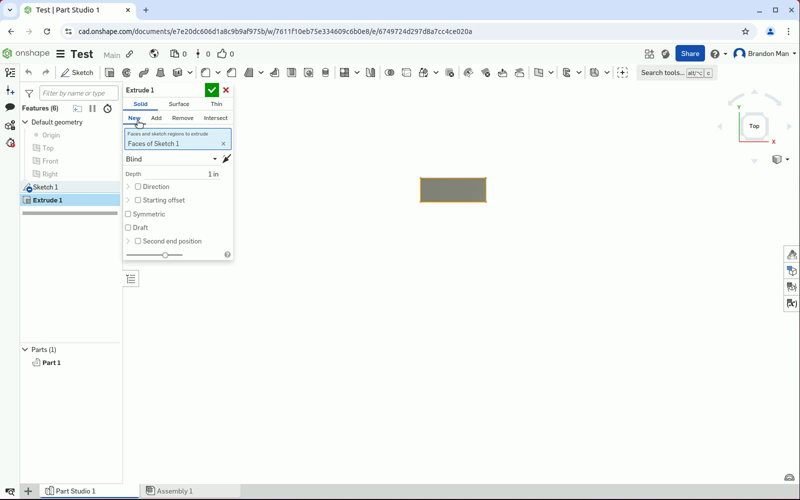
key(tab, 4)
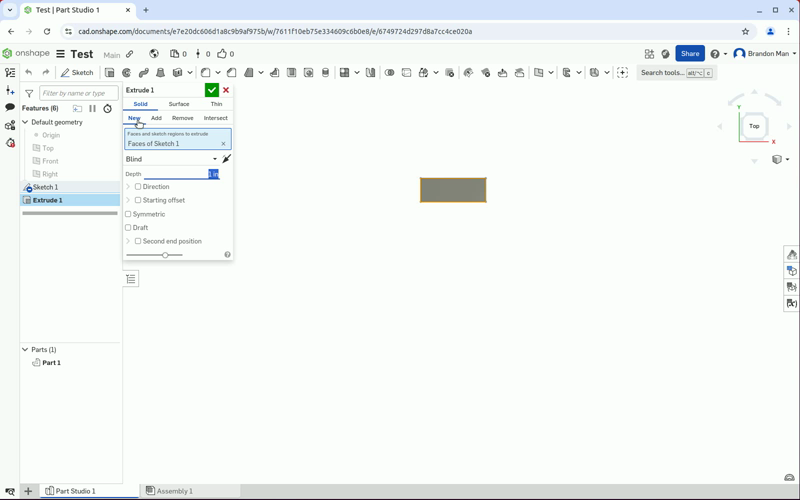
text(8.425)
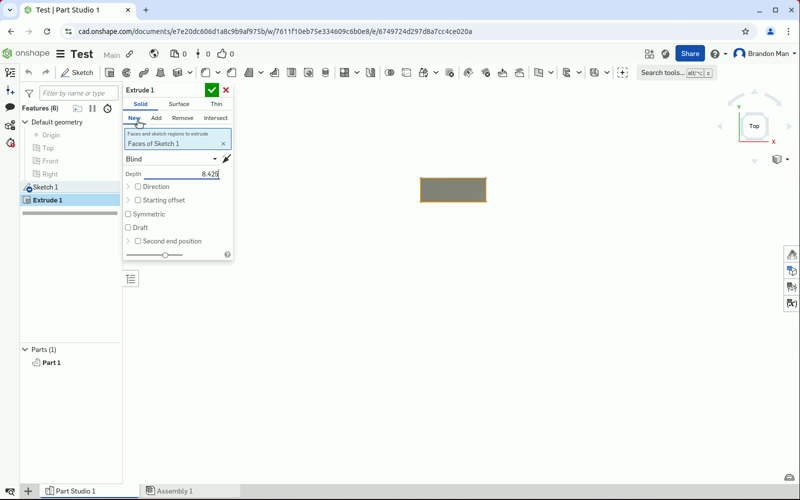
key(enter)
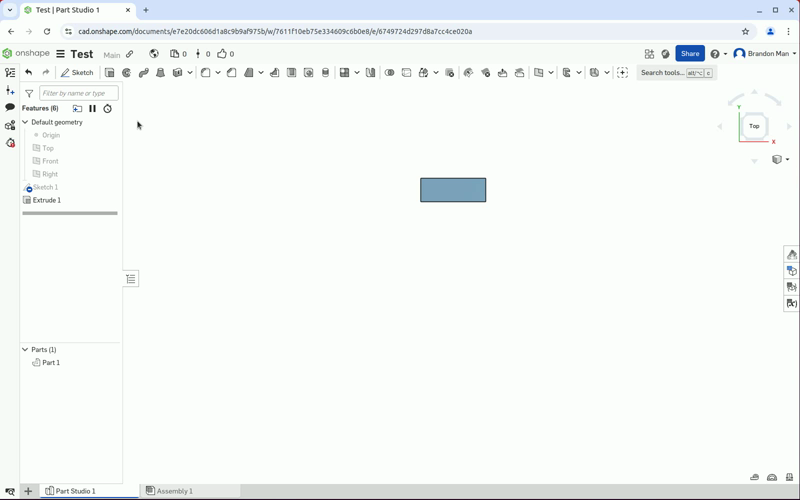
key(shift+h)
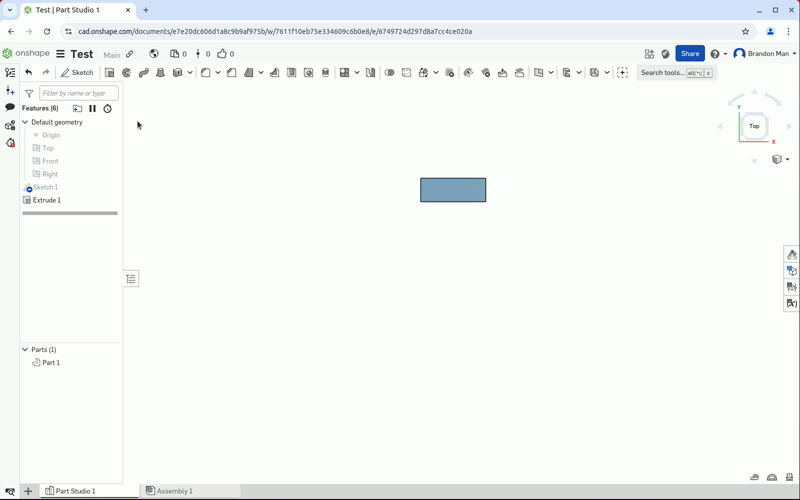
key(shift+h)
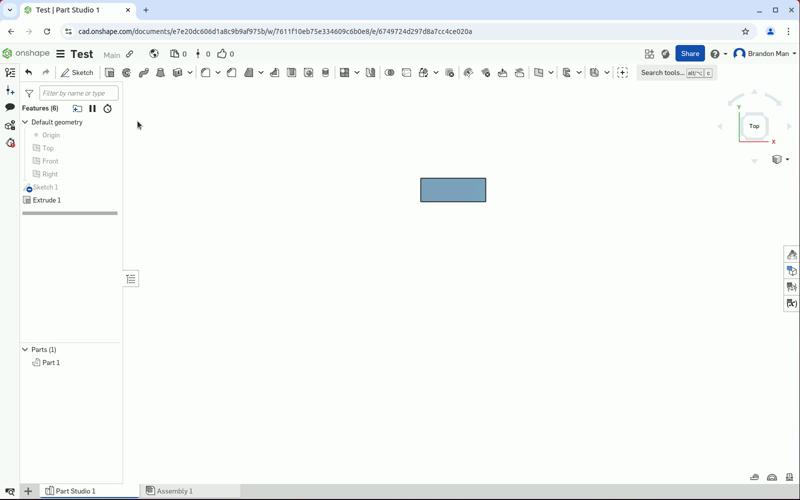
mouse_move(73, 189)
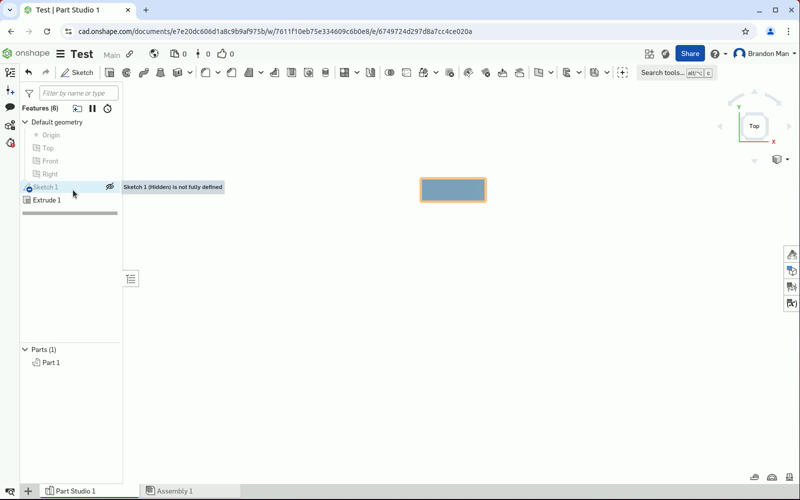
click(73, 189)
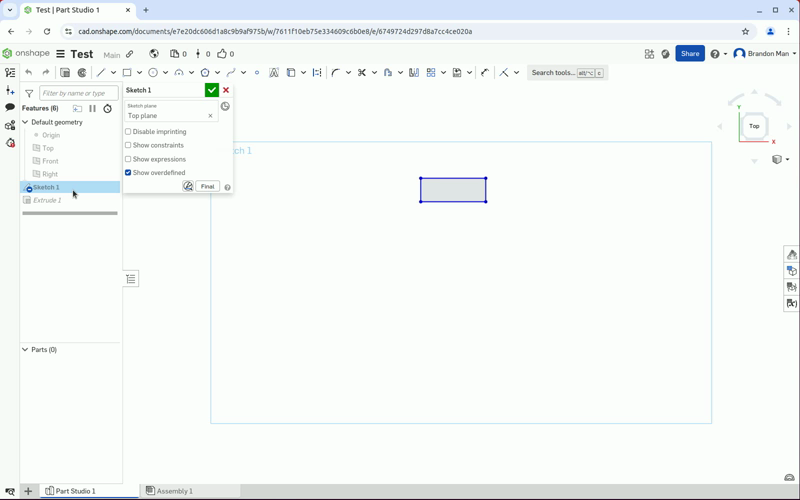
mouse_move(229, 92)
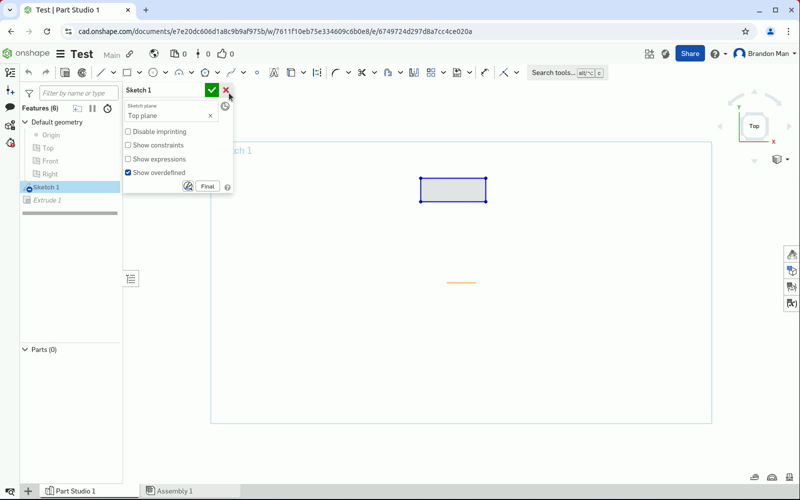
click(229, 92)
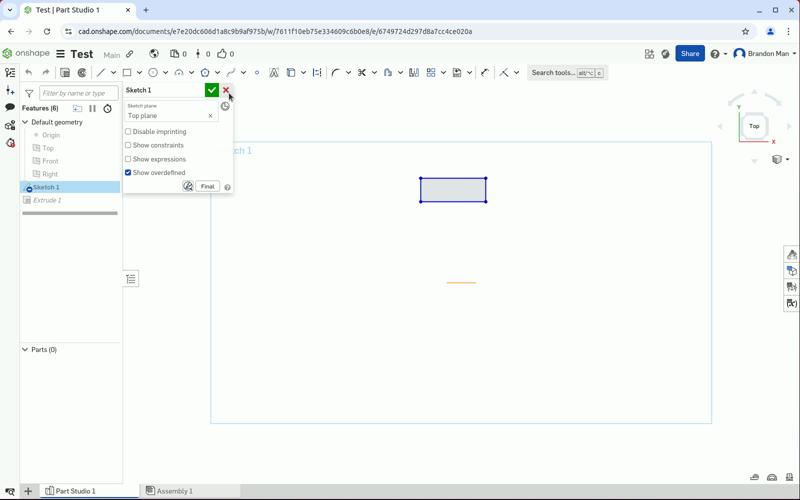
key(shift+s)
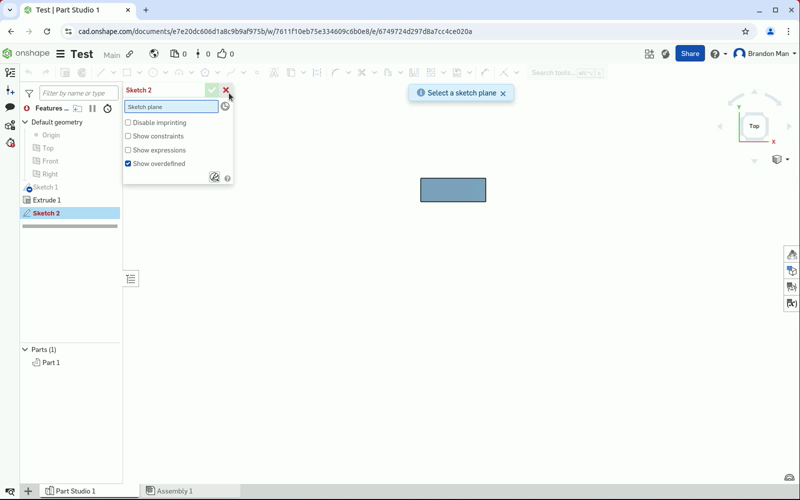
mouse_move(73, 150)
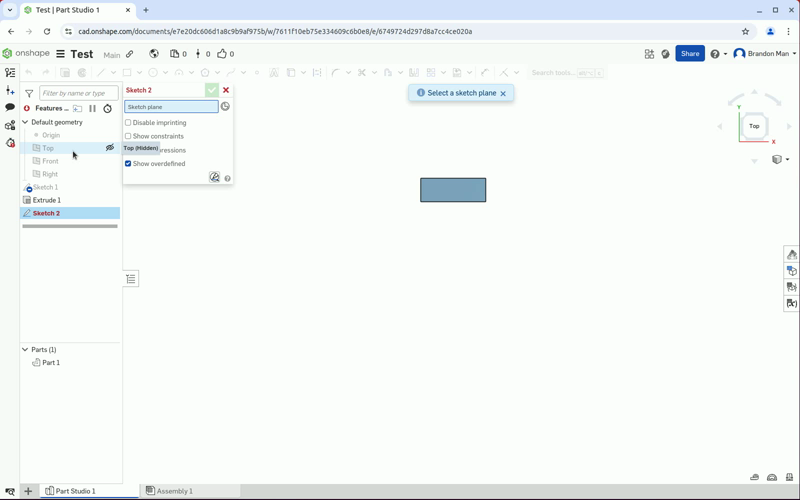
click(73, 150)
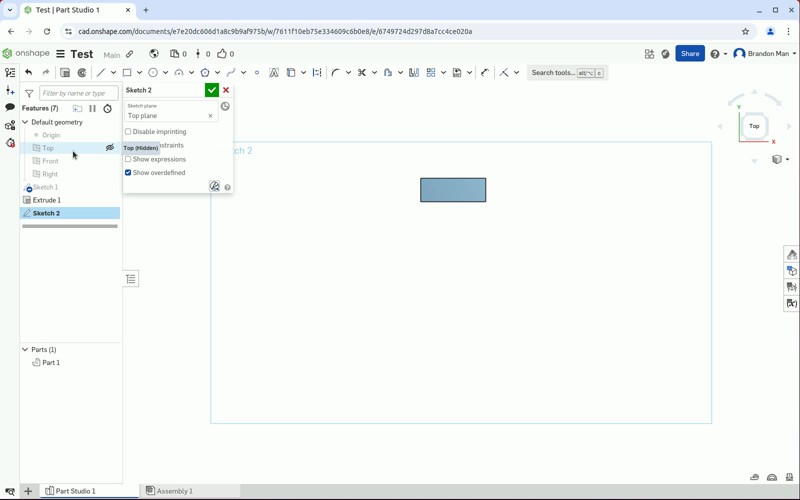
mouse_move(73, 352)
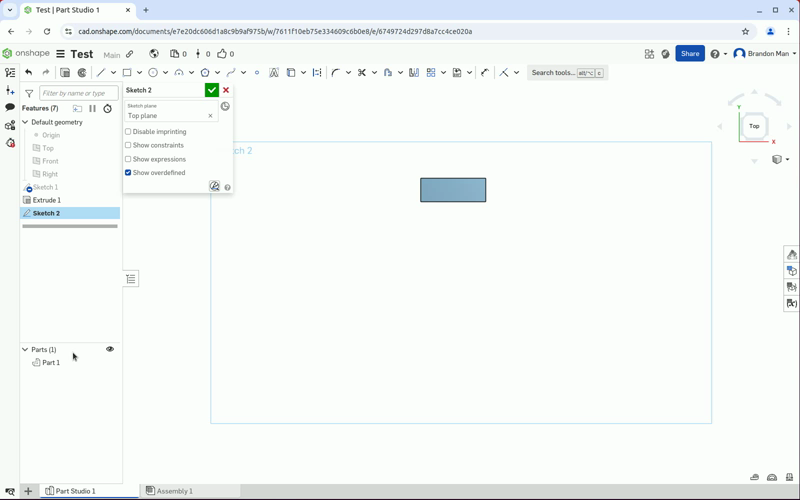
key(y)
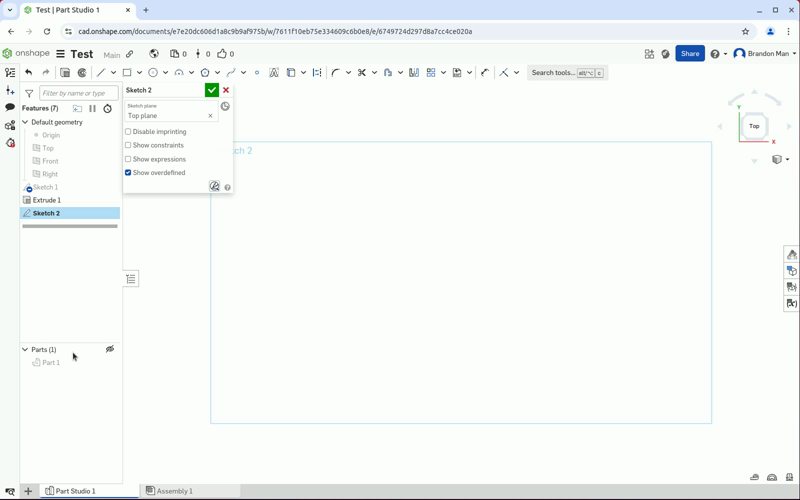
key(l)
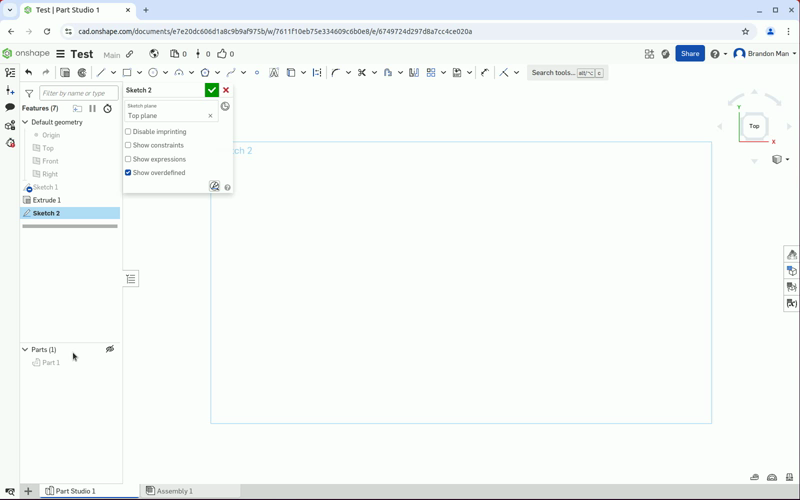
key_down(shift)
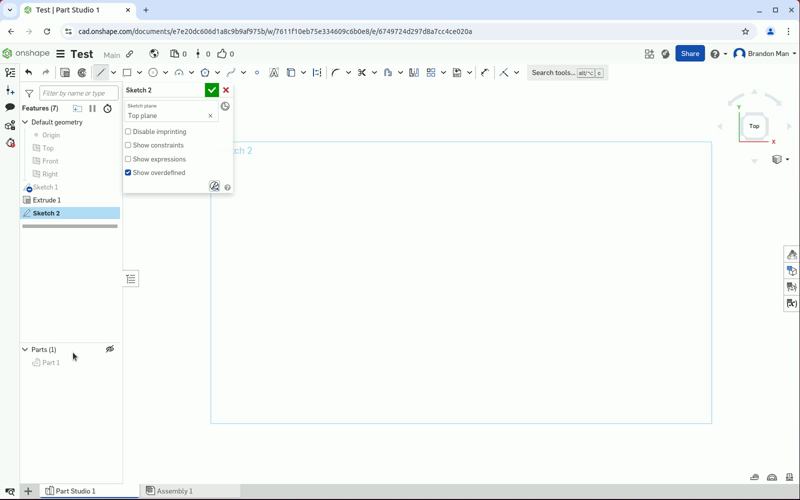
mouse_move(357, 395)
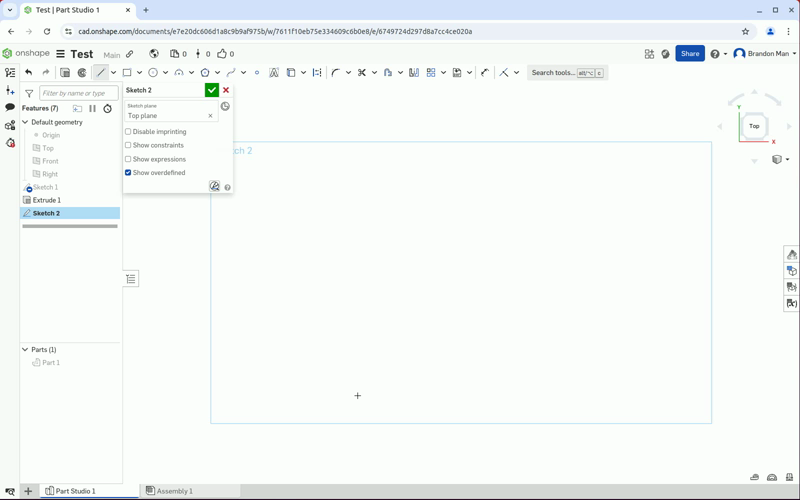
click(357, 395)
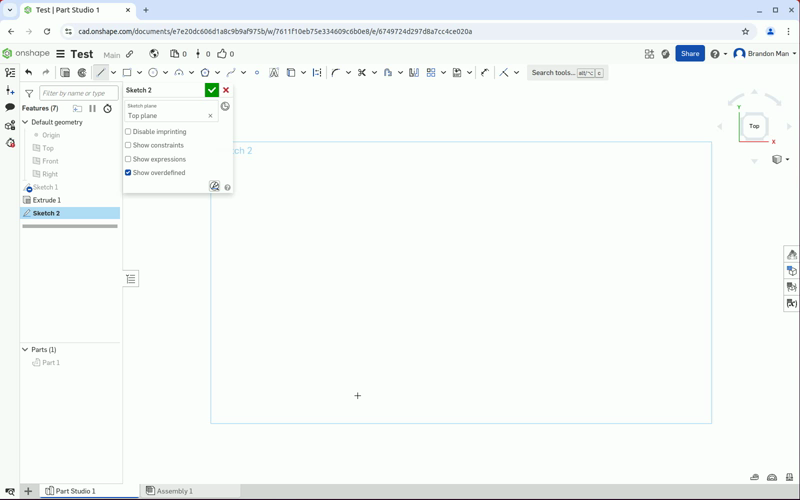
key_up(shift)
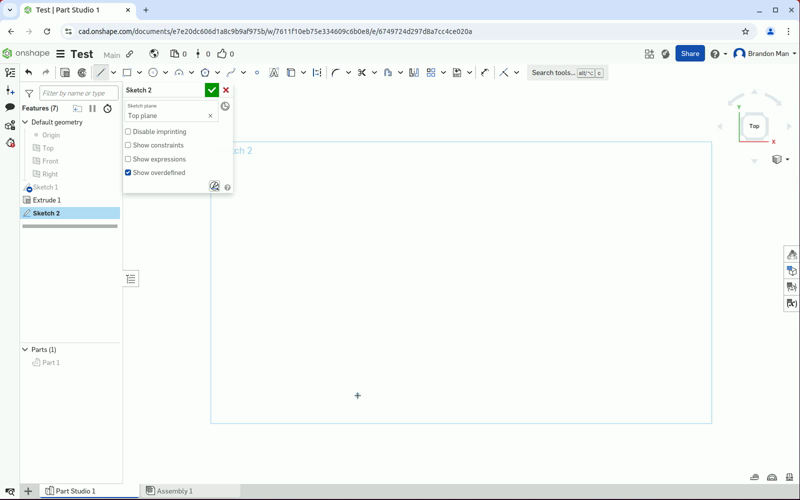
key_down(shift)
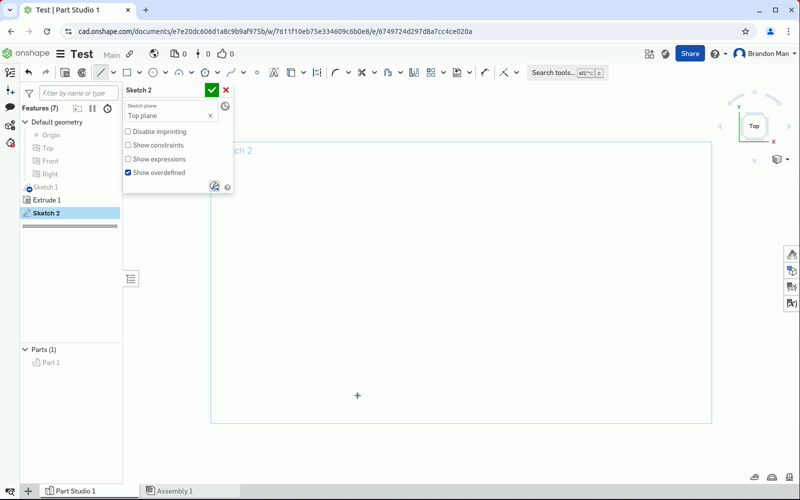
mouse_move(486, 395)
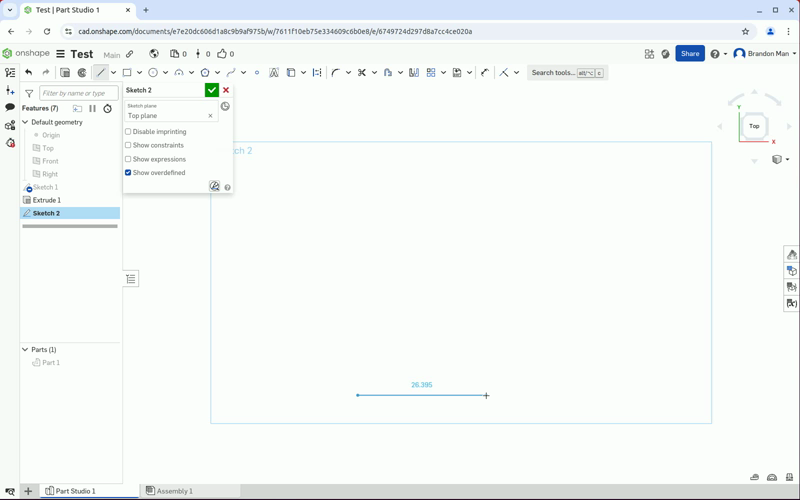
click(486, 395)
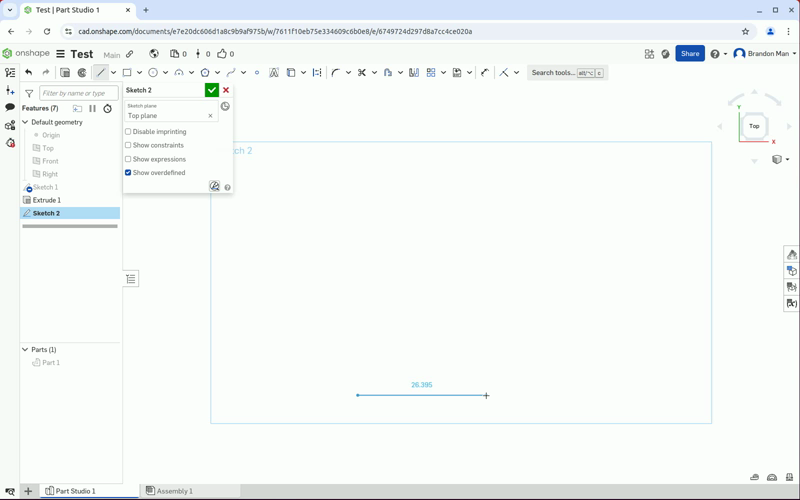
key_up(shift)
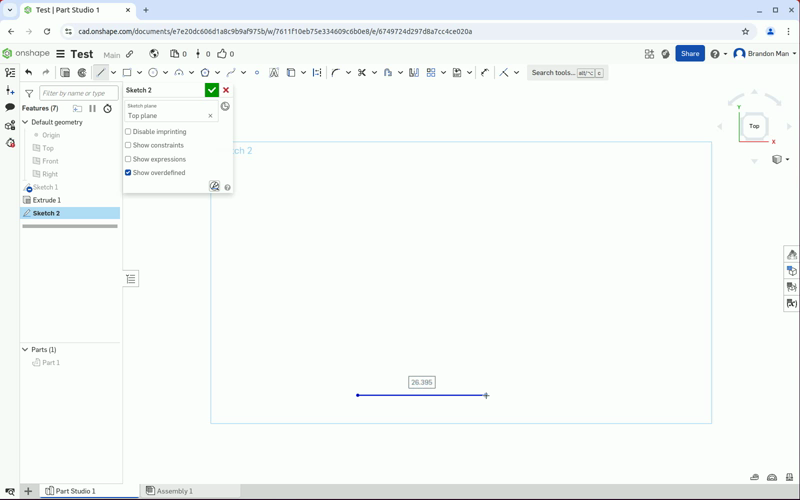
key_down(shift)
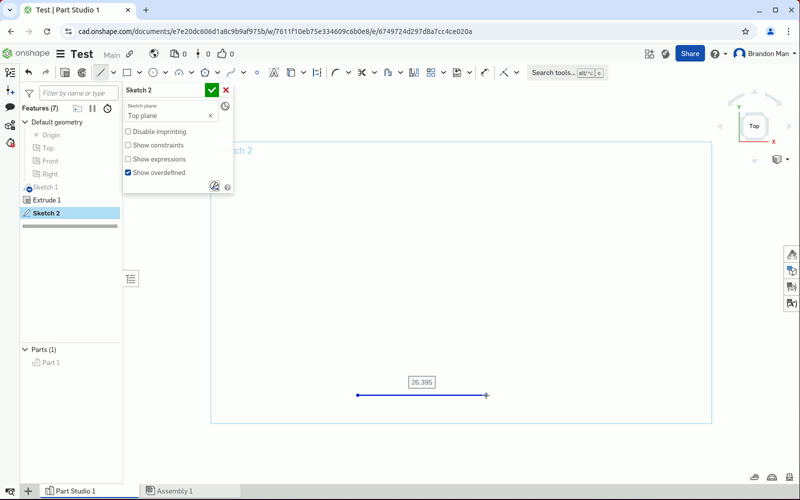
mouse_move(516, 395)
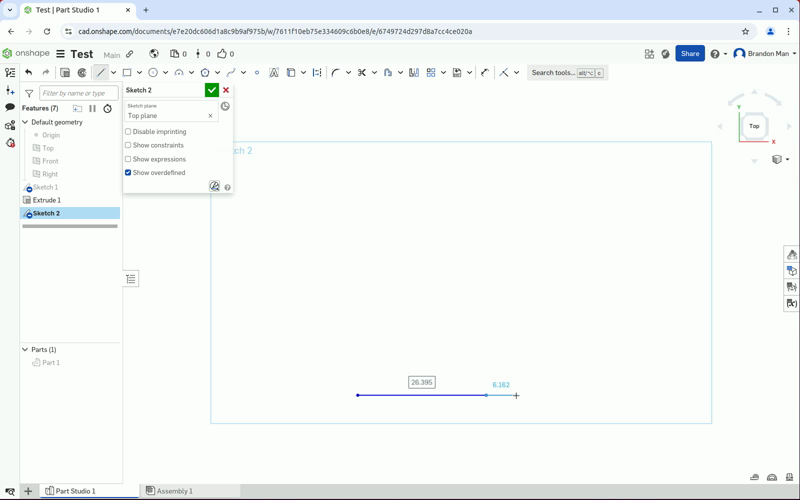
mouse_move(486, 371)
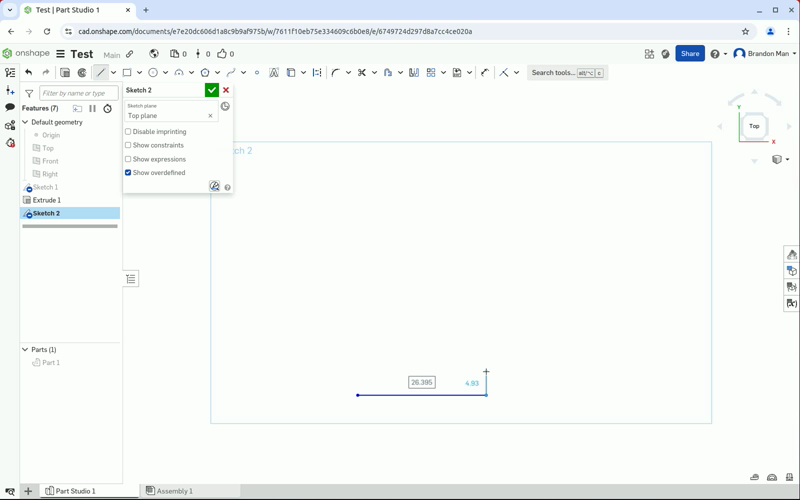
click(486, 371)
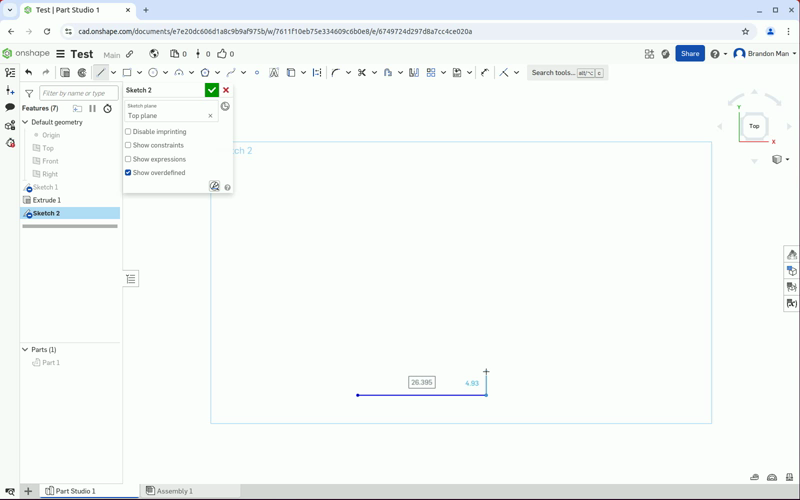
key_up(shift)
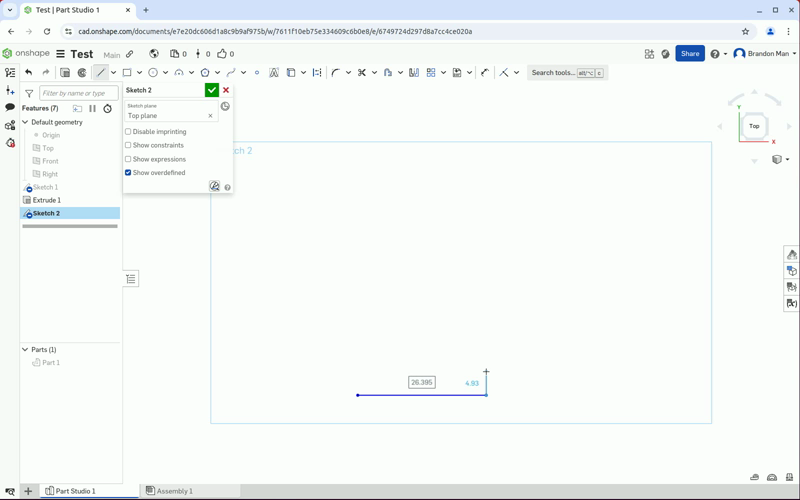
key_down(shift)
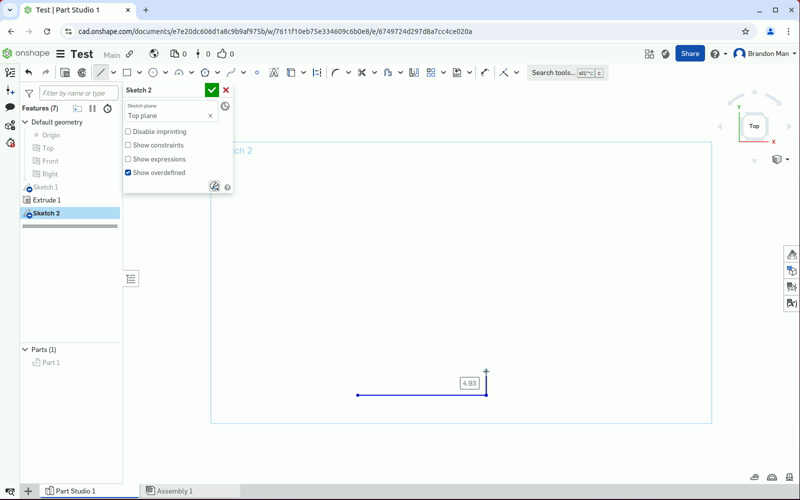
mouse_move(357, 371)
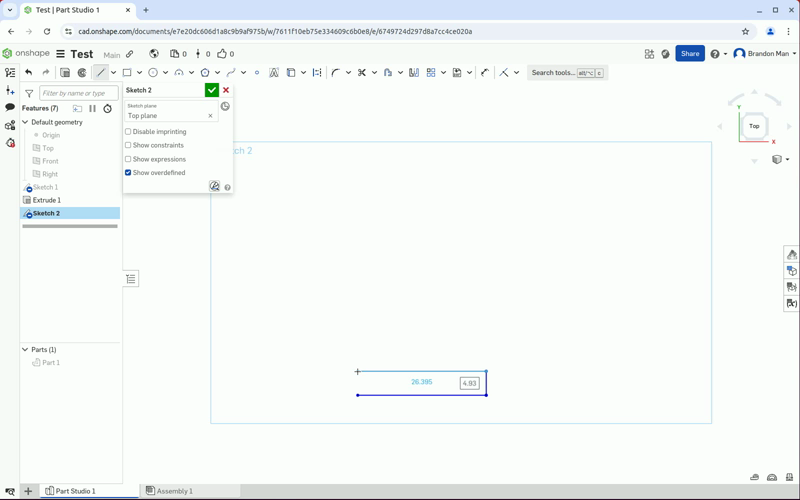
click(357, 371)
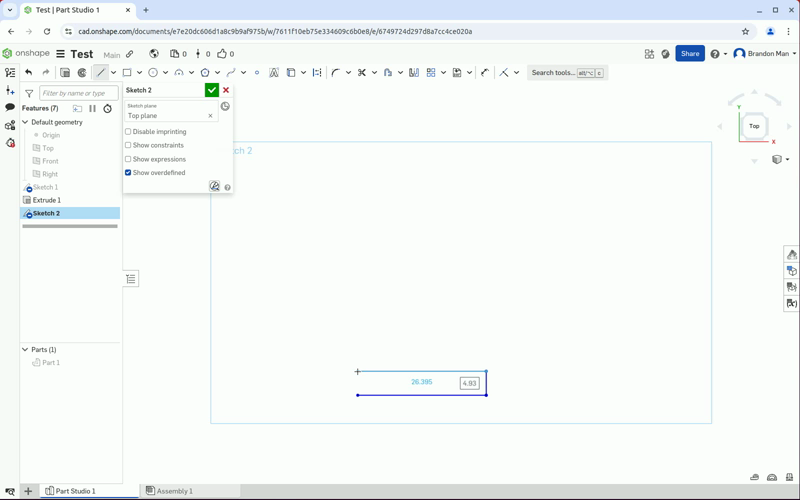
key_up(shift)
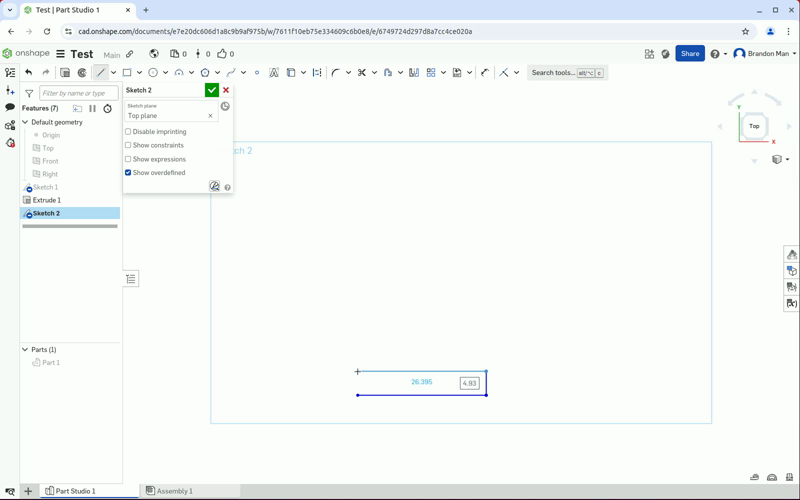
mouse_move(387, 371)
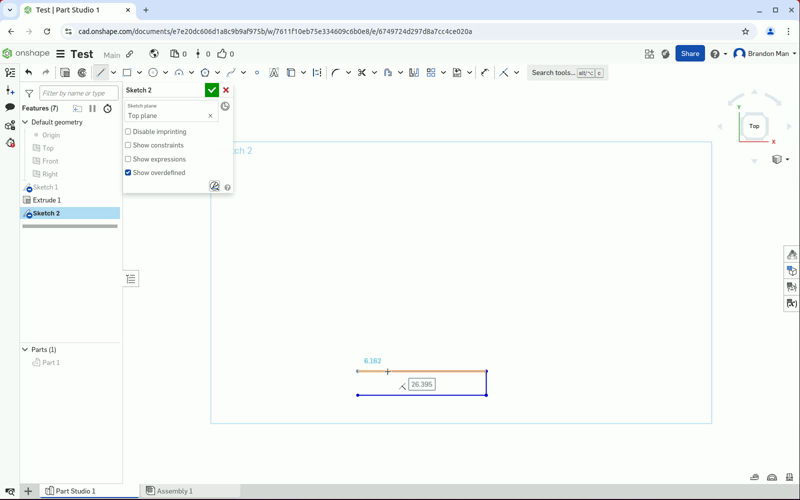
key_down(shift)
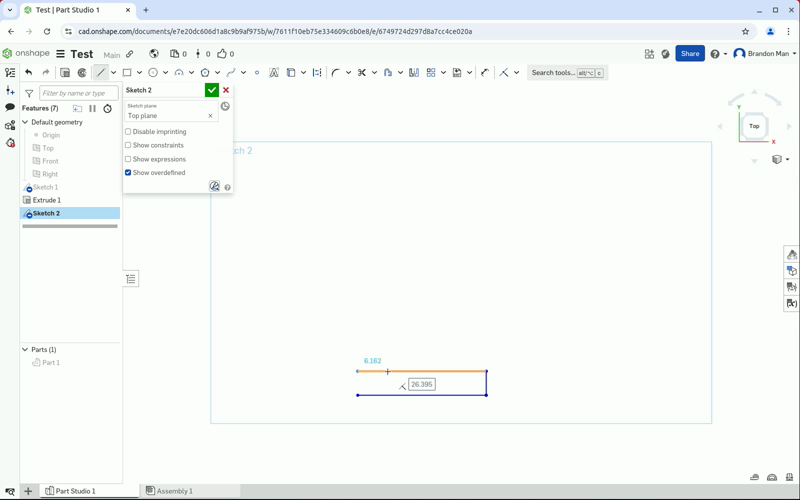
mouse_move(357, 395)
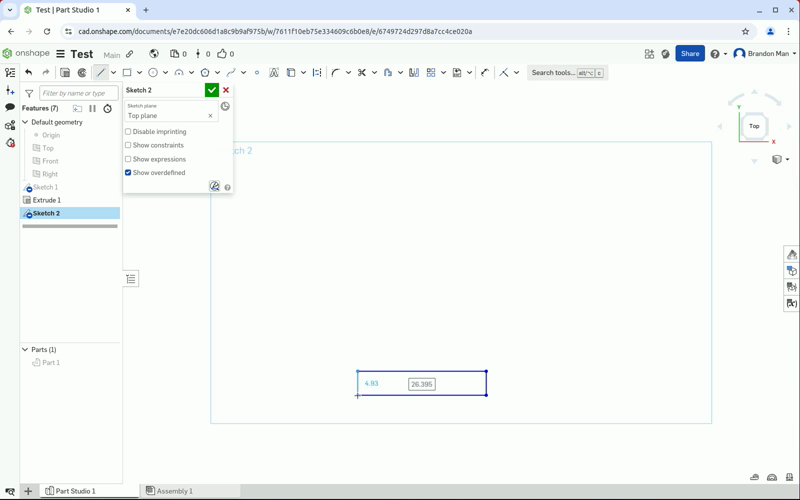
key_up(shift)
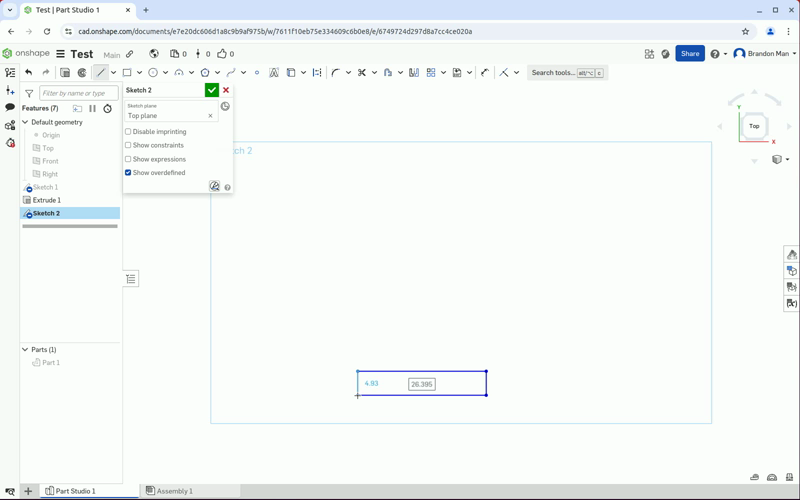
click(357, 395)
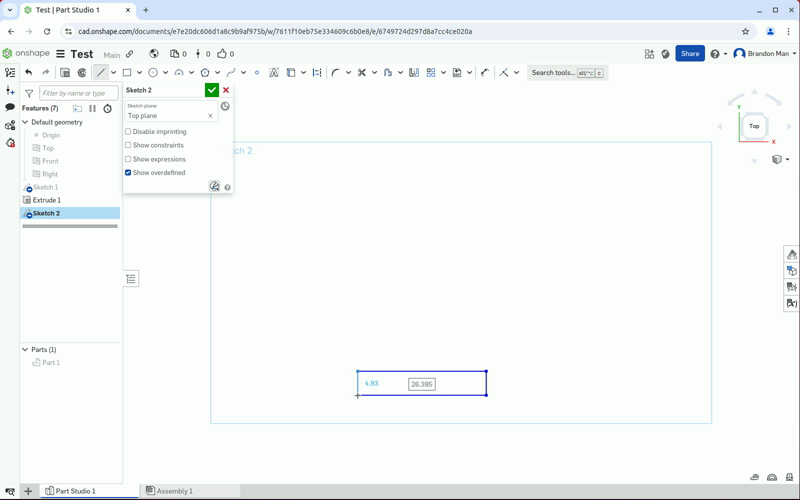
key(esc)
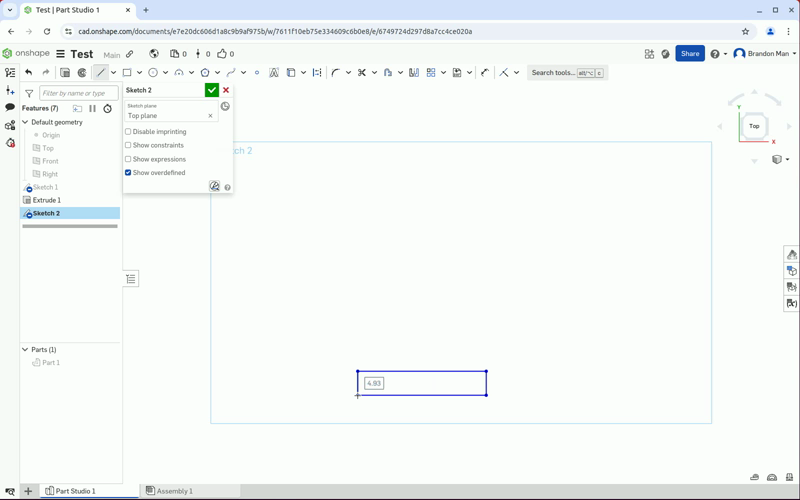
mouse_move(452, 391)
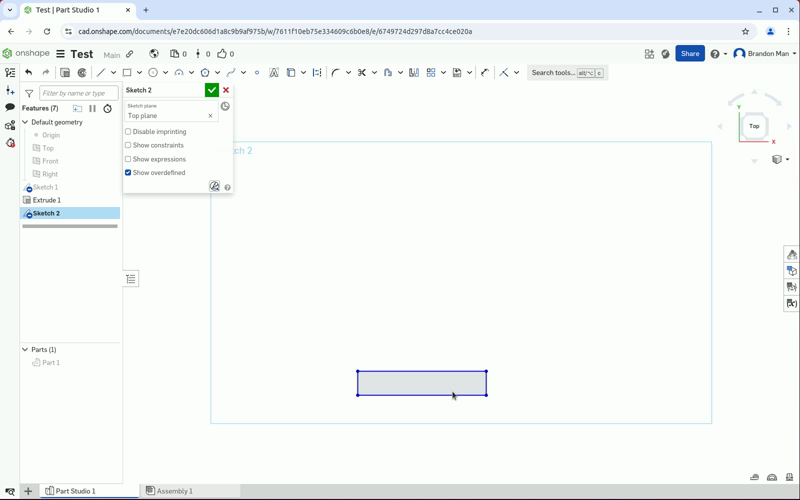
click(452, 391)
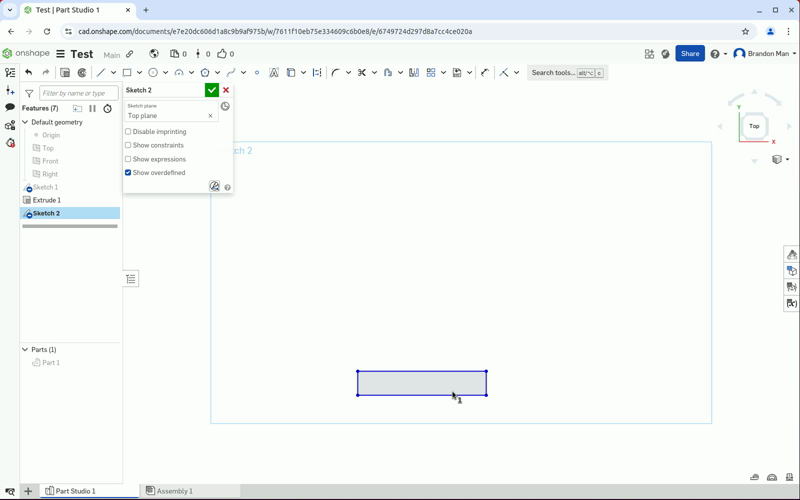
mouse_move(73, 352)
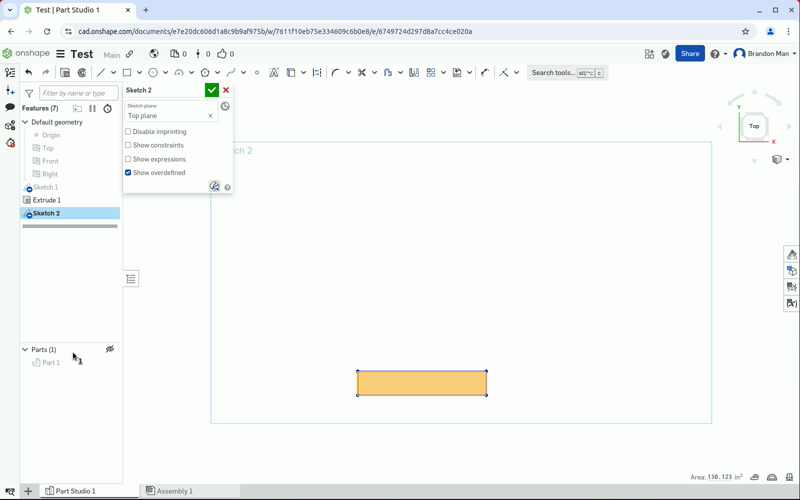
key(shift+y)
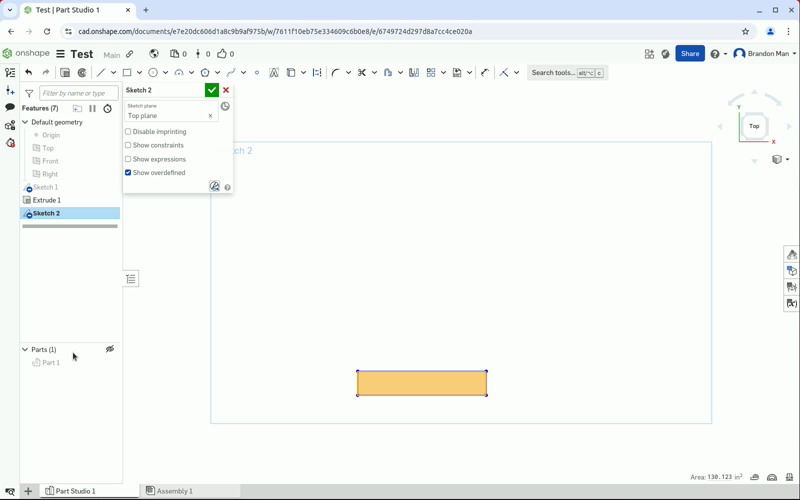
key(shift+e)
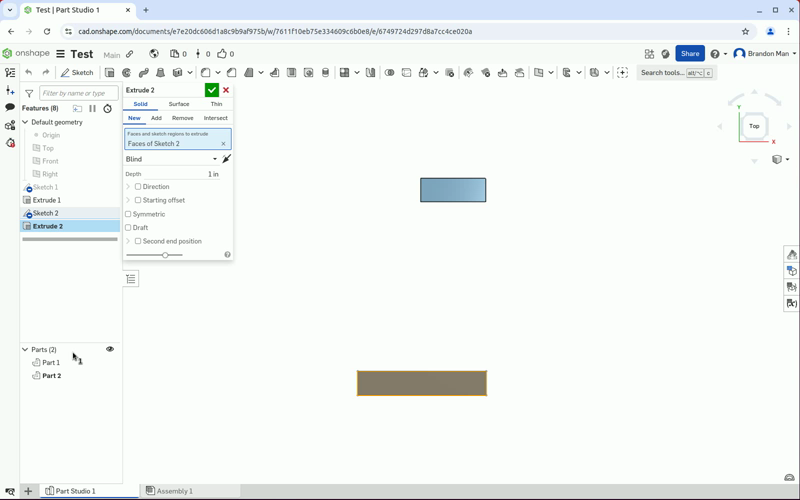
mouse_move(143, 106)
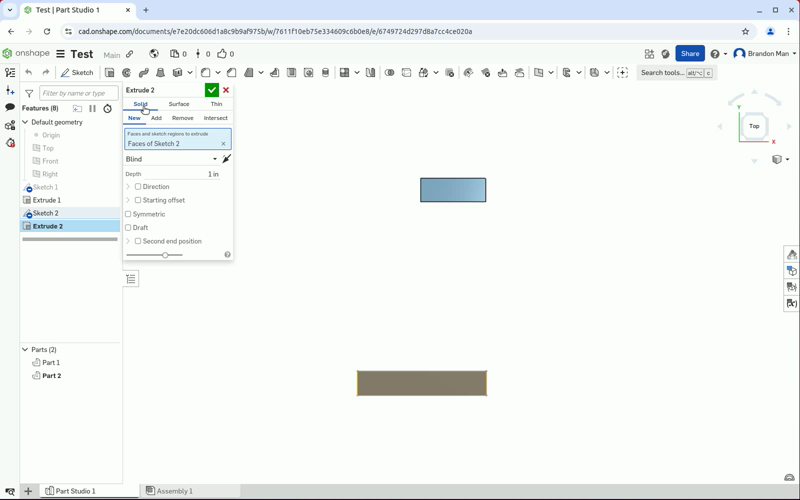
click(143, 106)
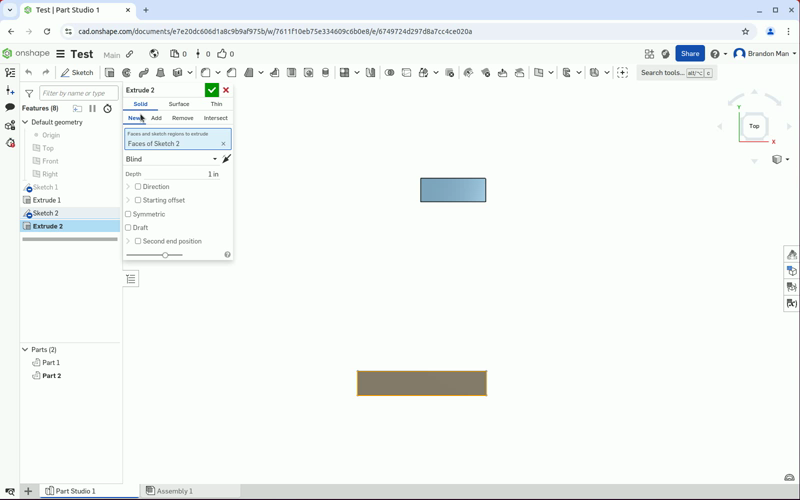
mouse_move(137, 120)
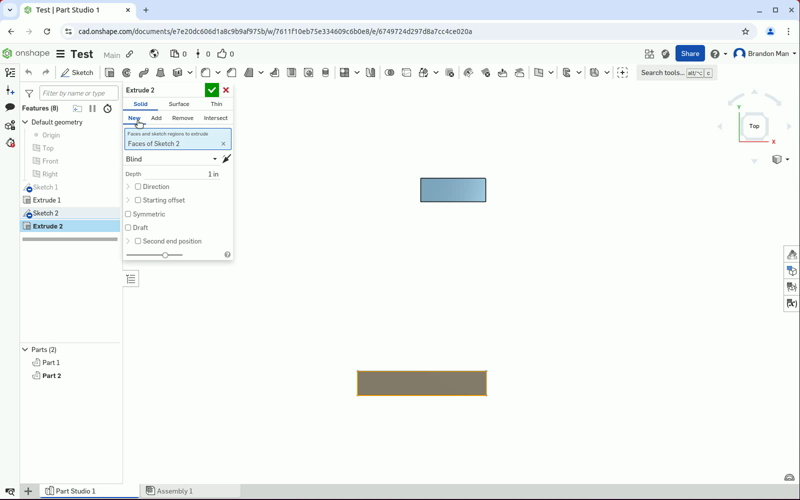
click(137, 120)
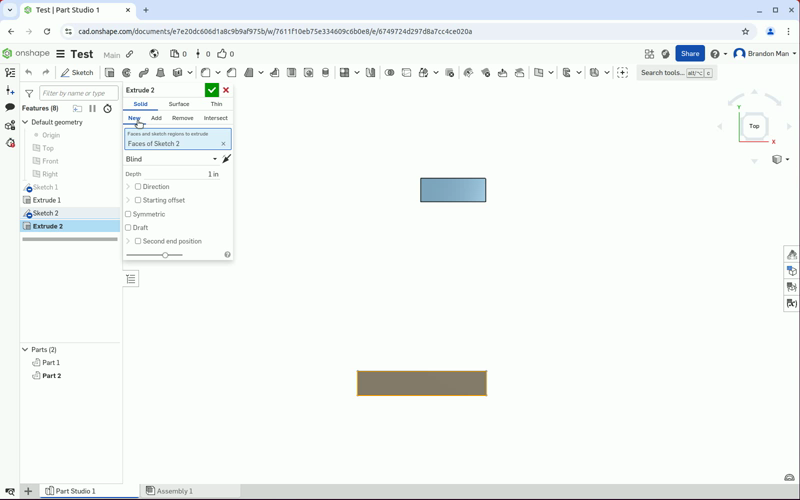
key(tab, 4)
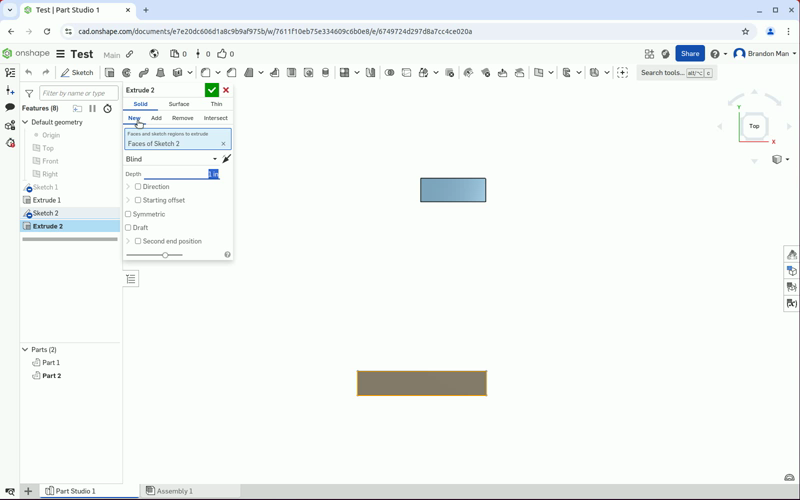
text(8.425)
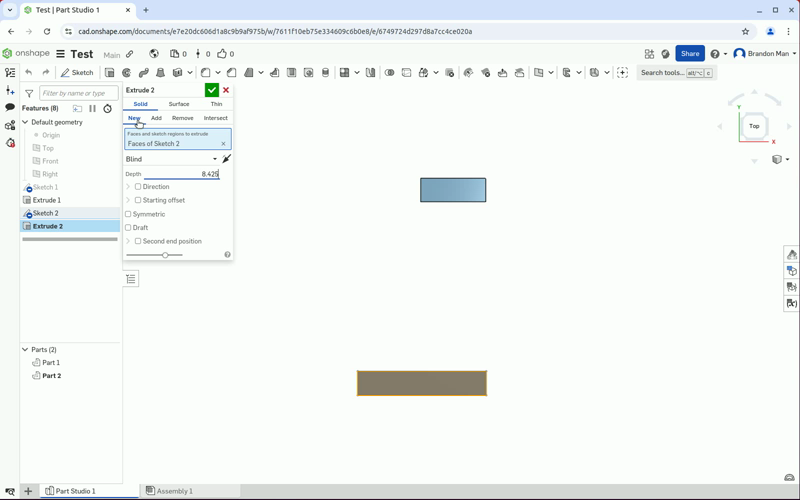
key(enter)
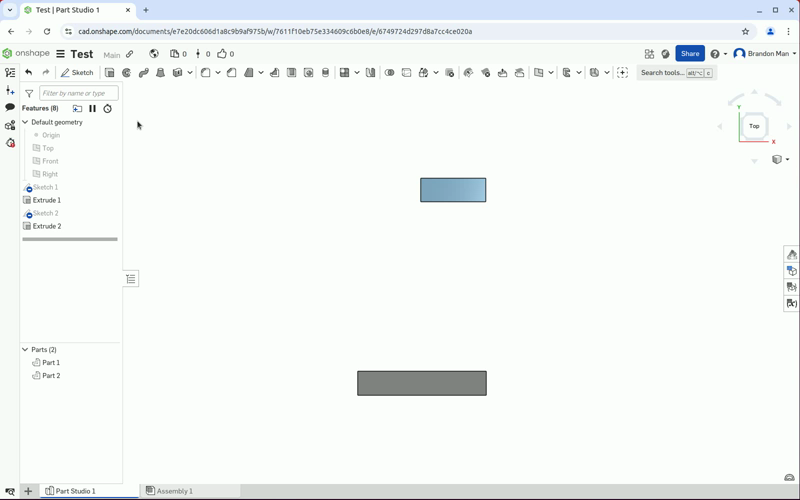
key(shift+h)
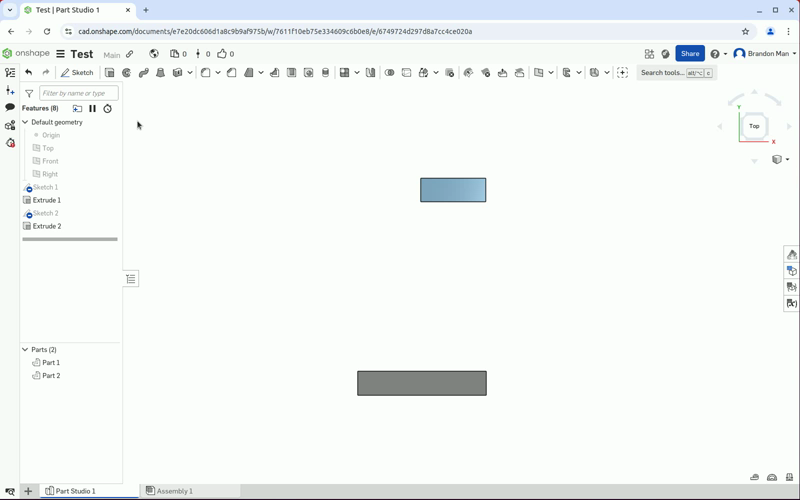
key(shift+h)
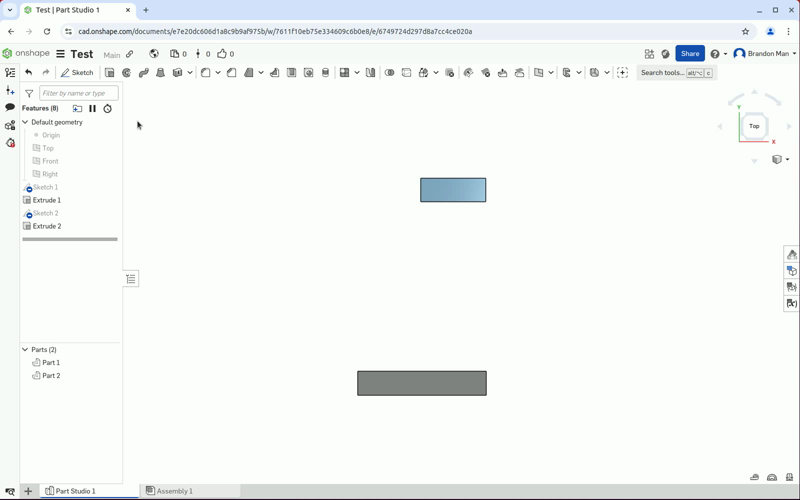
mouse_move(73, 189)
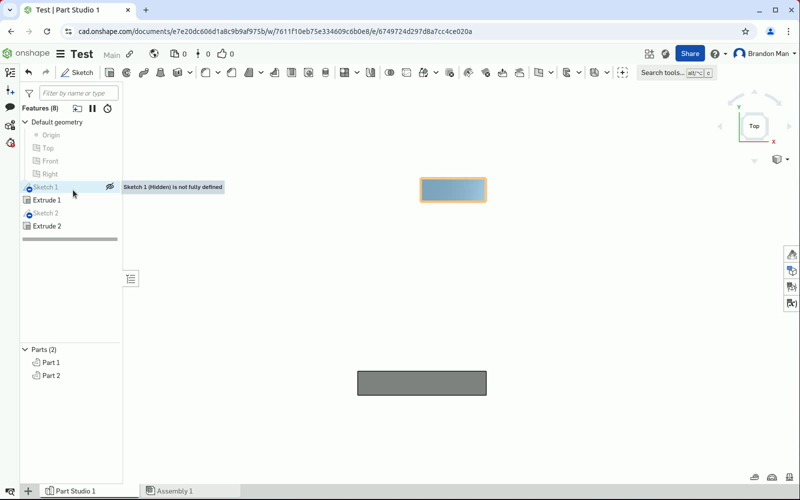
click(73, 189)
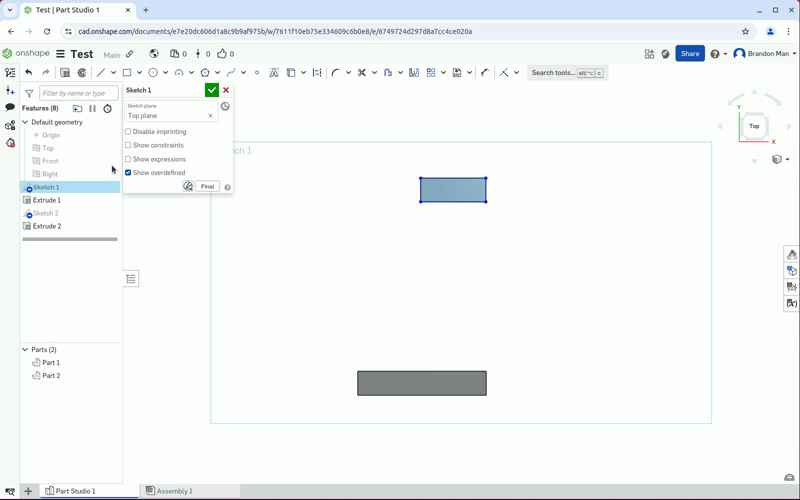
mouse_move(229, 92)
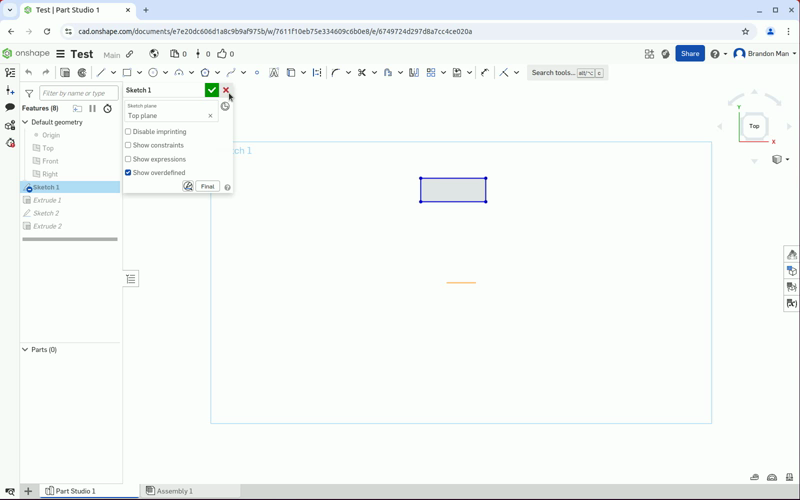
click(229, 92)
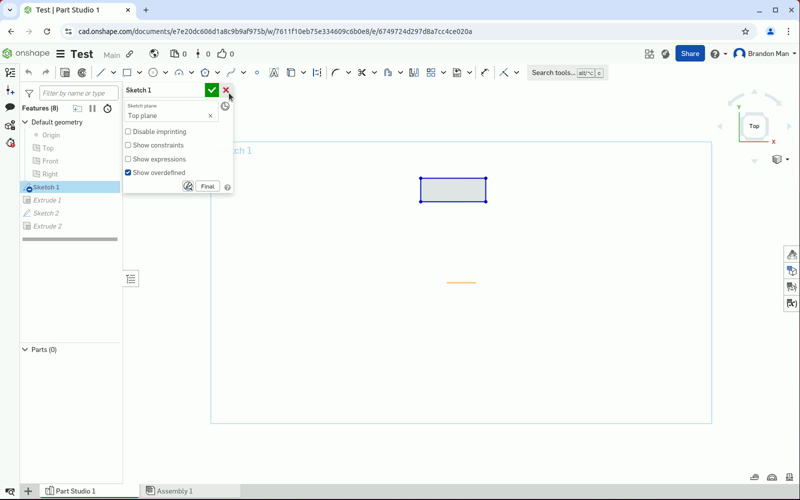
key(shift+s)
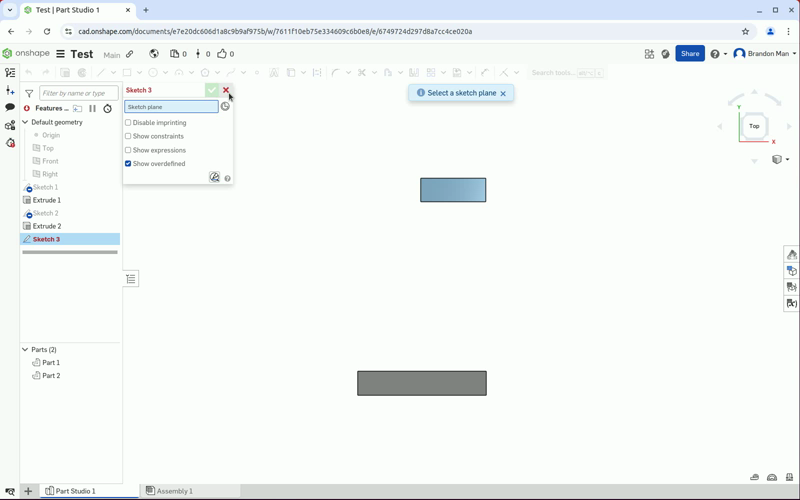
mouse_move(73, 150)
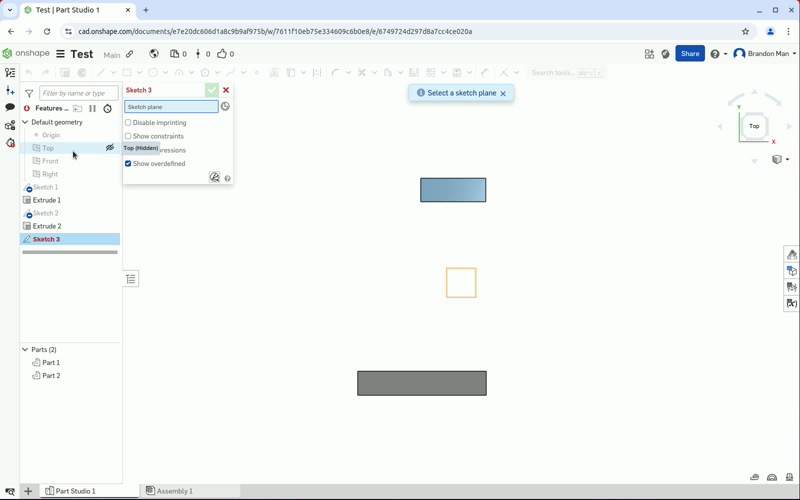
click(73, 150)
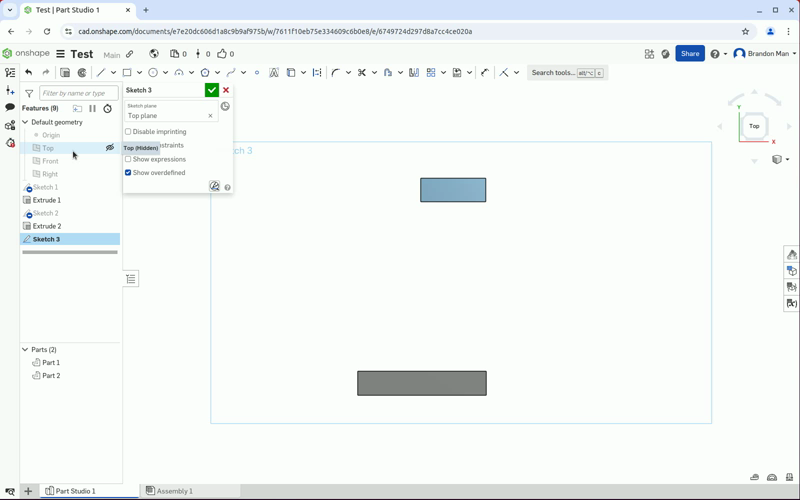
mouse_move(73, 352)
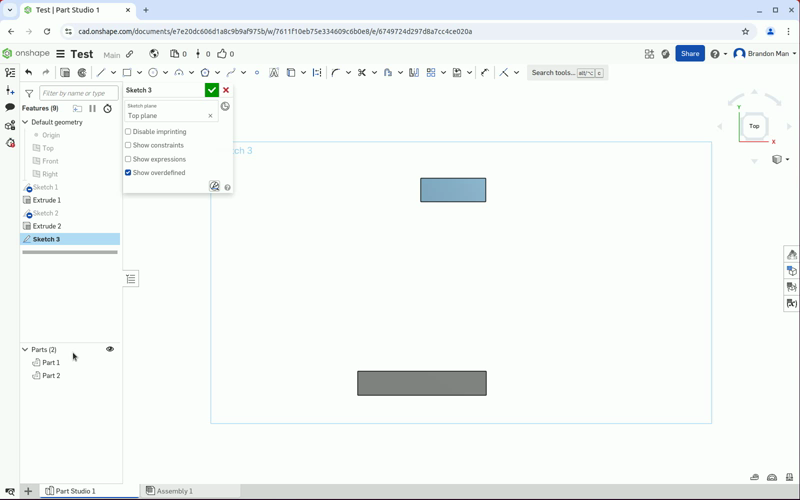
key(y)
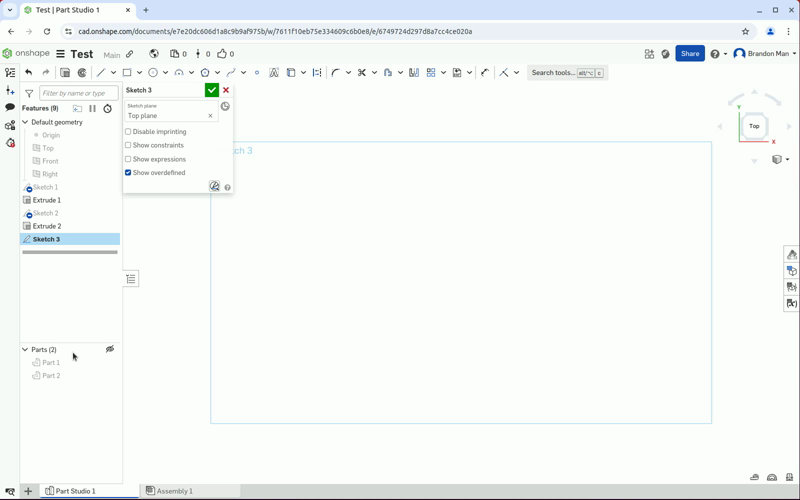
key(l)
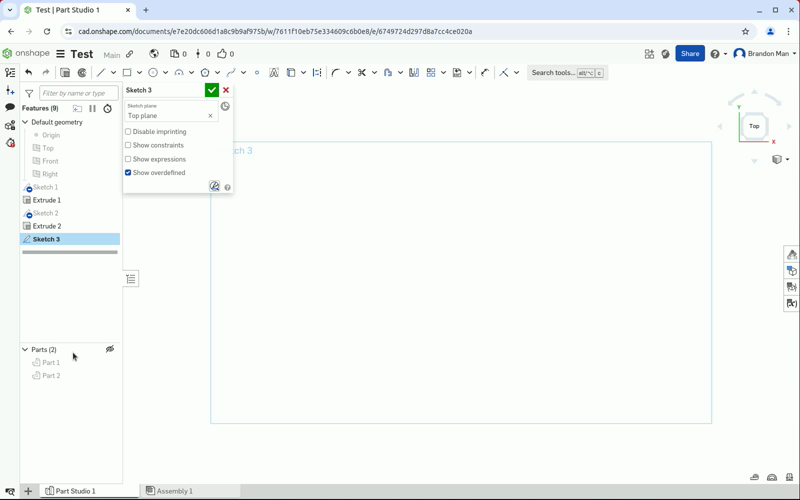
key_down(shift)
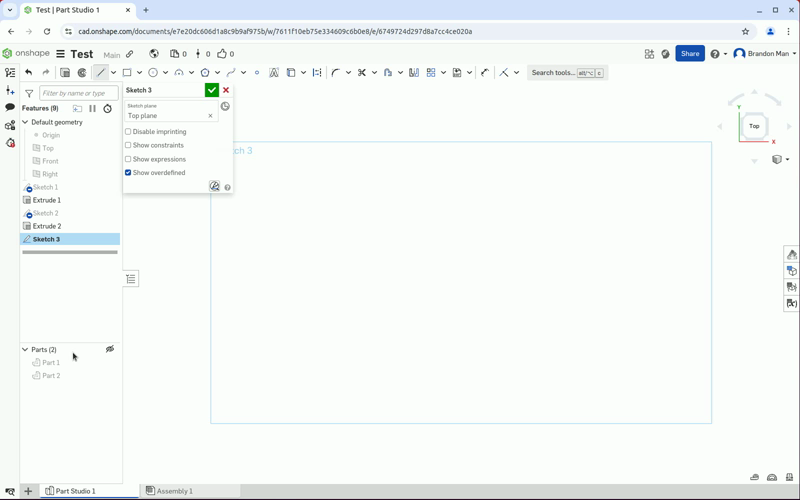
mouse_move(357, 370)
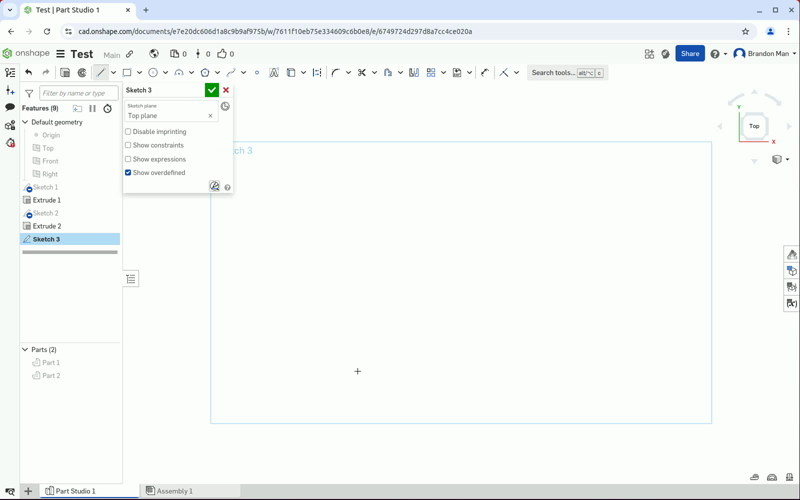
click(357, 370)
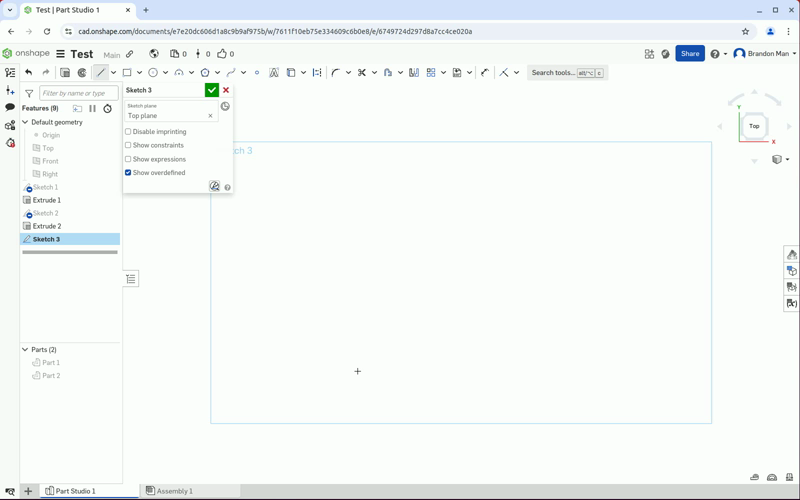
key_up(shift)
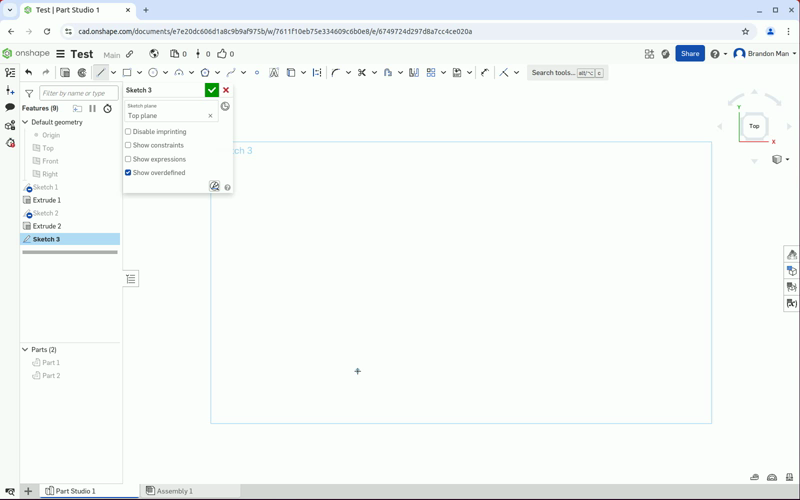
key_down(shift)
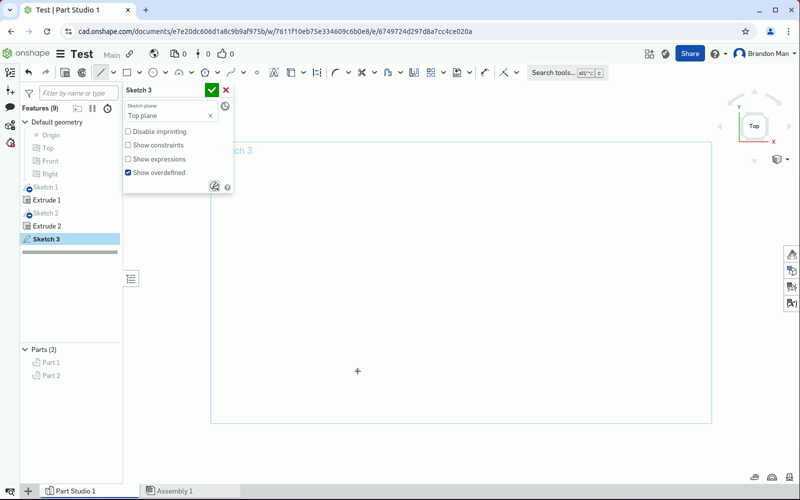
mouse_move(485, 370)
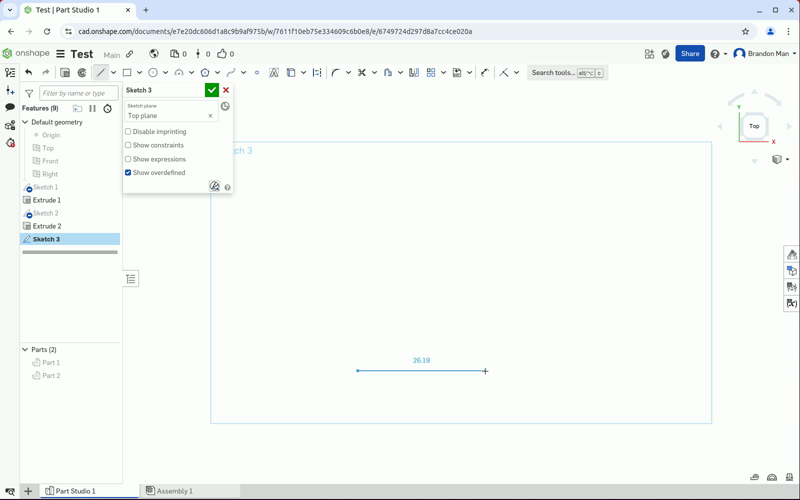
click(485, 370)
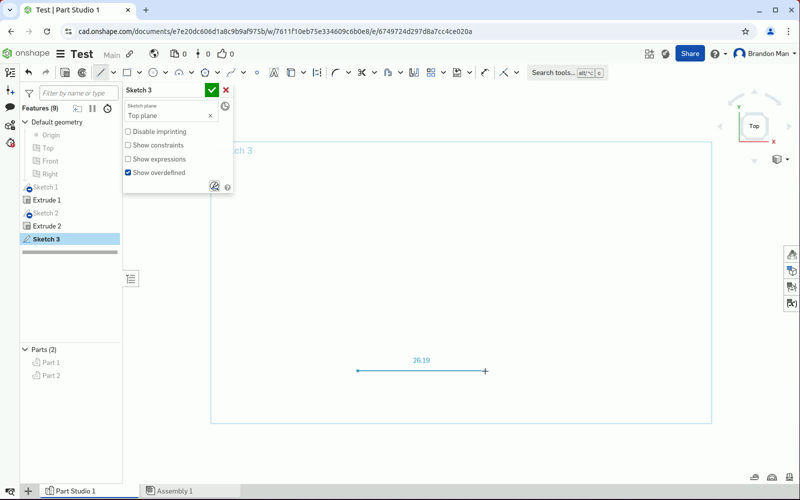
key_up(shift)
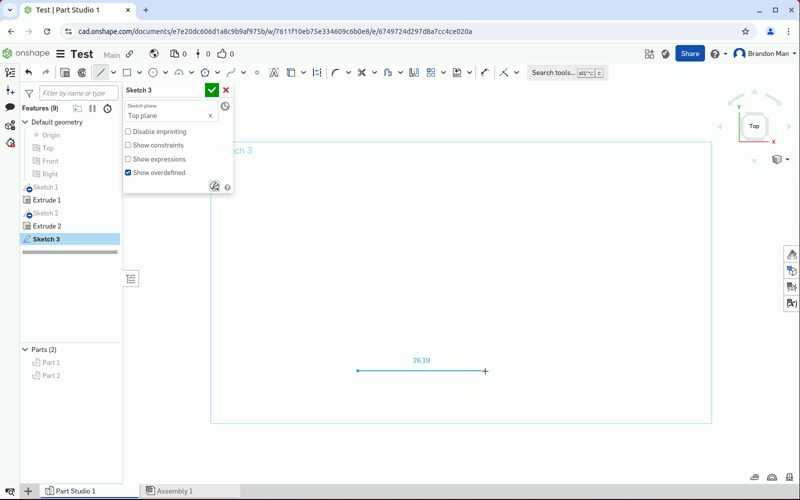
key_down(shift)
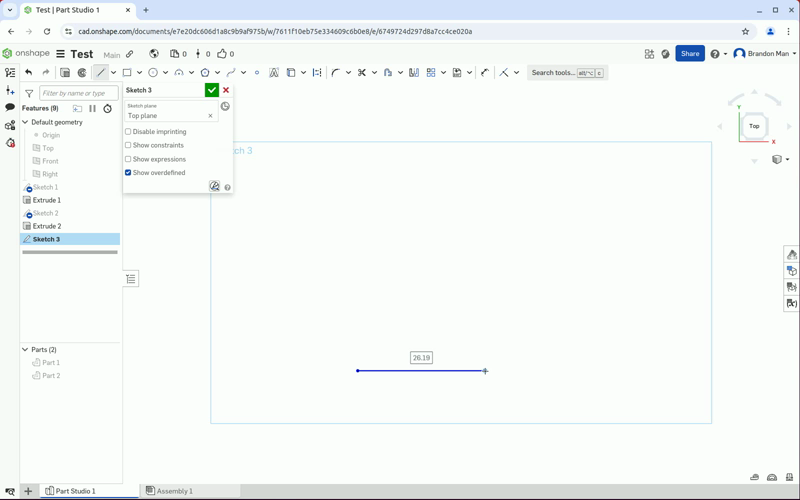
mouse_move(485, 202)
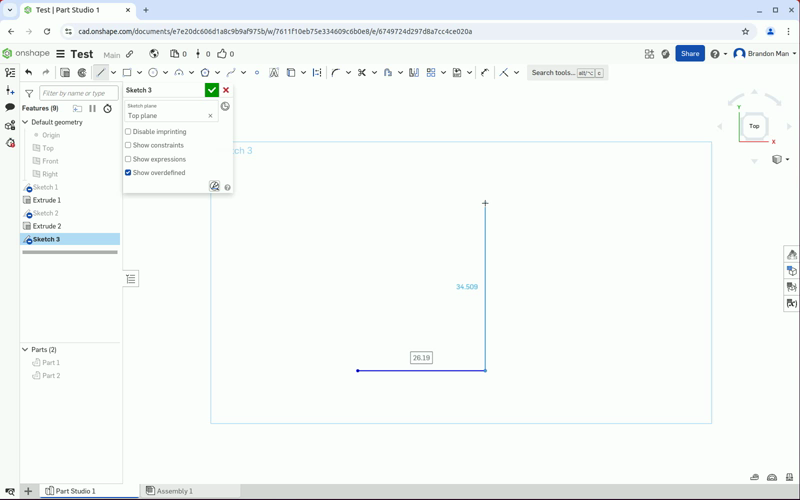
click(485, 202)
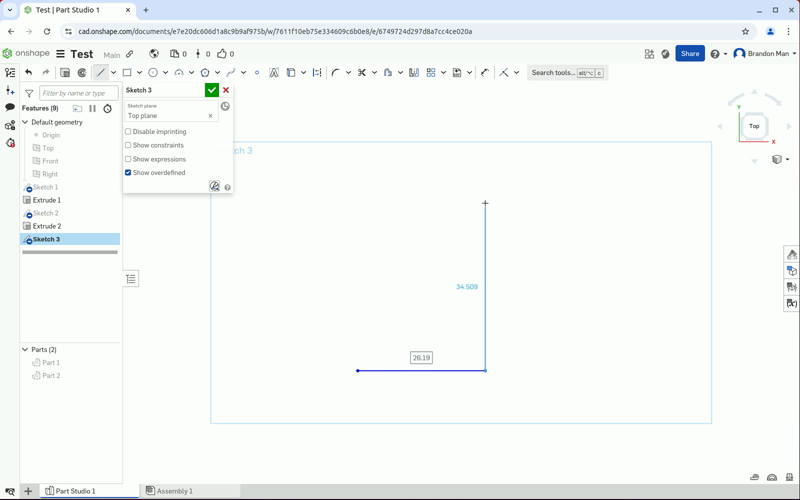
key_up(shift)
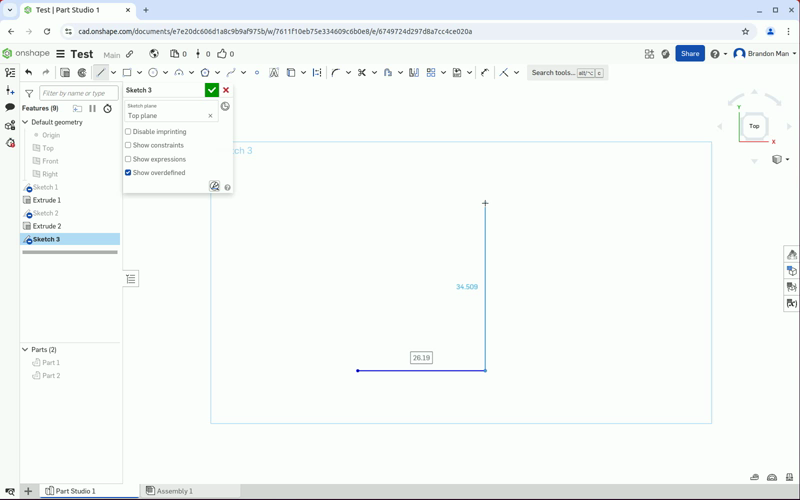
key_down(shift)
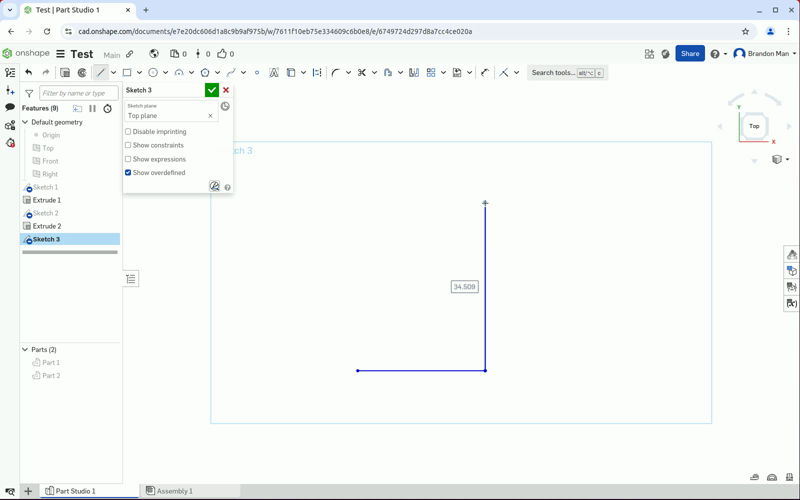
mouse_move(421, 202)
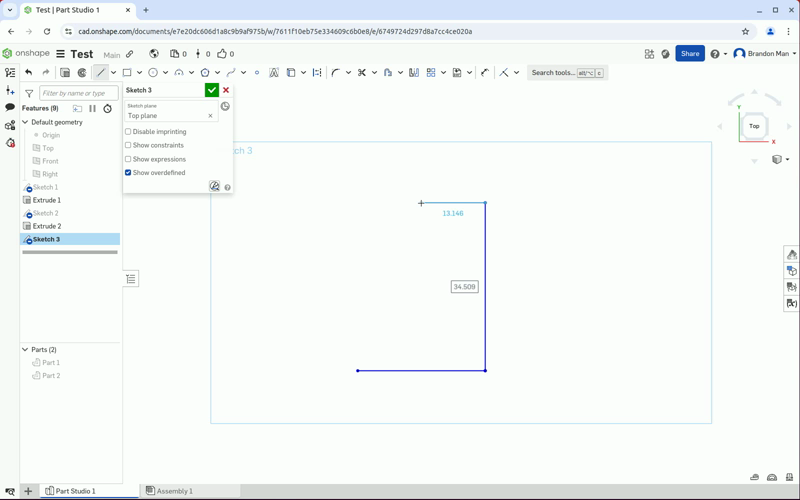
click(421, 202)
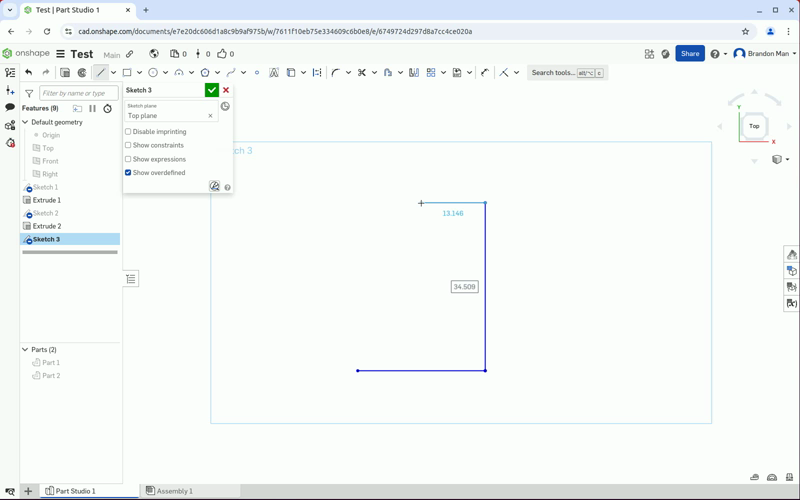
key_up(shift)
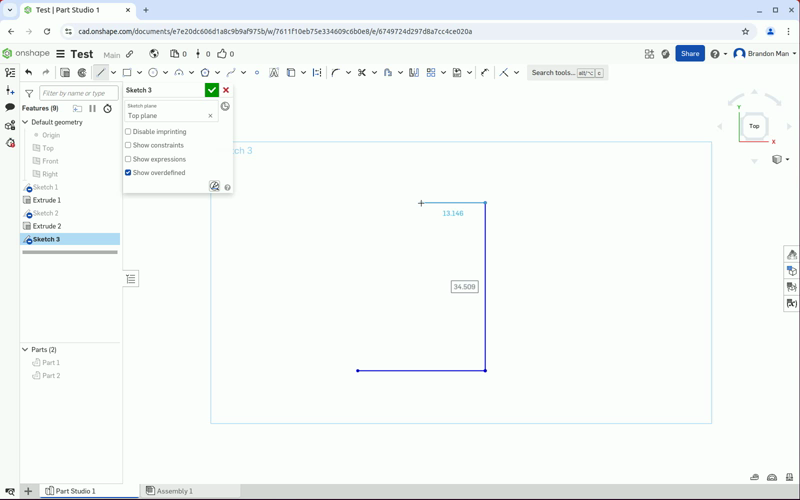
key_down(shift)
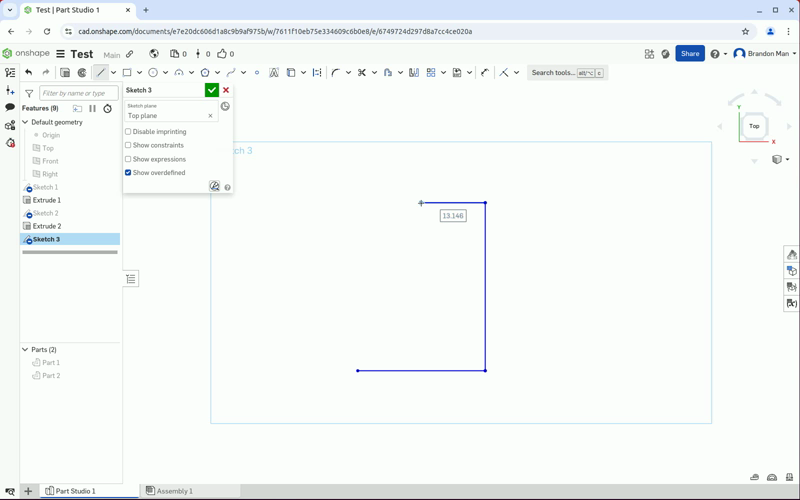
mouse_move(421, 284)
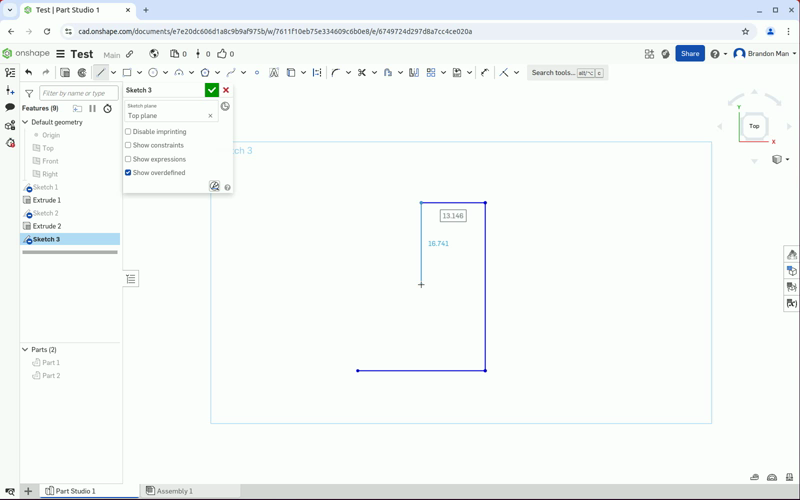
click(421, 284)
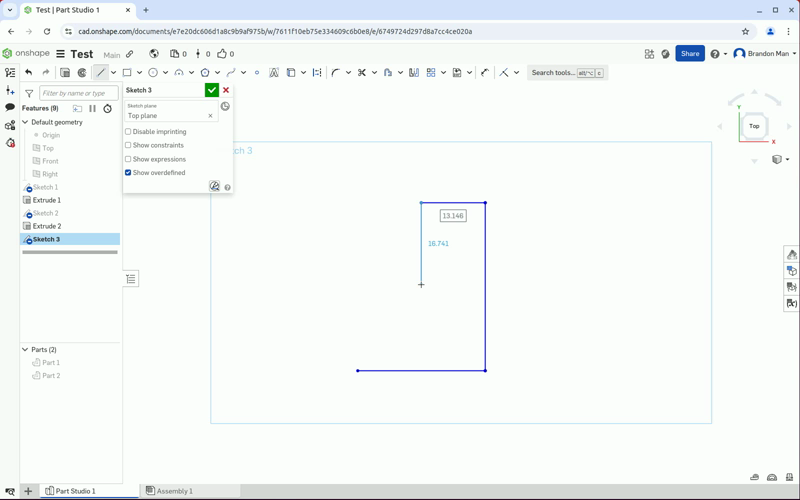
key_up(shift)
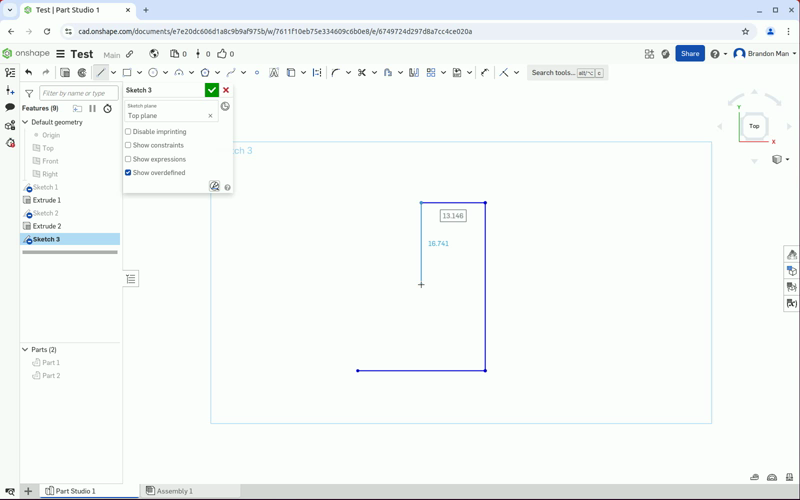
key_down(shift)
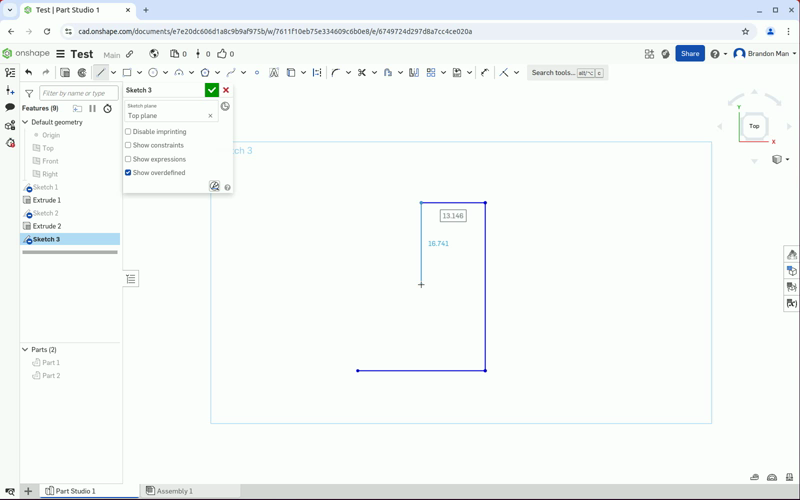
mouse_move(357, 284)
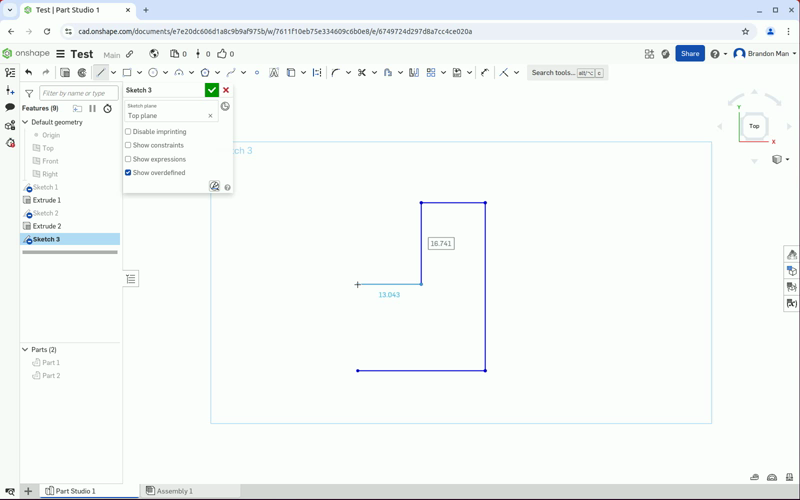
click(357, 284)
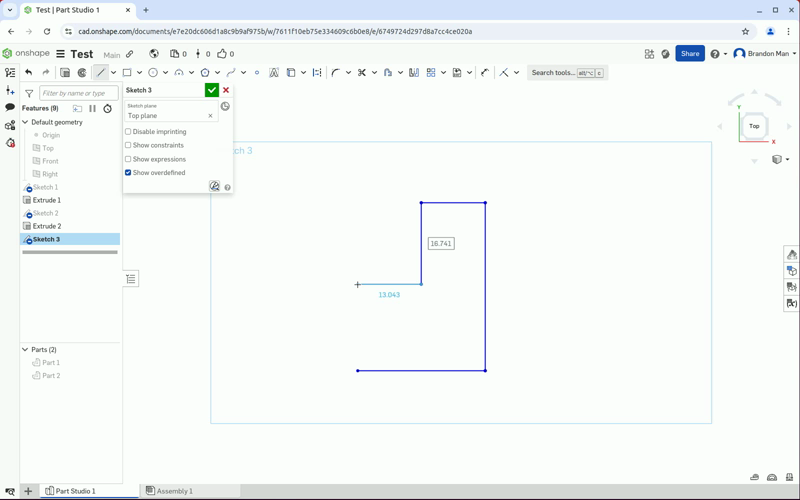
key_up(shift)
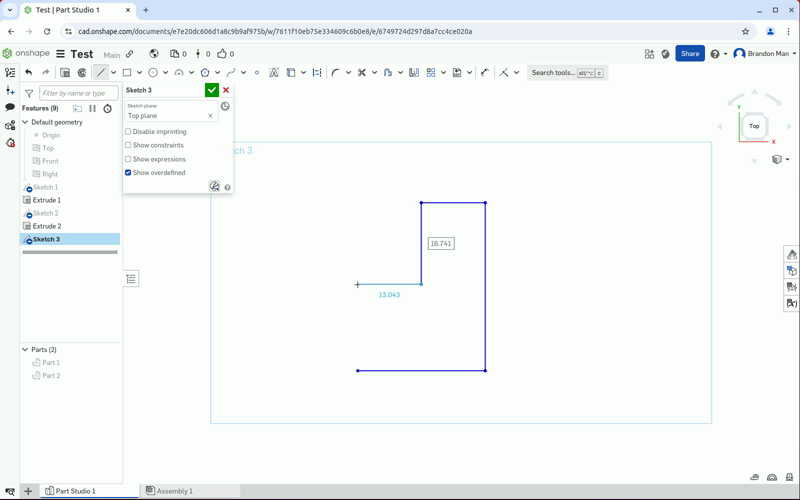
key_down(shift)
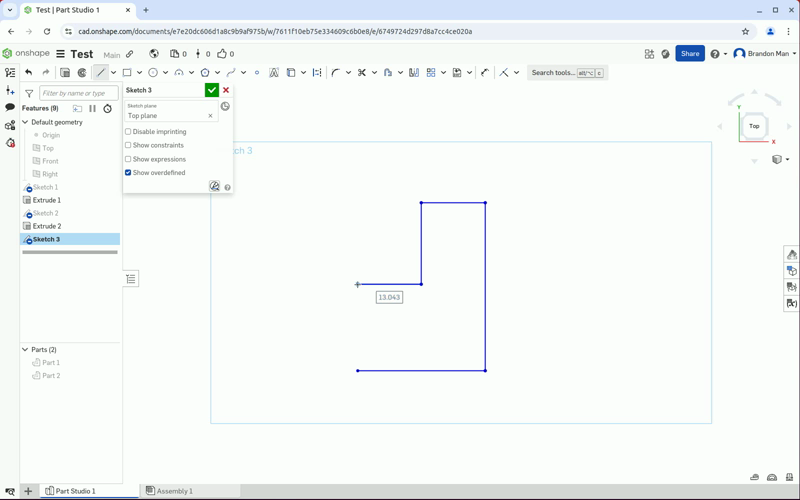
mouse_move(357, 370)
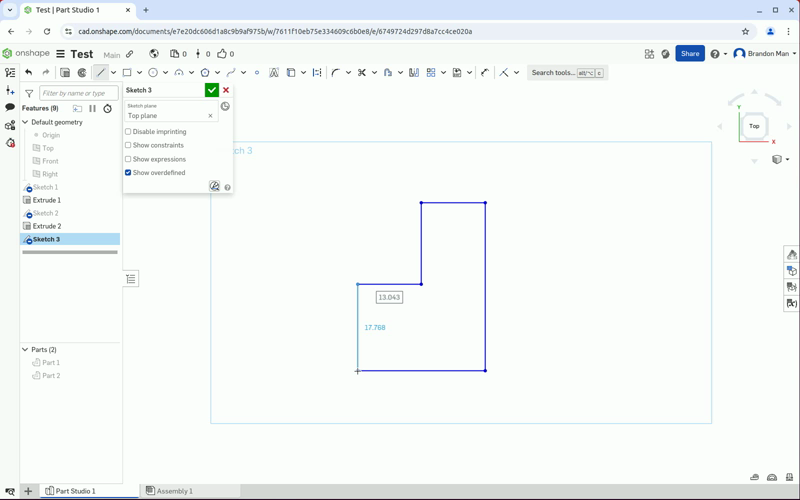
key_up(shift)
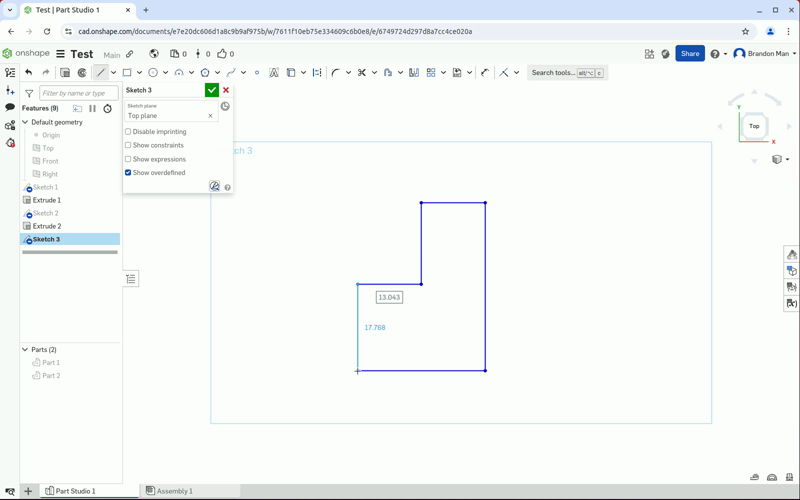
click(357, 370)
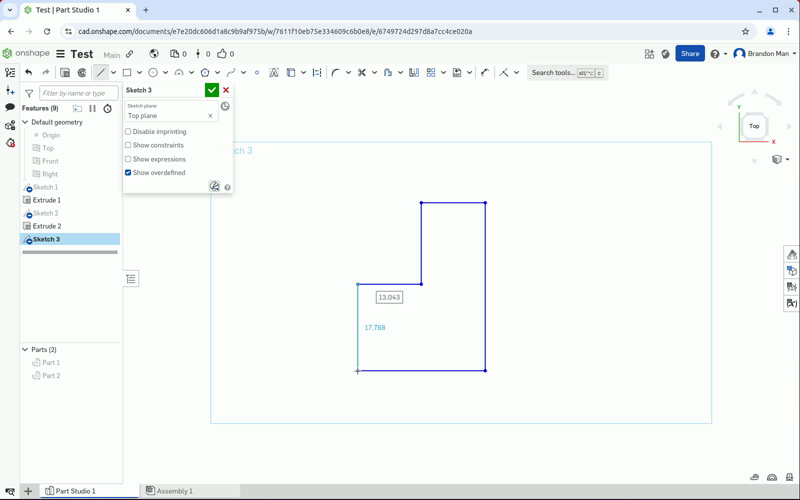
key(esc)
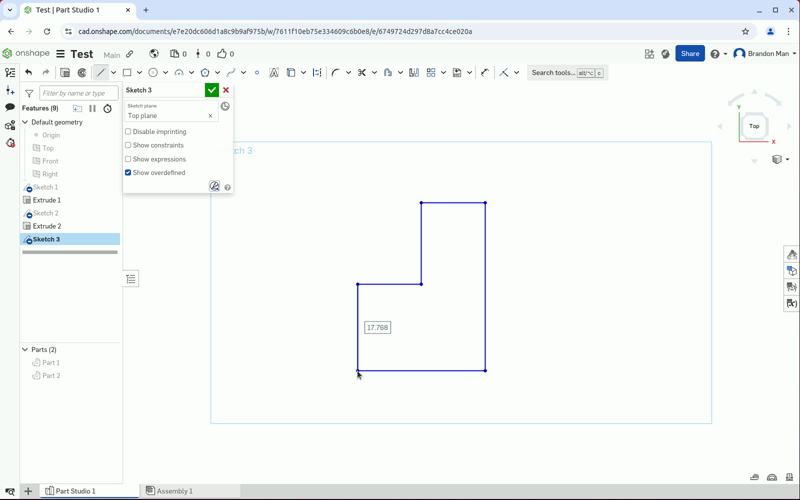
key(c)
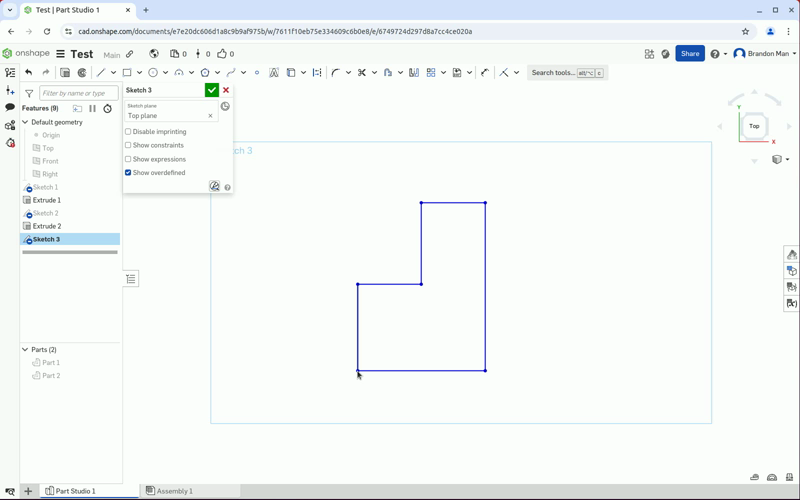
key_down(shift)
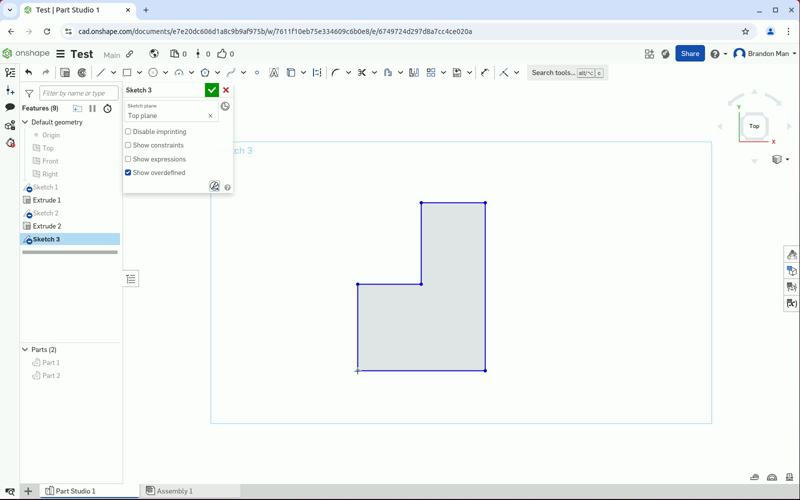
mouse_move(403, 324)
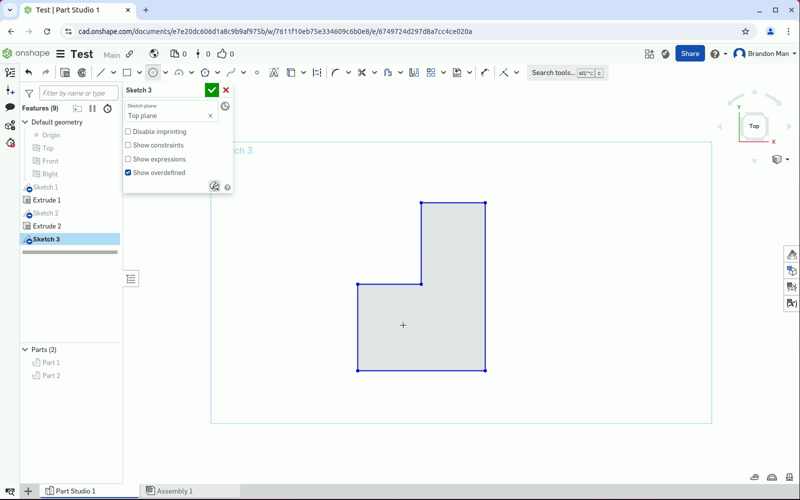
click(403, 324)
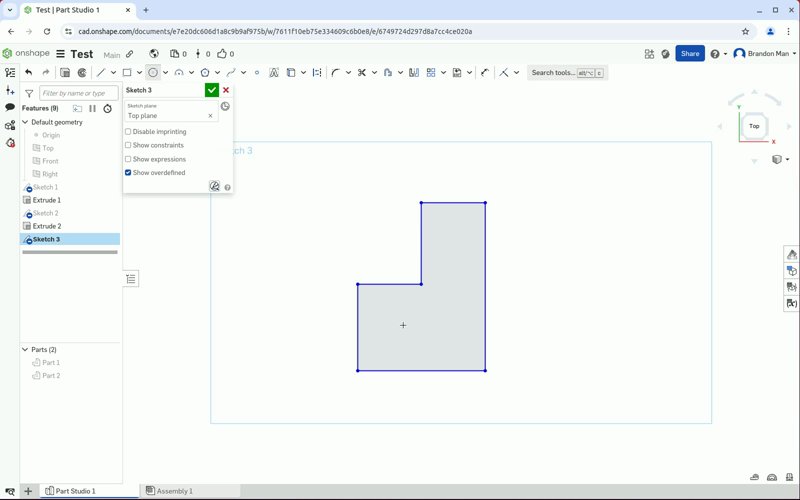
key_up(shift)
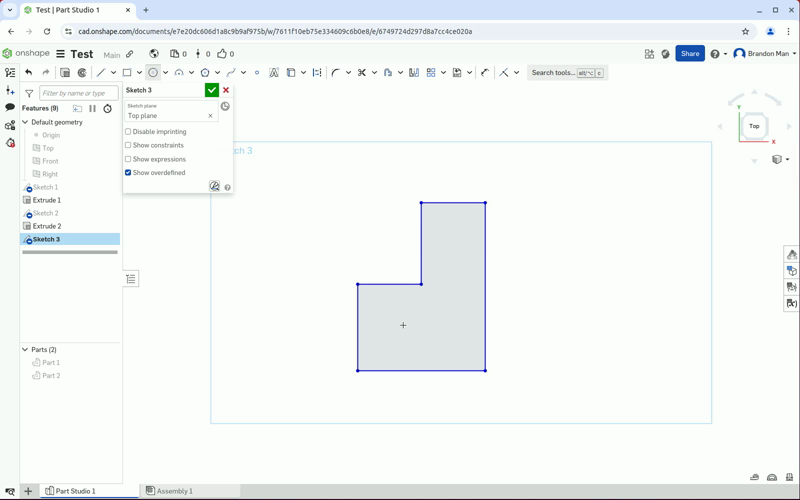
mouse_move(419, 324)
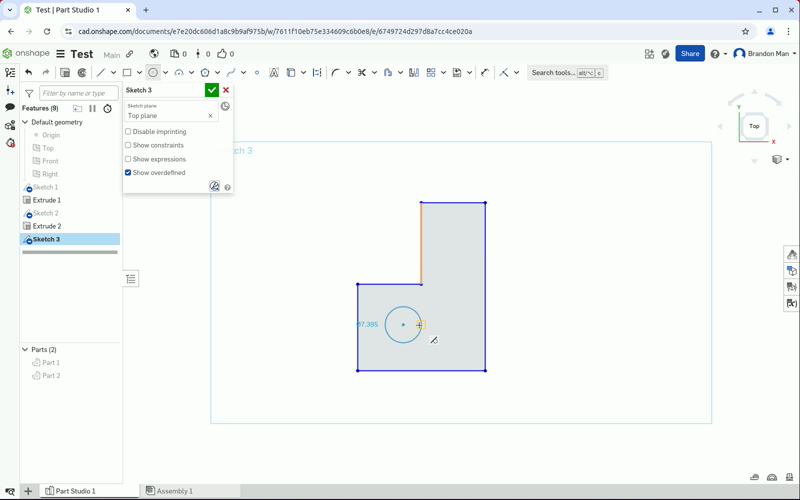
click(419, 324)
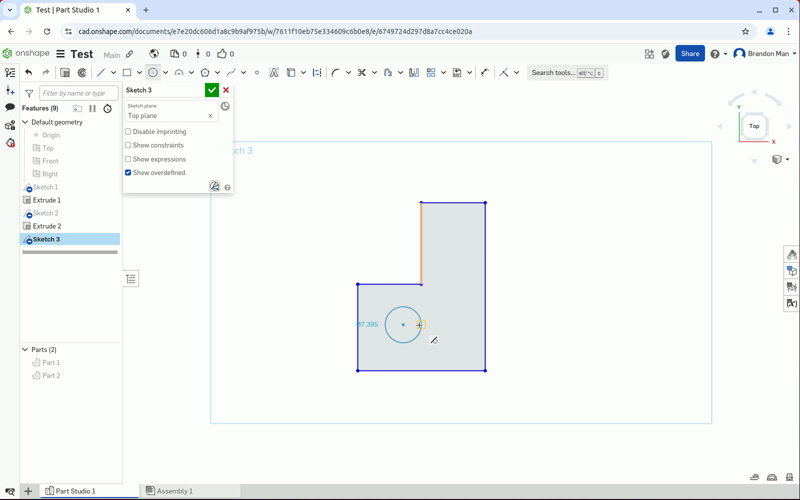
key(esc)
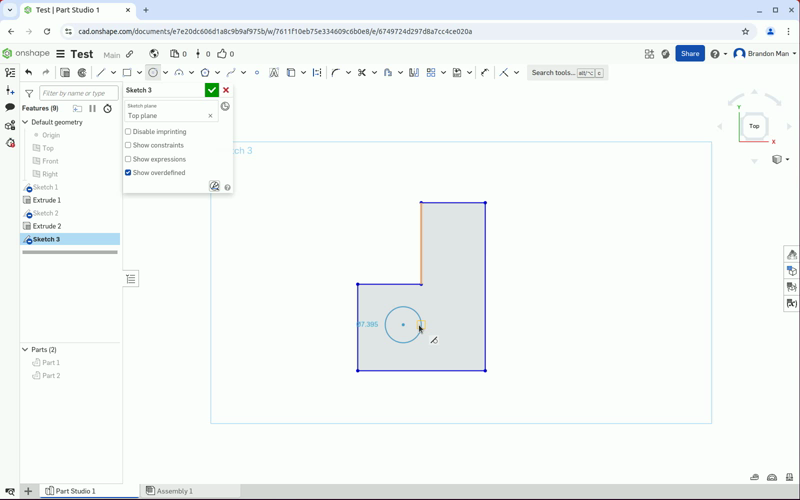
key(c)
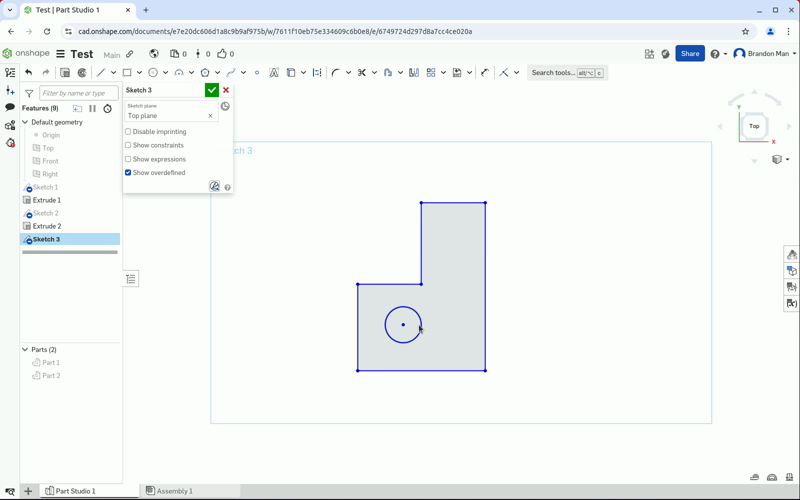
key_down(shift)
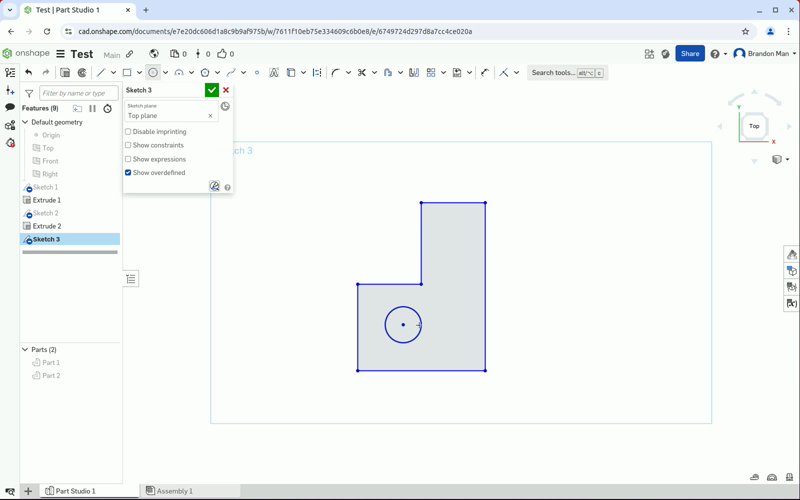
mouse_move(455, 276)
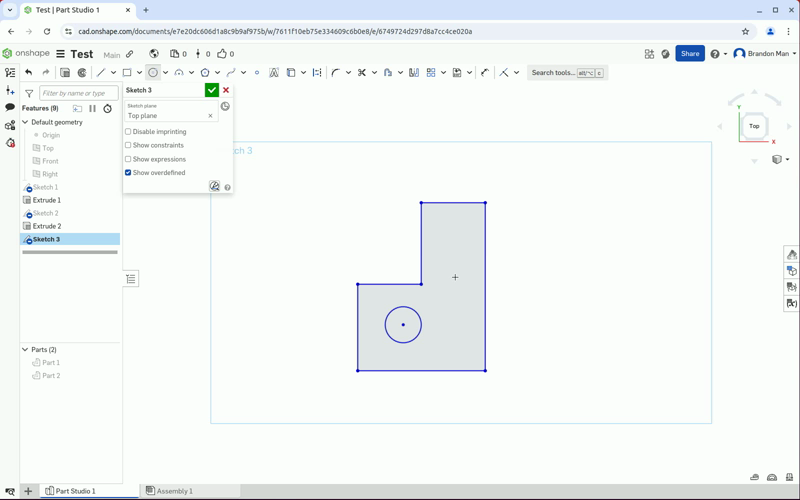
click(455, 276)
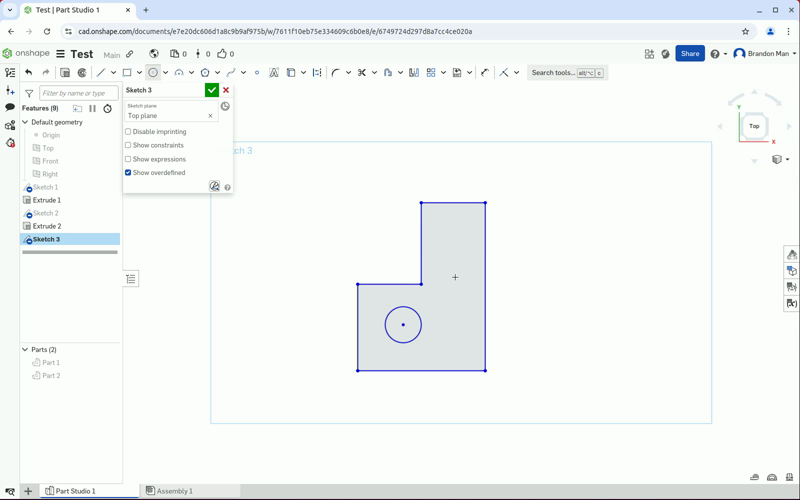
key_up(shift)
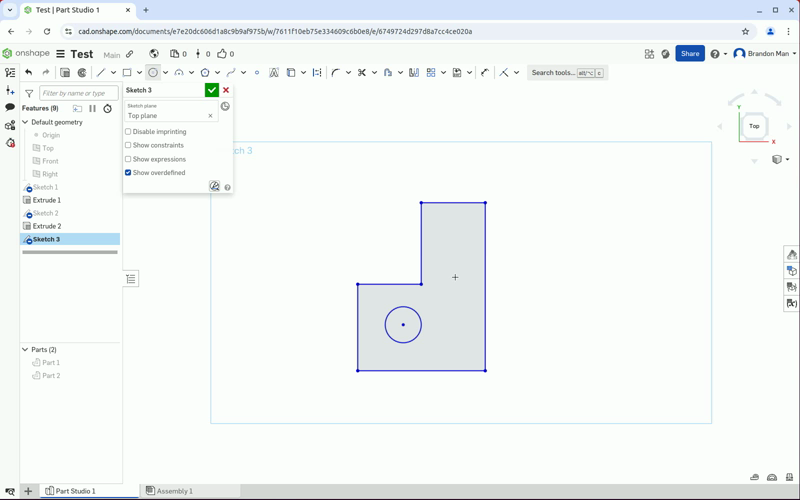
mouse_move(471, 276)
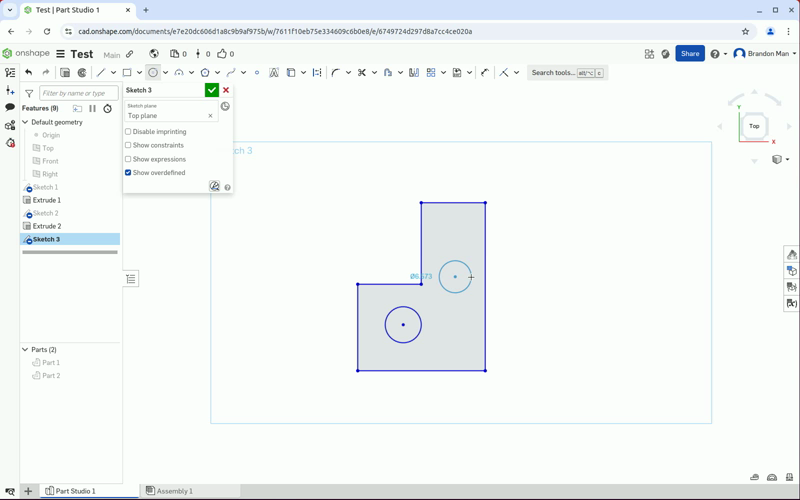
click(471, 276)
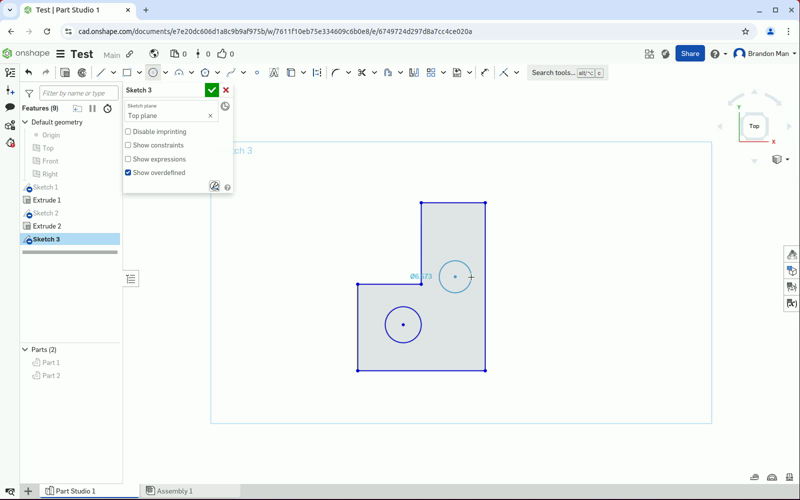
key(esc)
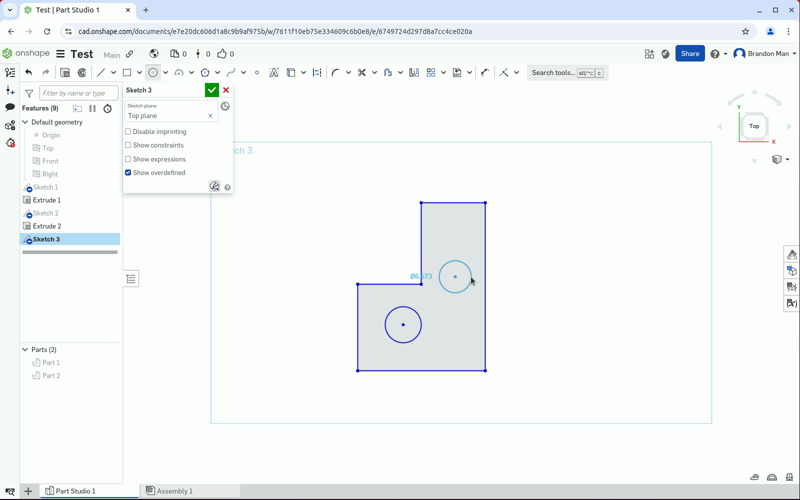
mouse_move(392, 350)
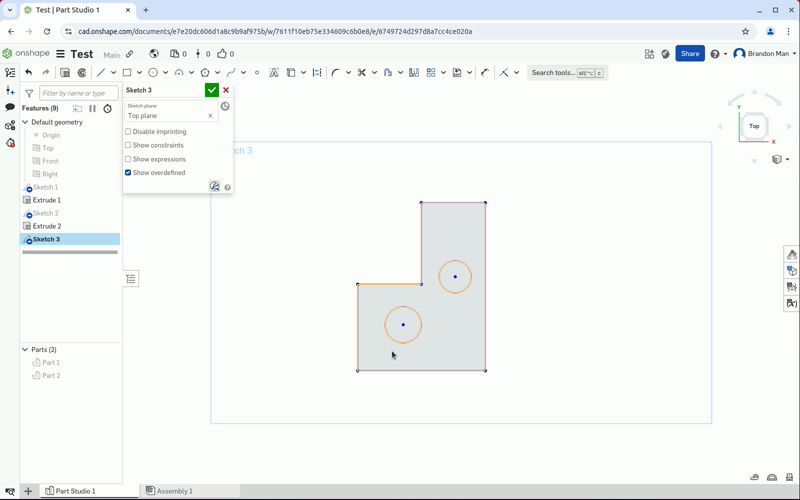
click(392, 350)
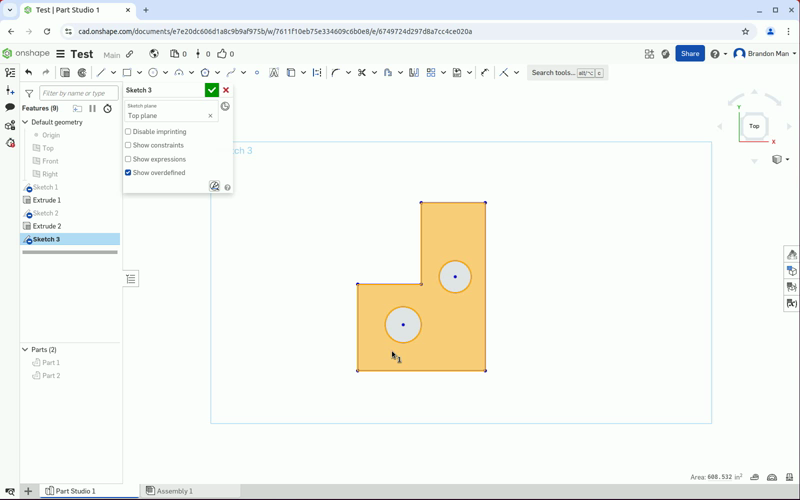
mouse_move(73, 352)
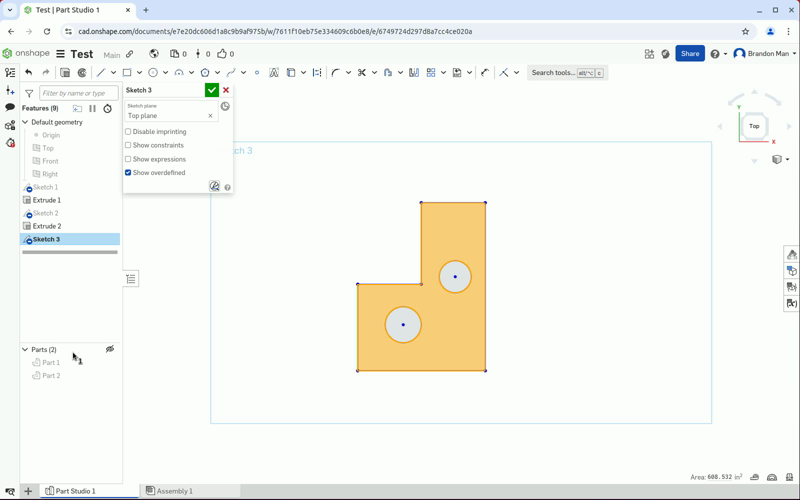
key(shift+y)
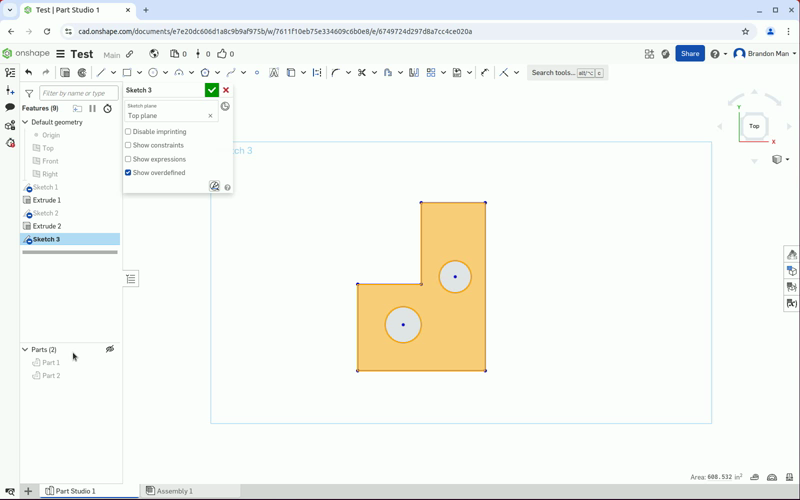
key(shift+e)
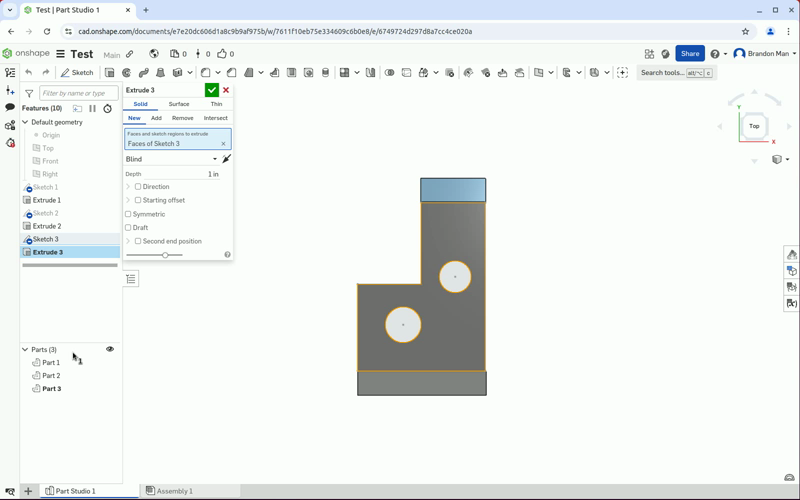
mouse_move(143, 106)
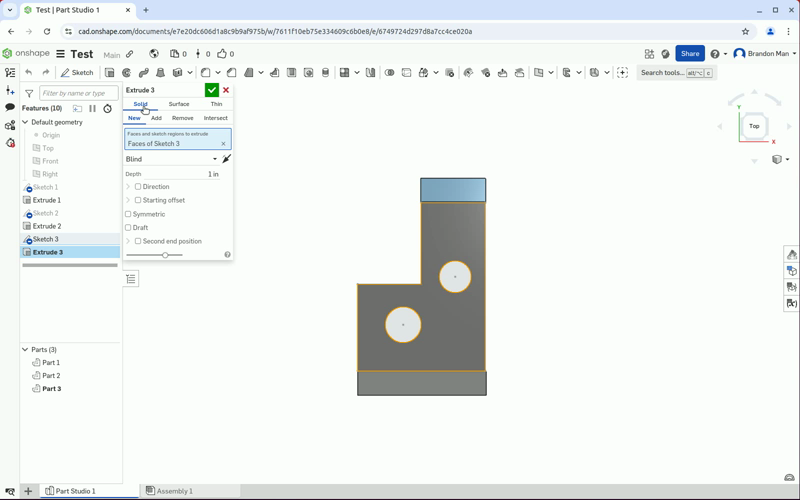
click(143, 106)
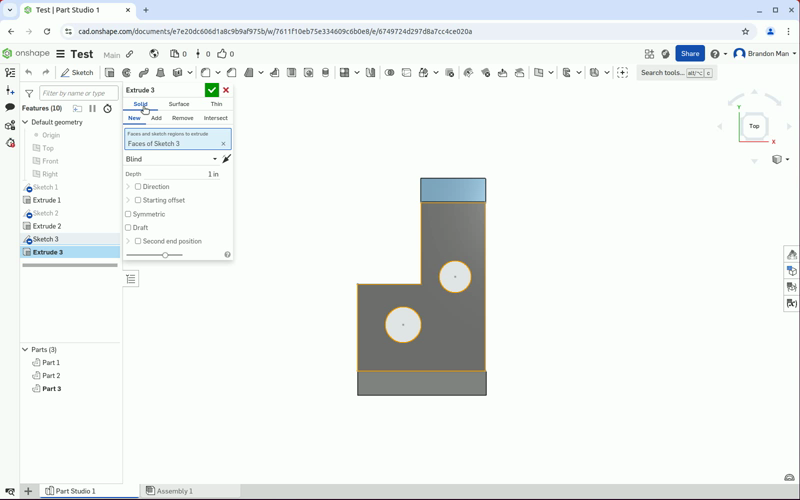
mouse_move(137, 120)
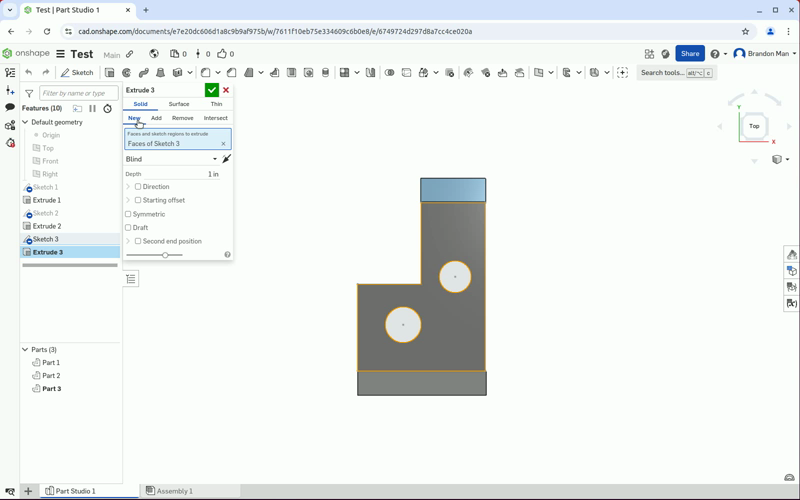
click(137, 120)
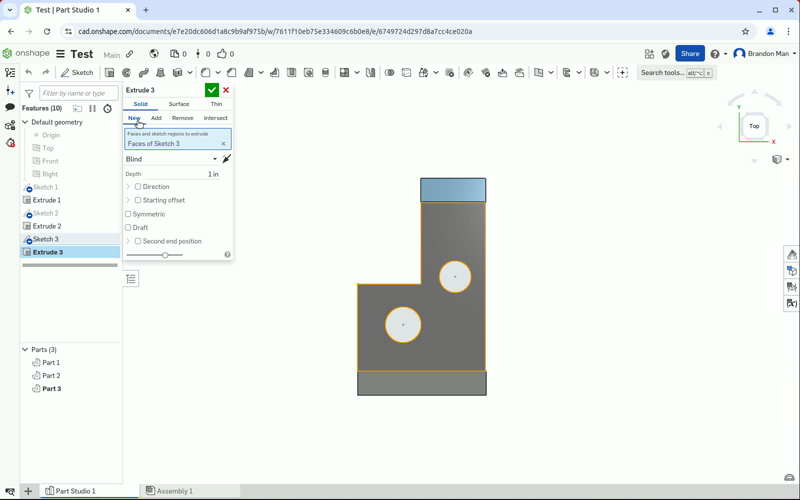
key(tab, 4)
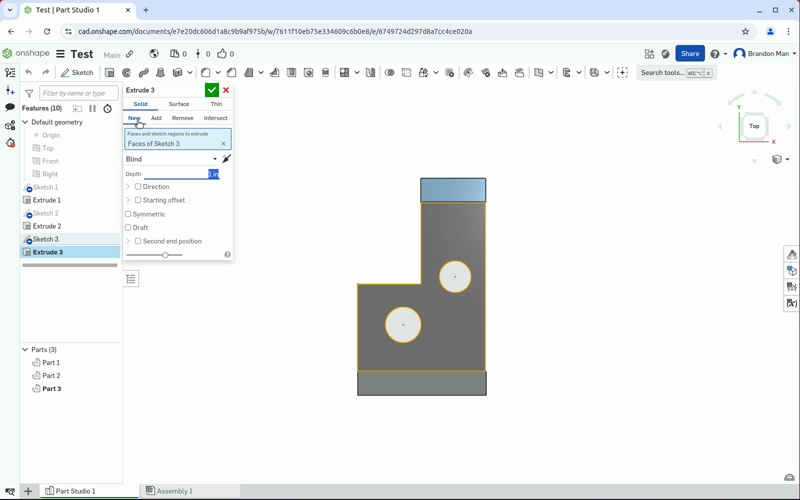
text(8.425)
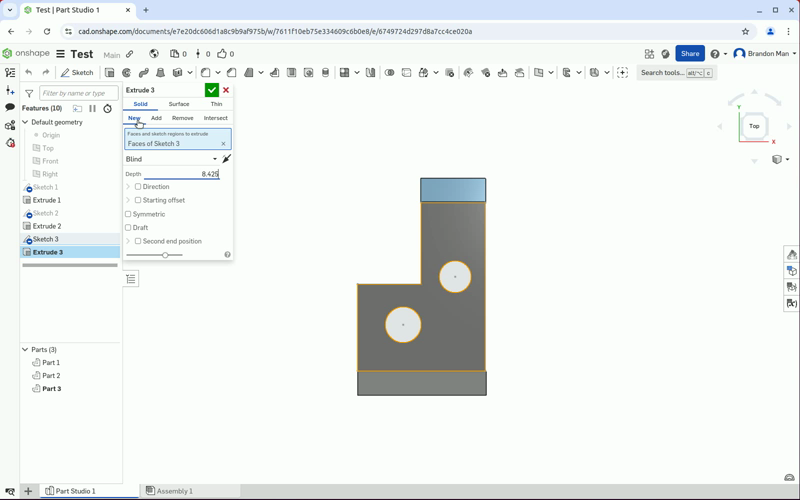
key(enter)
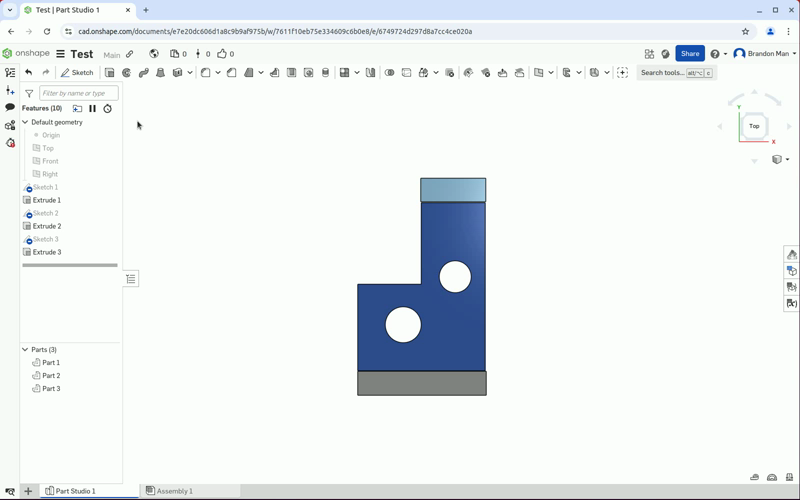
key(shift+h)
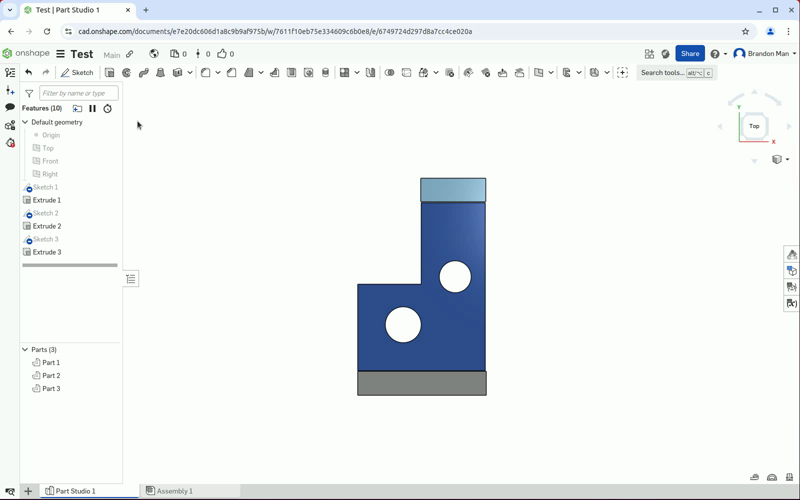
key(shift+h)
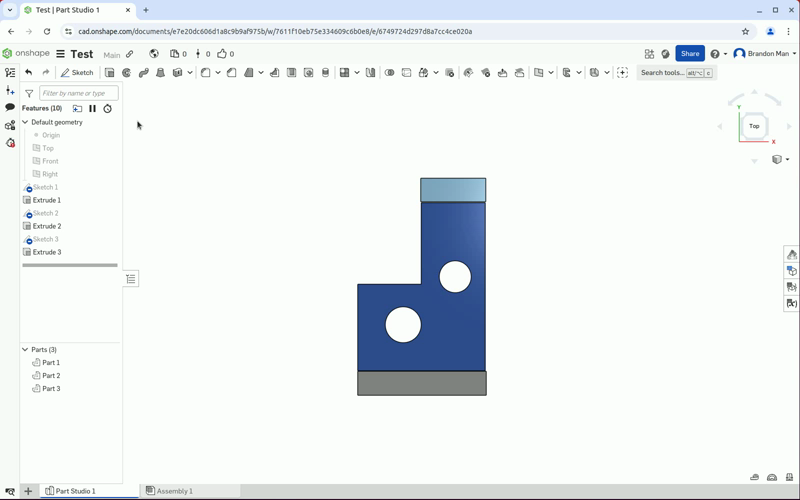
mouse_move(73, 189)
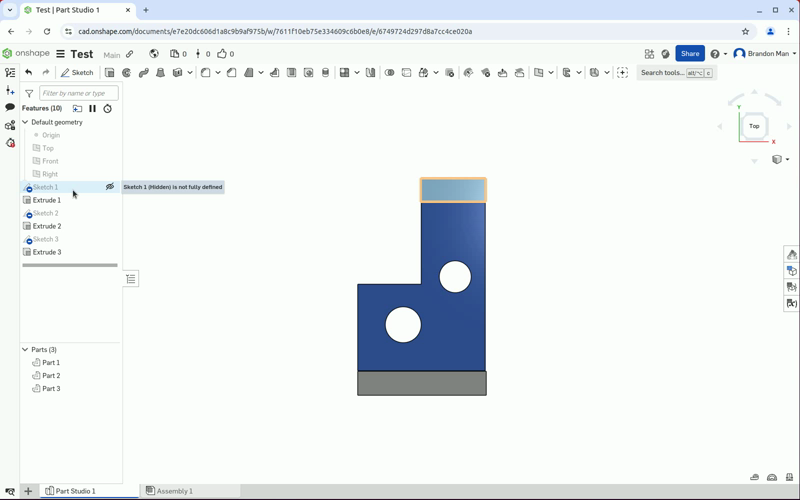
click(73, 189)
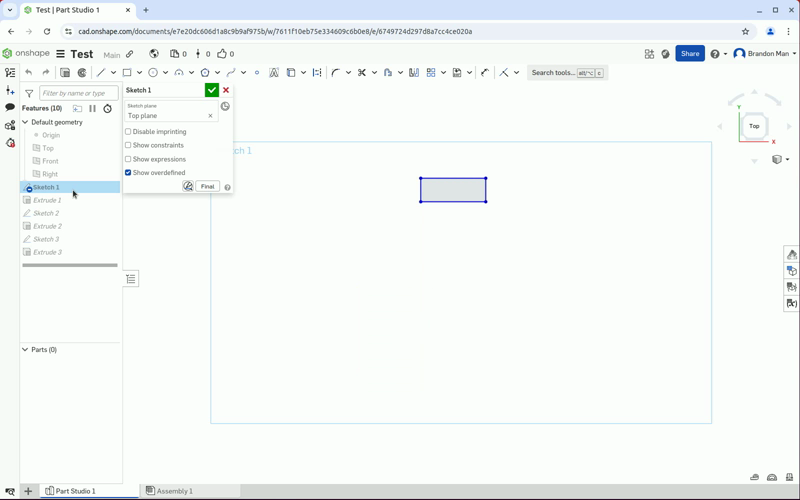
mouse_move(229, 92)
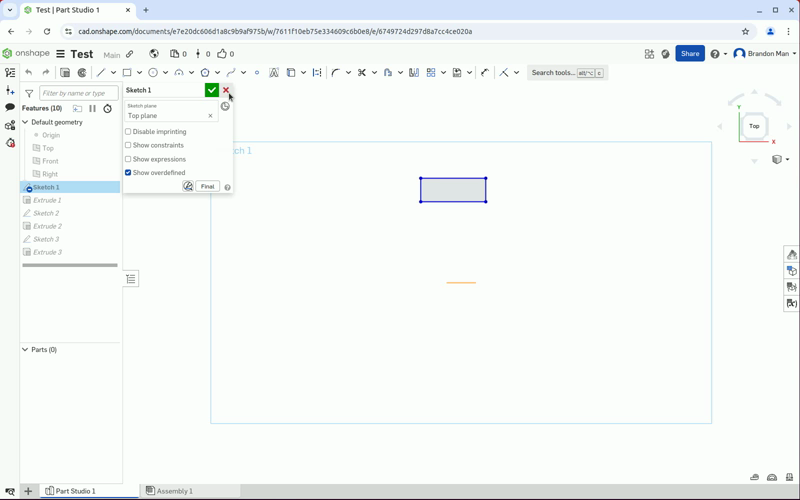
click(229, 92)
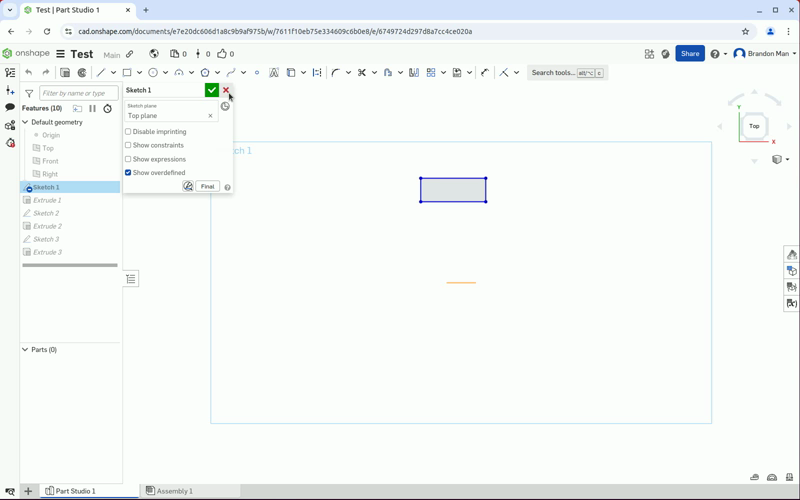
key(shift+s)
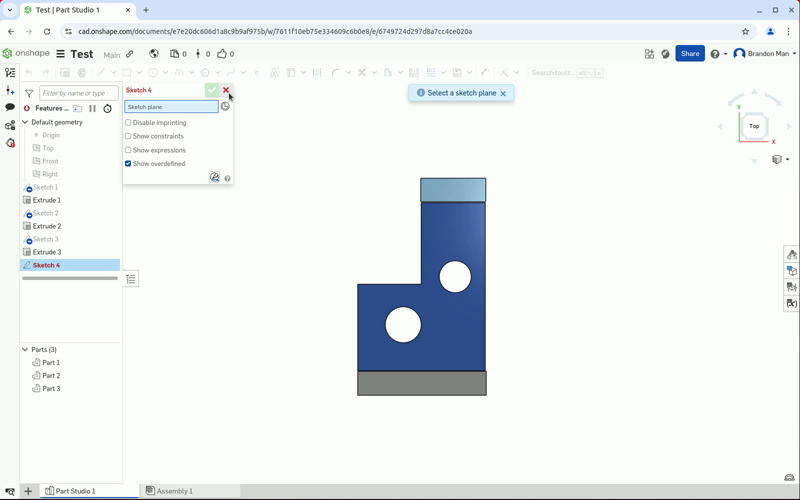
mouse_move(73, 150)
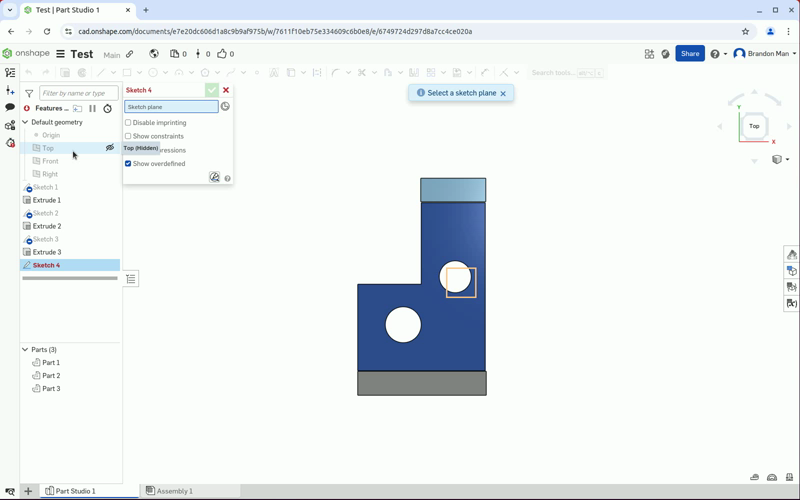
click(73, 150)
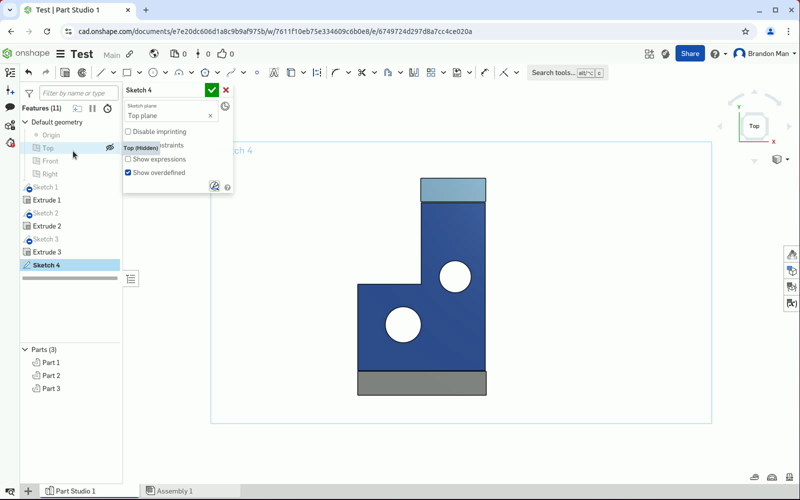
mouse_move(73, 352)
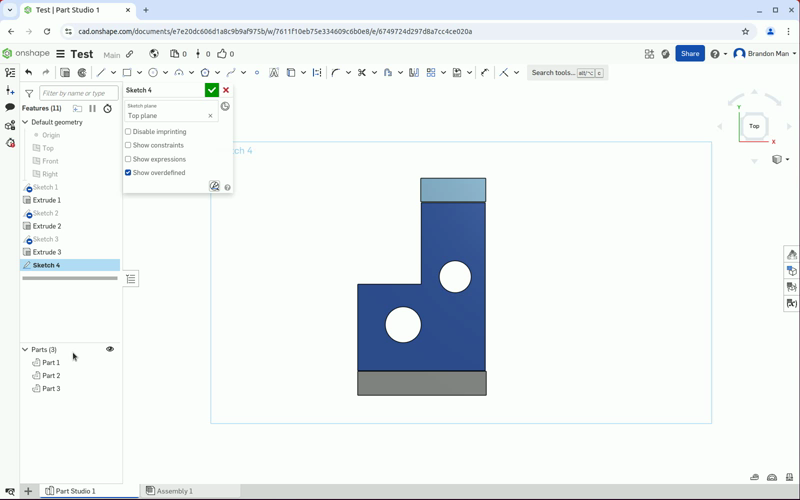
key(y)
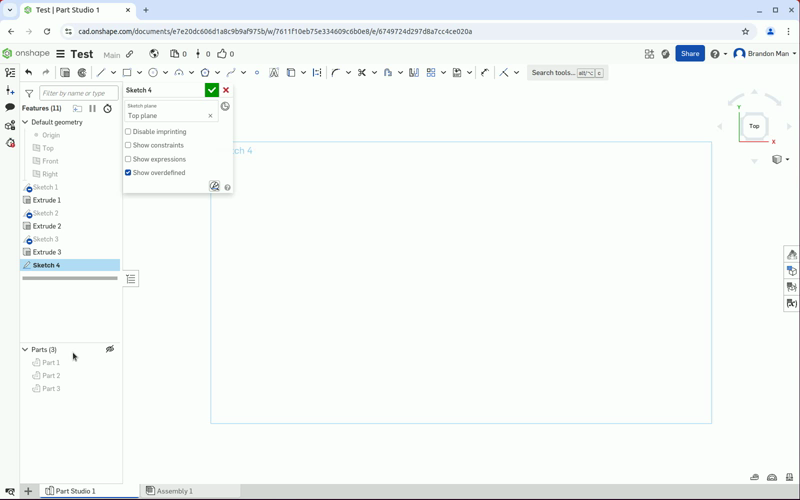
key(l)
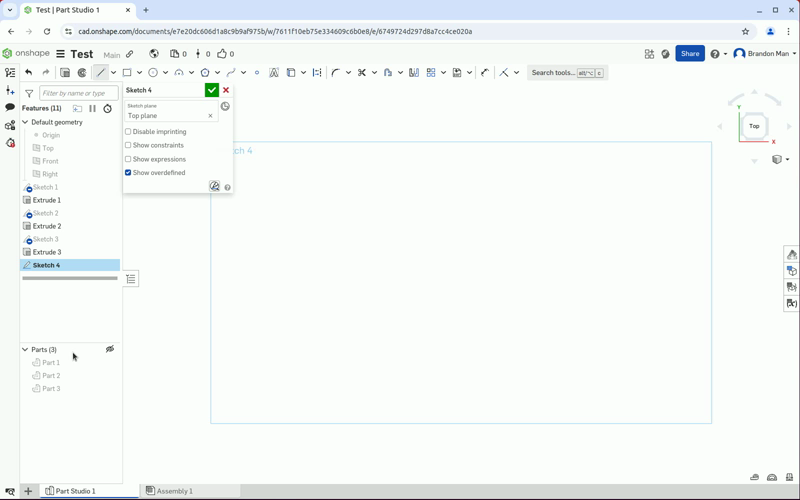
key_down(shift)
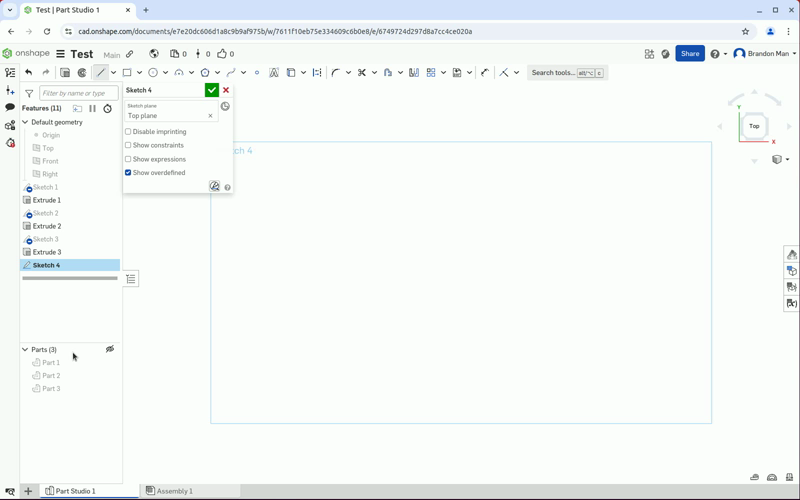
mouse_move(420, 201)
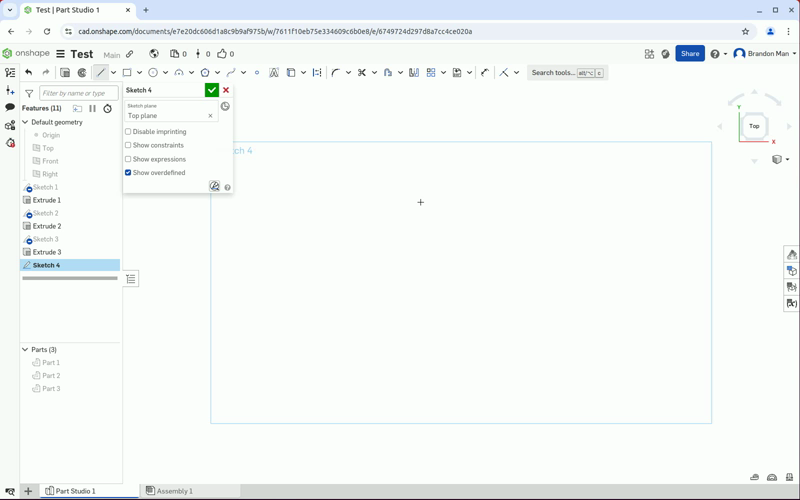
click(420, 201)
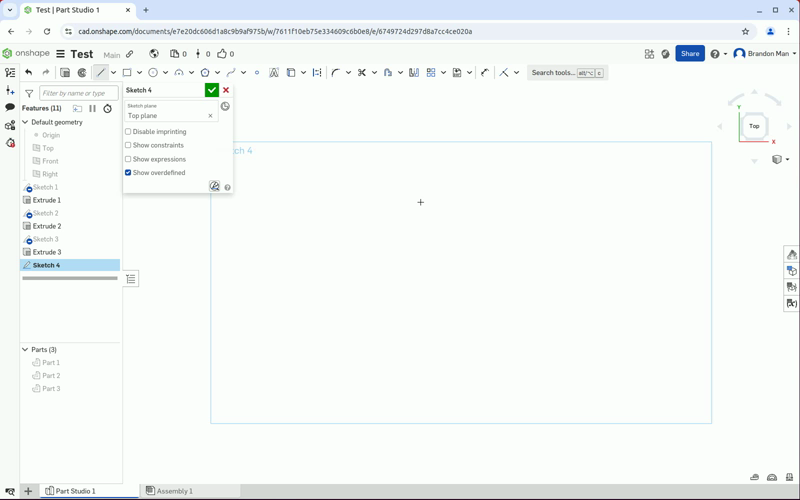
key_up(shift)
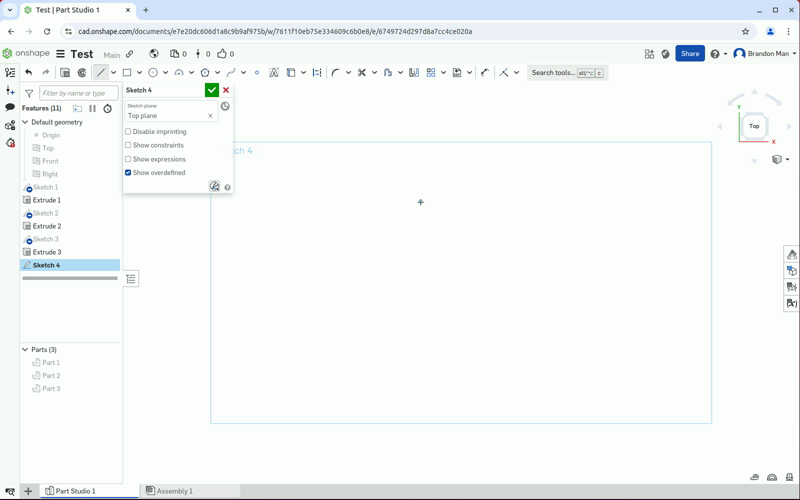
key_down(shift)
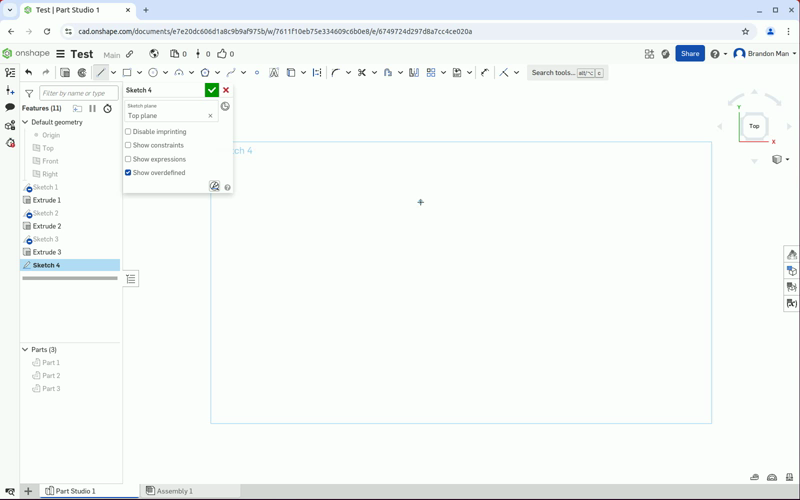
mouse_move(485, 201)
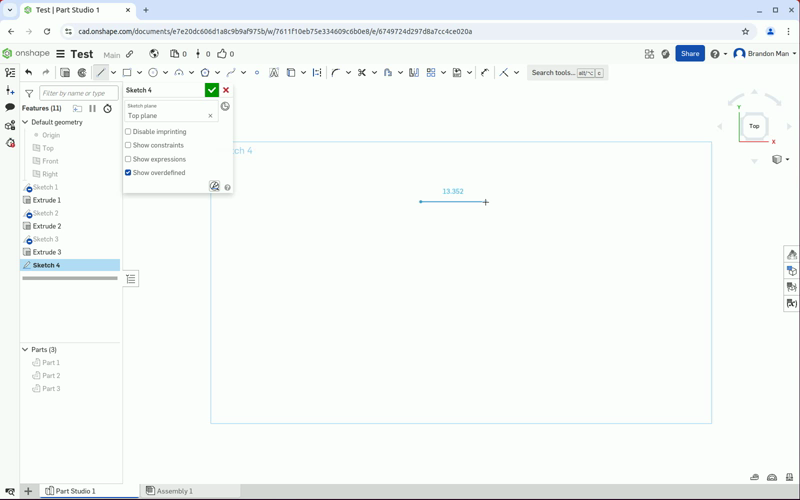
click(485, 201)
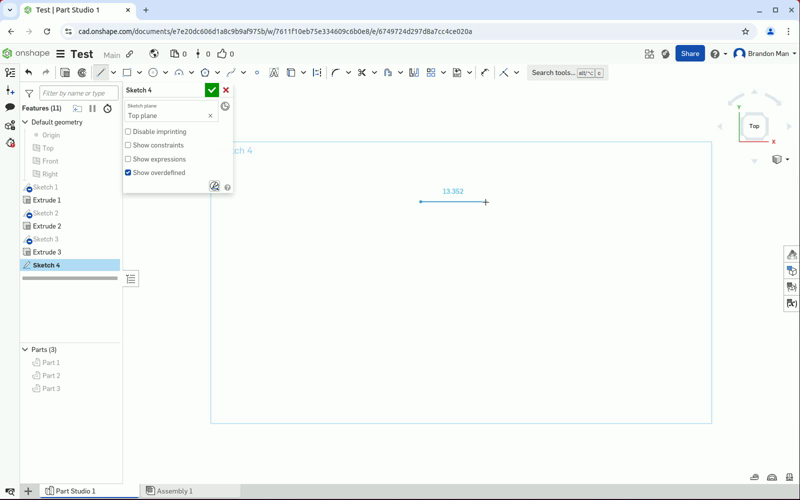
key_up(shift)
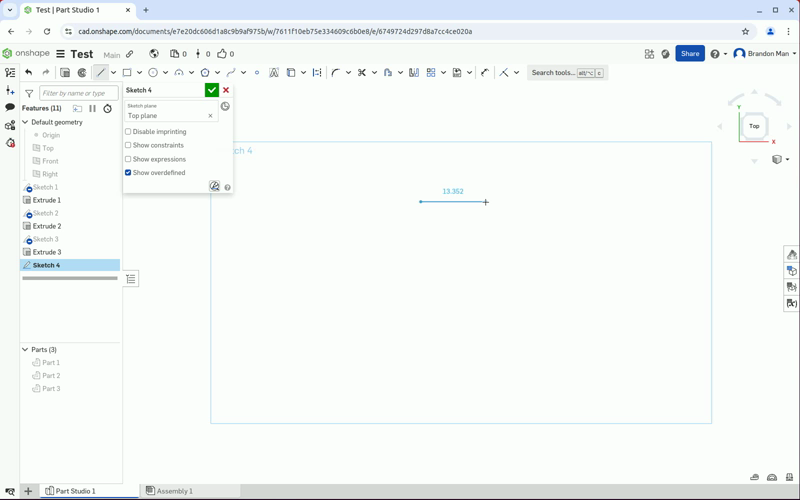
key_down(shift)
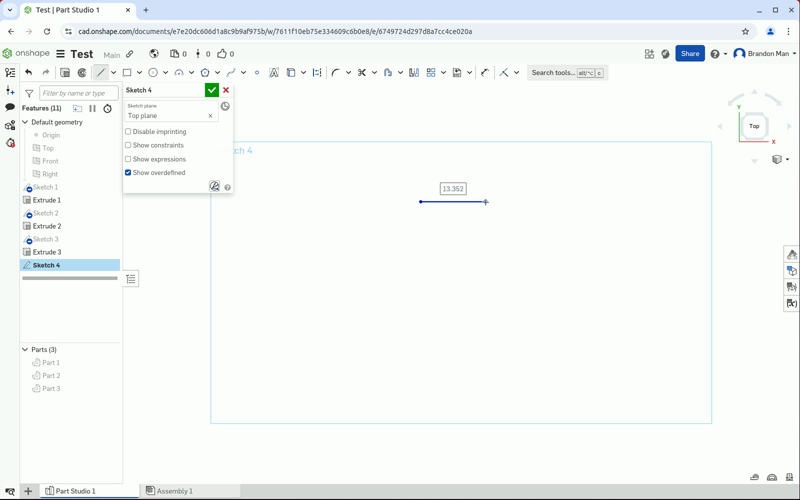
mouse_move(515, 201)
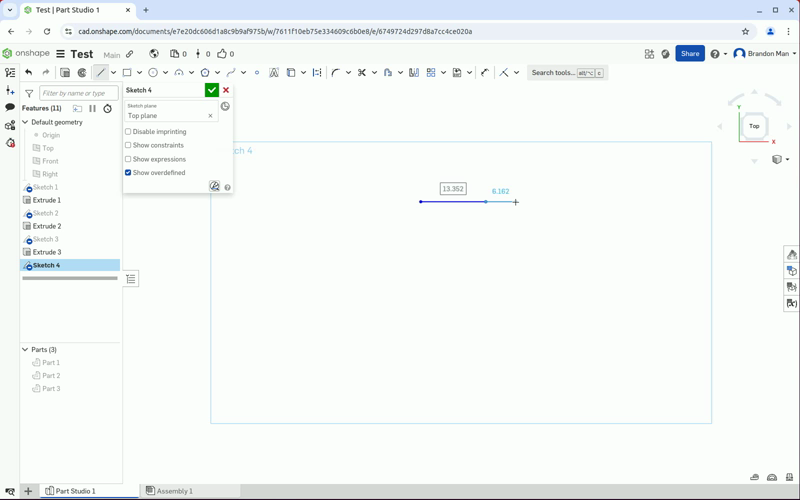
mouse_move(485, 178)
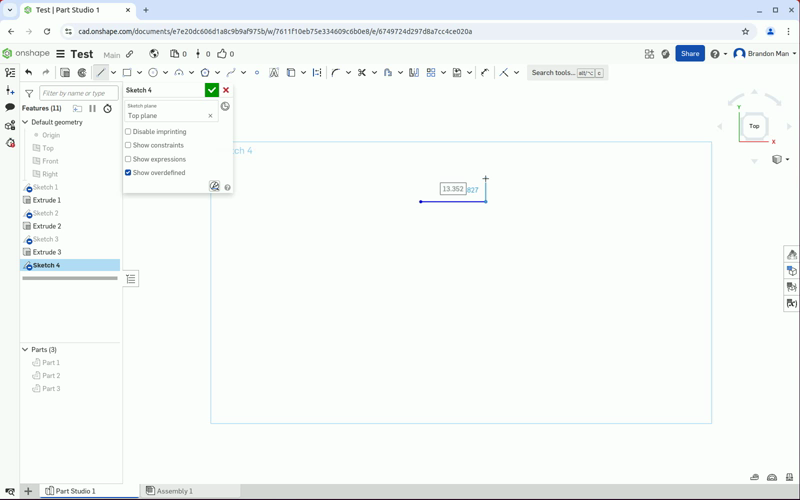
click(485, 178)
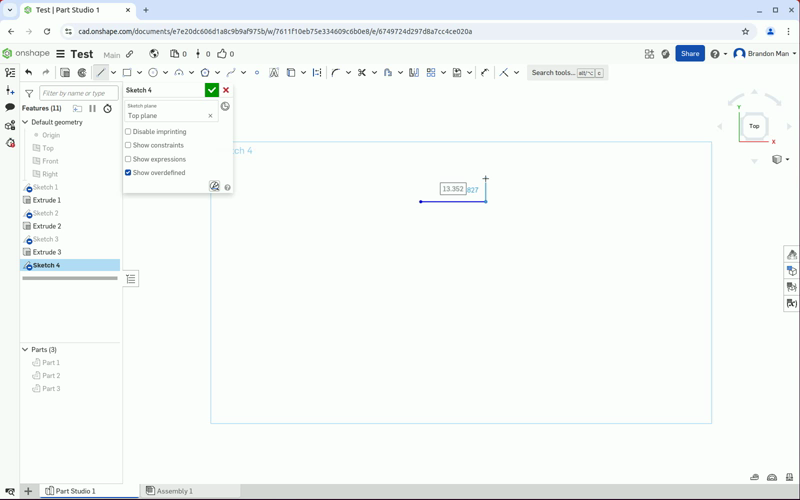
key_up(shift)
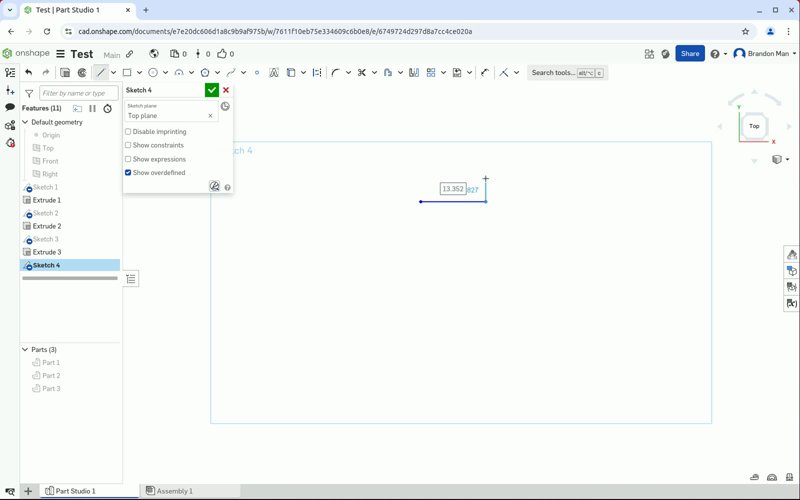
key_down(shift)
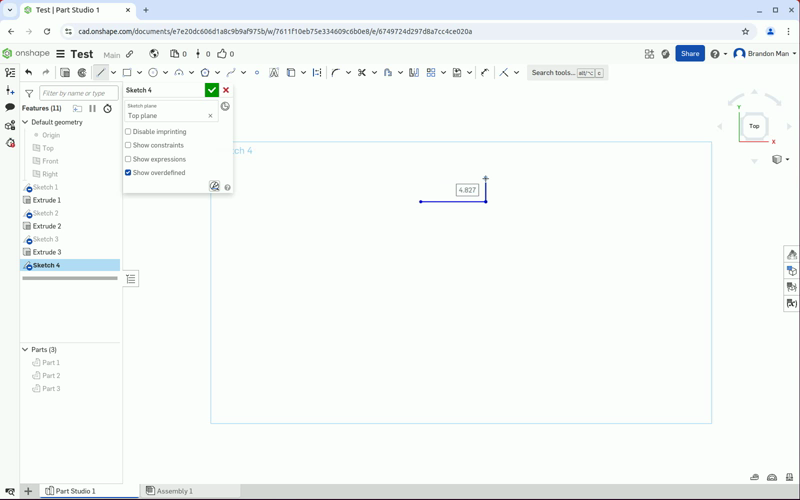
mouse_move(420, 178)
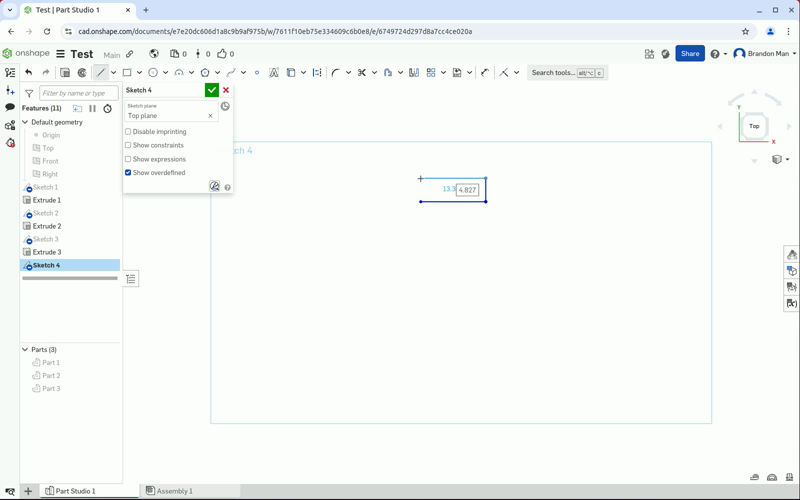
click(420, 178)
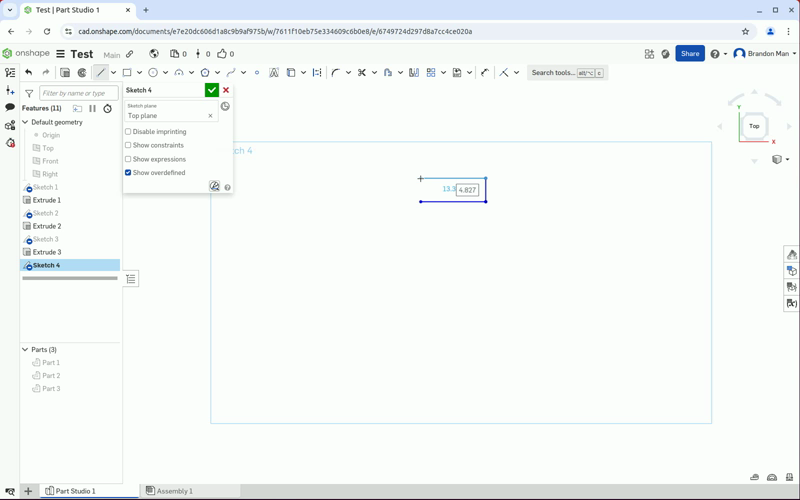
key_up(shift)
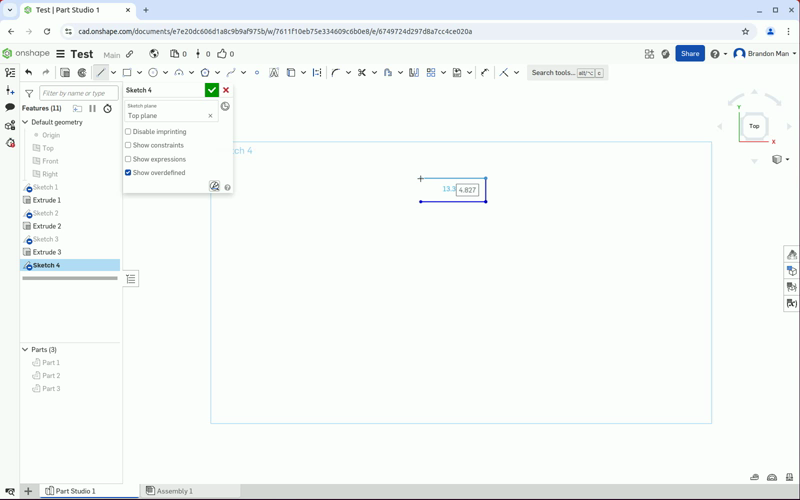
mouse_move(450, 178)
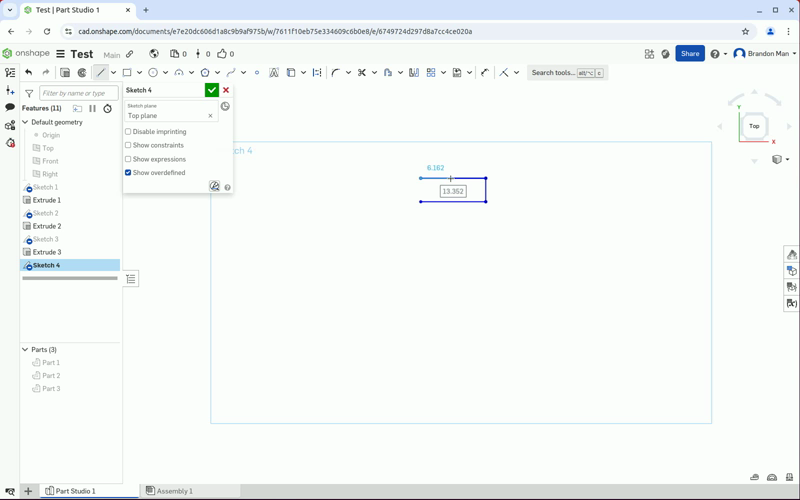
key_down(shift)
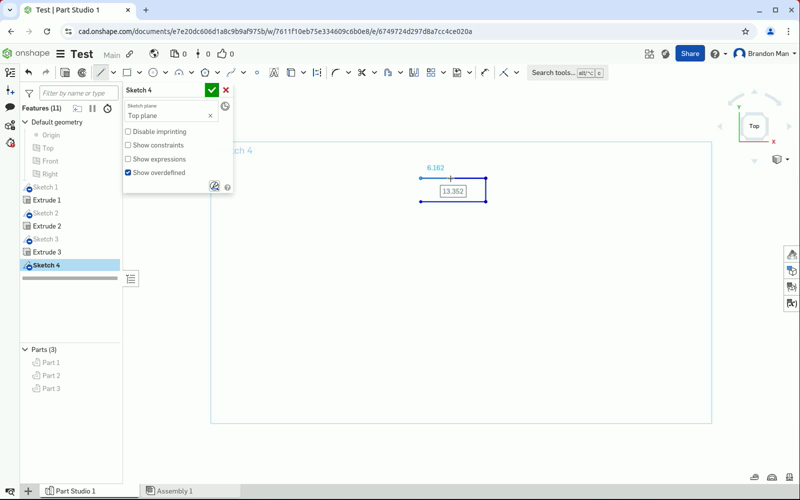
mouse_move(420, 201)
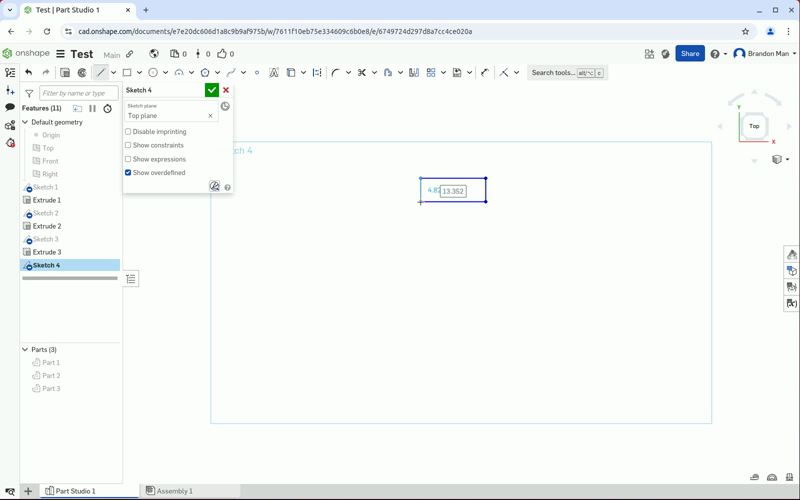
key_up(shift)
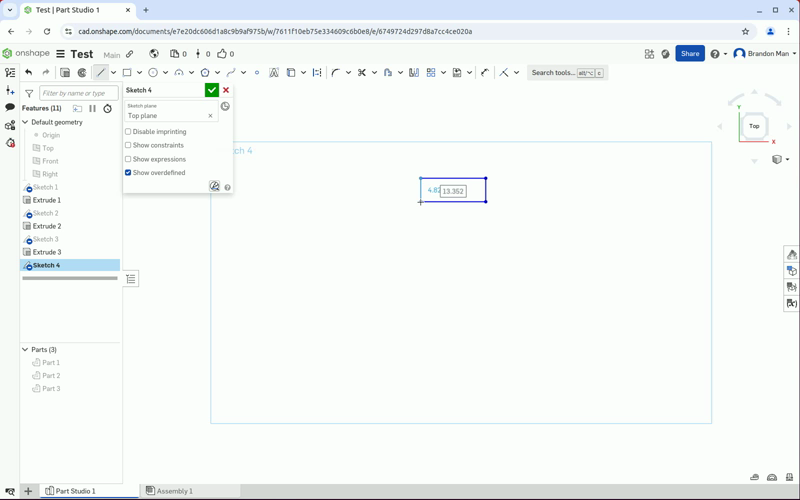
click(420, 201)
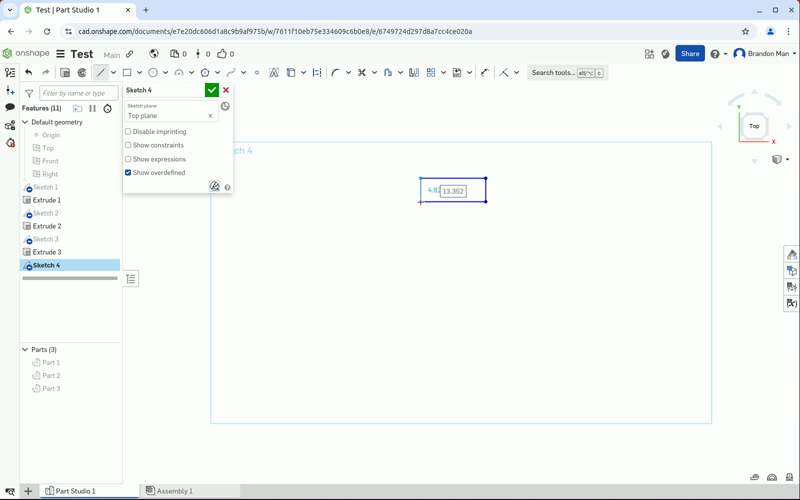
key(esc)
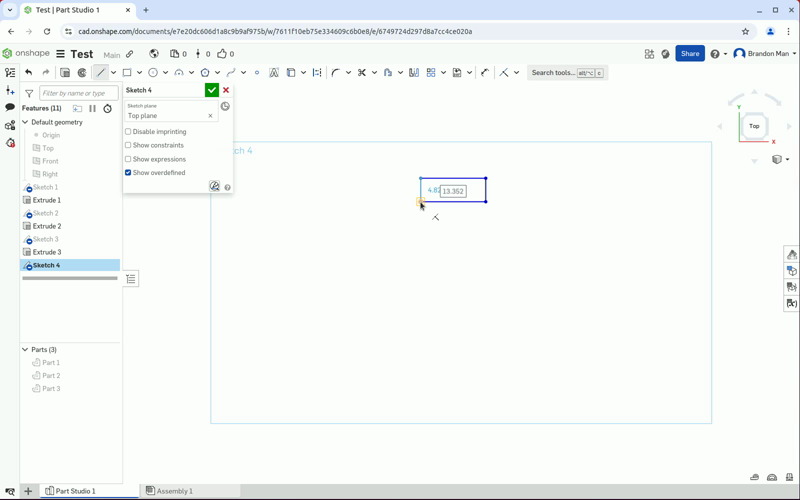
mouse_move(438, 200)
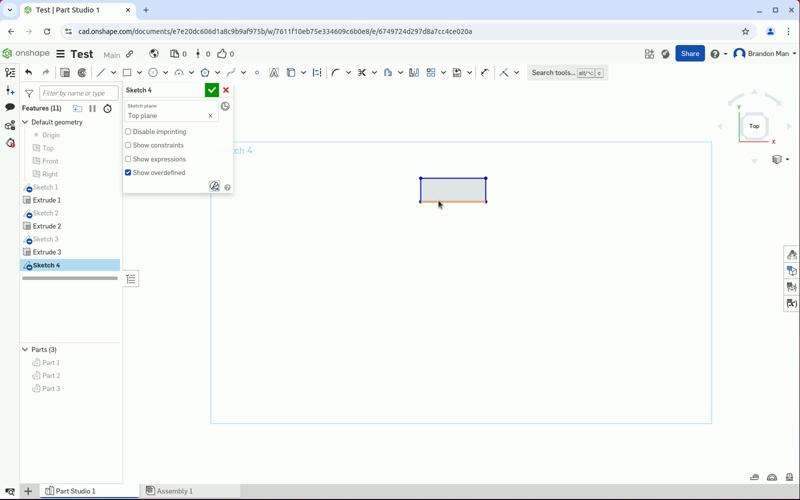
scroll(6)
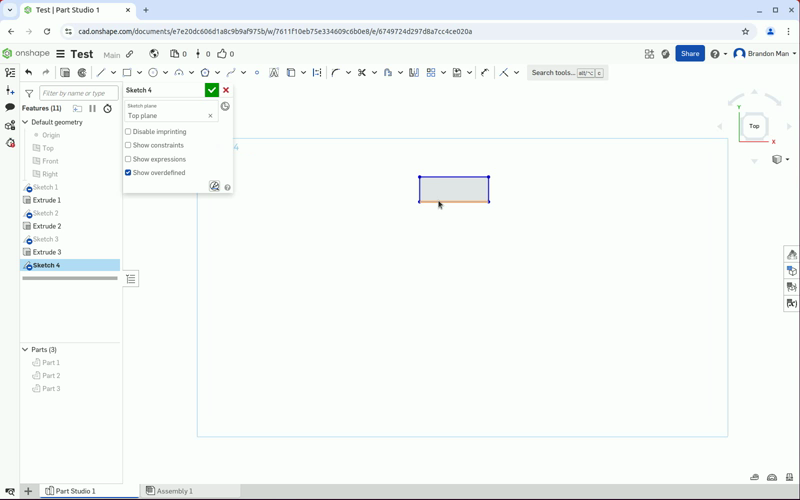
scroll(6)
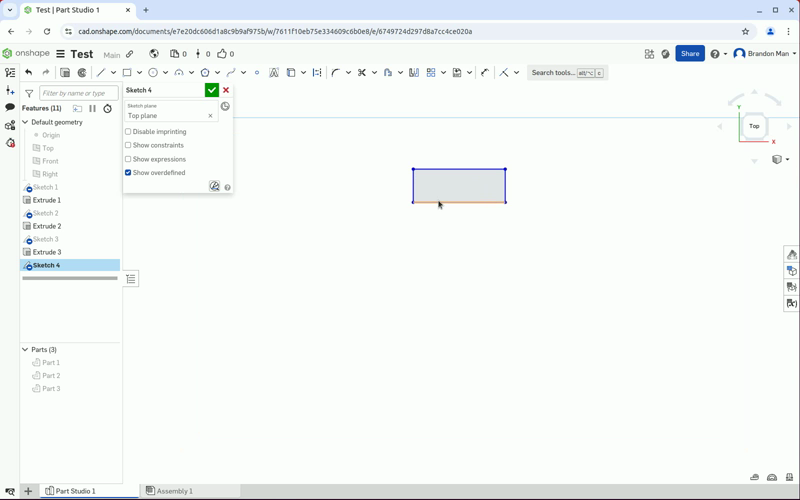
scroll(6)
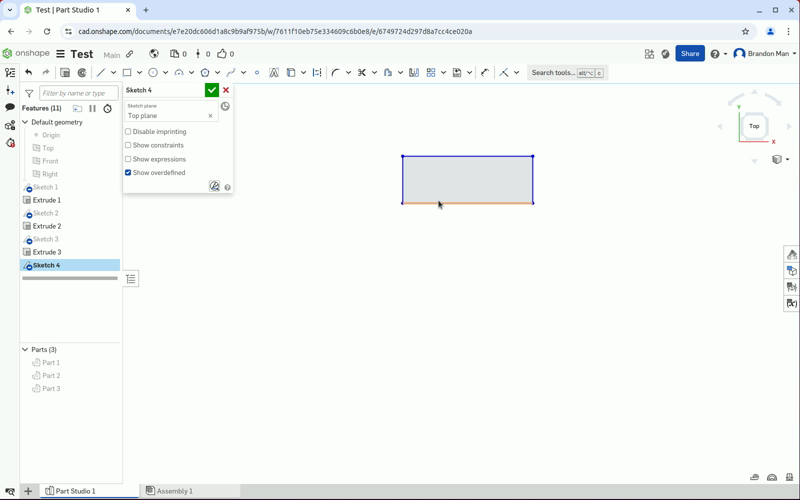
scroll(6)
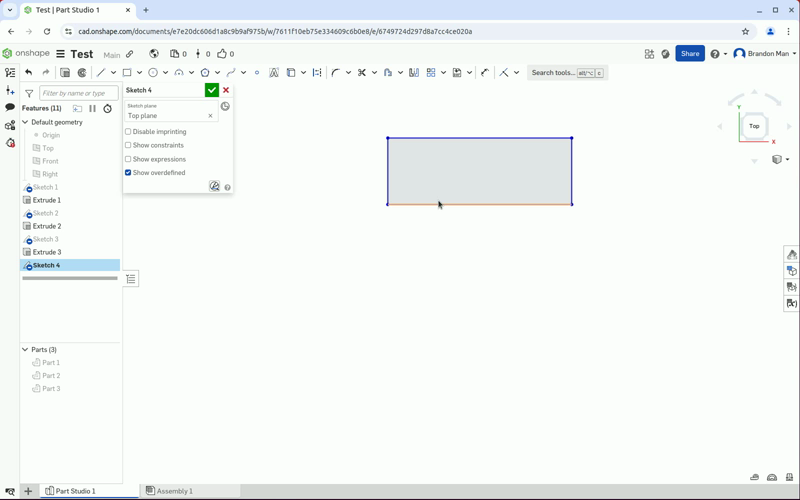
scroll(6)
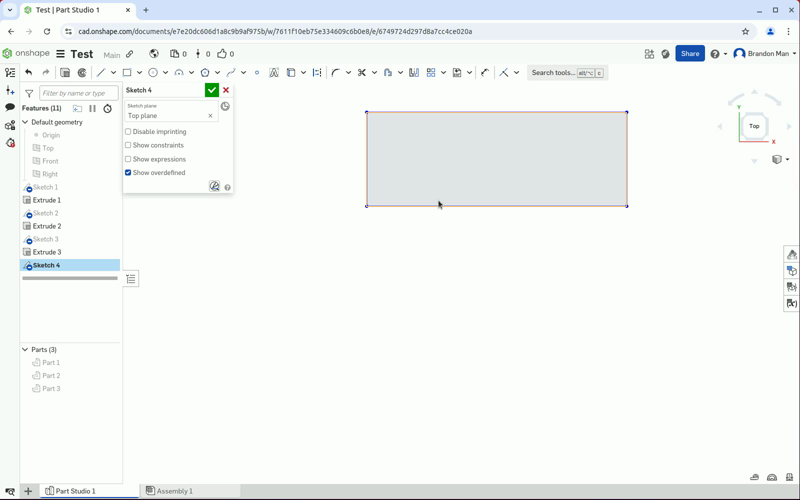
scroll(6)
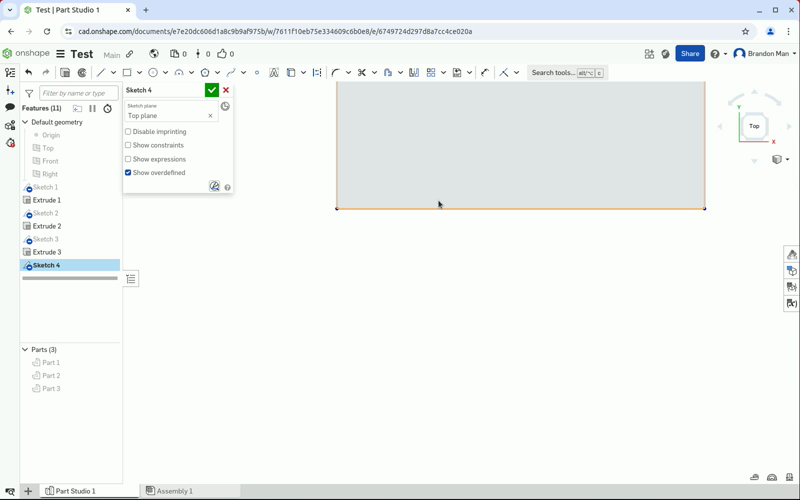
scroll(6)
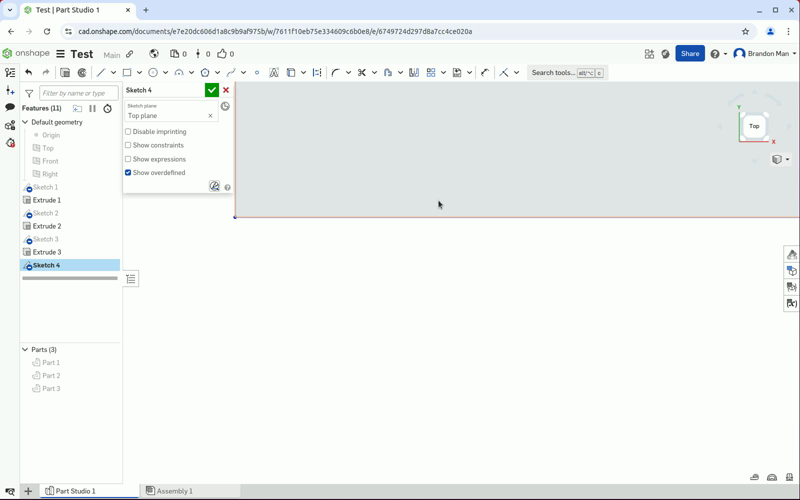
click(438, 200)
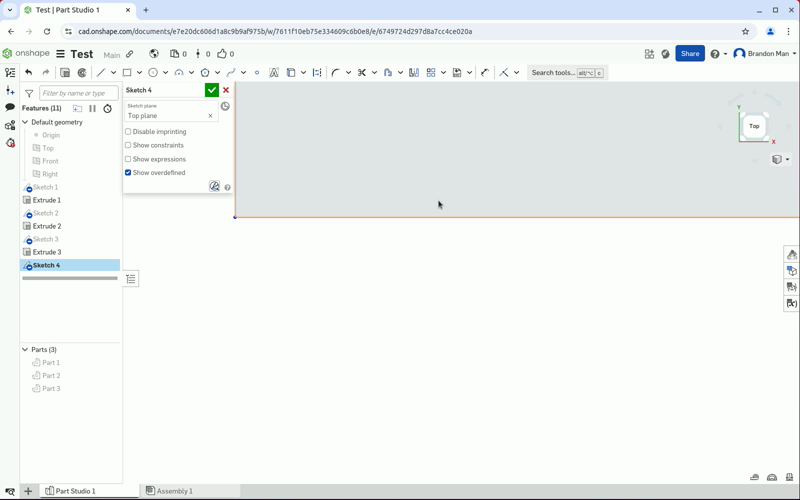
scroll(-6)
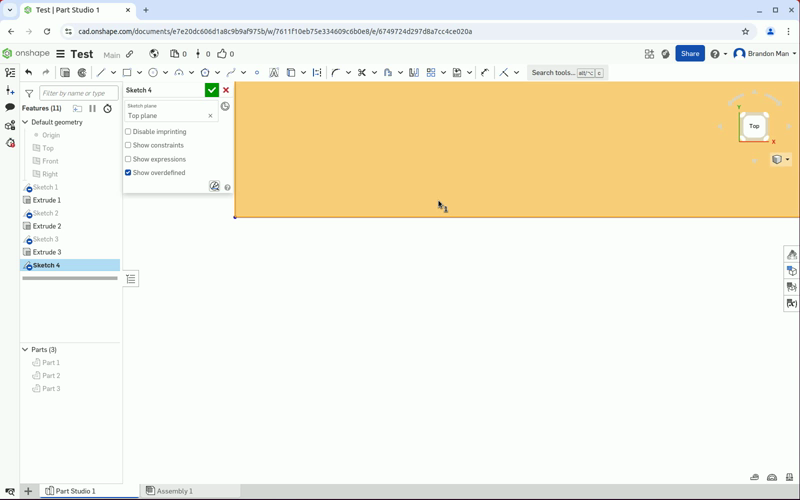
scroll(-6)
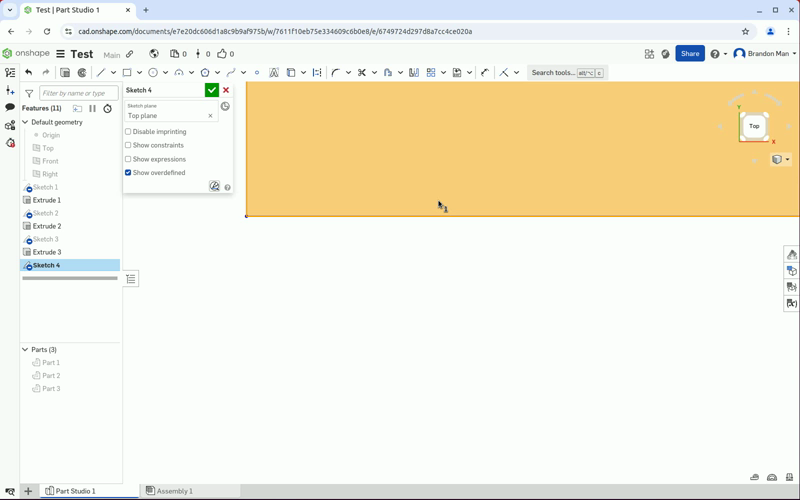
scroll(-6)
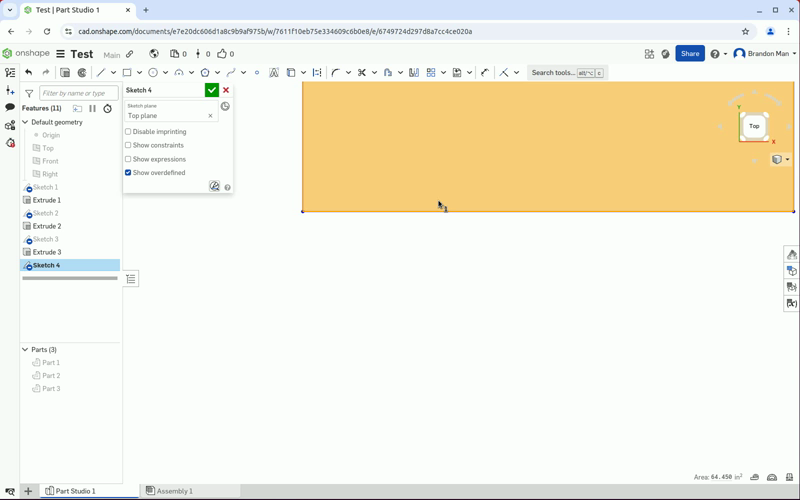
scroll(-6)
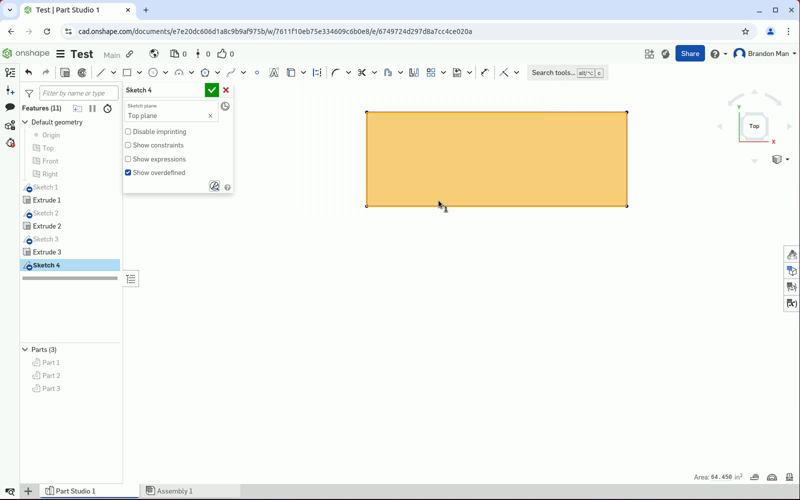
scroll(-6)
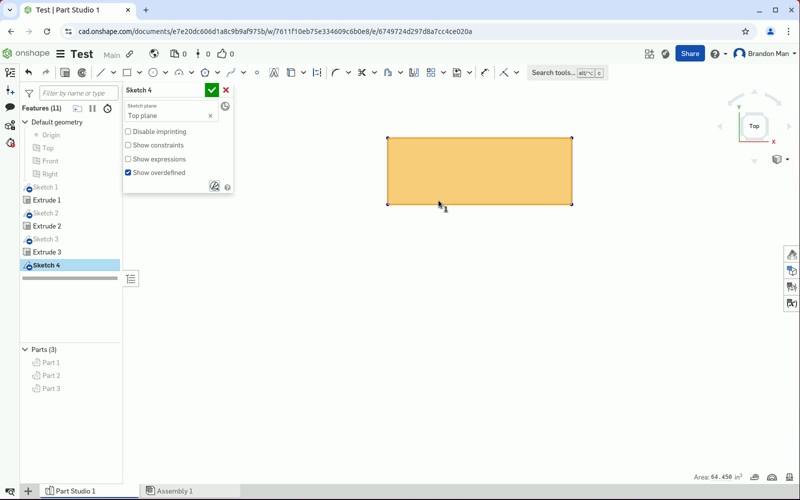
scroll(-6)
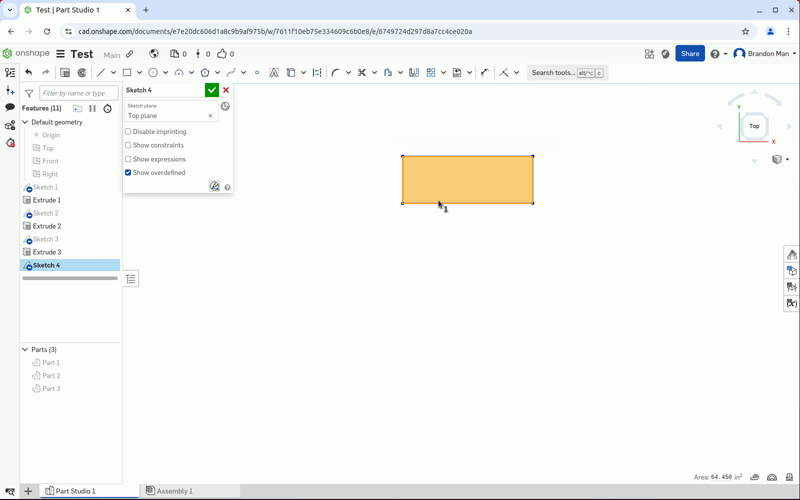
scroll(-6)
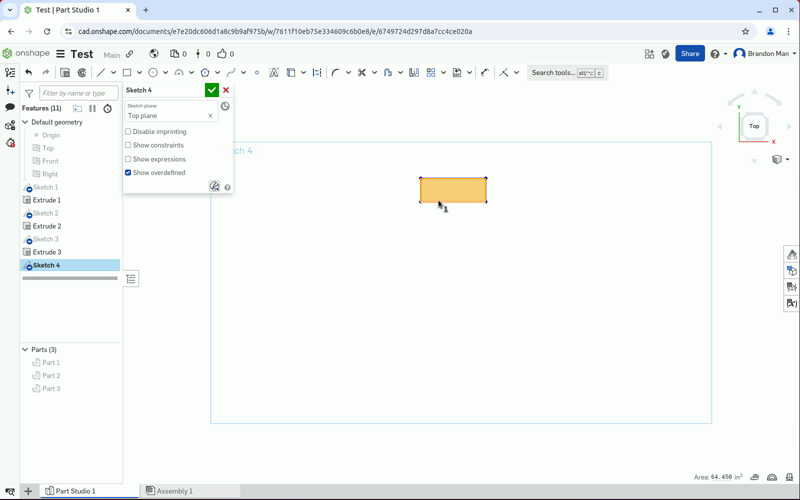
mouse_move(73, 352)
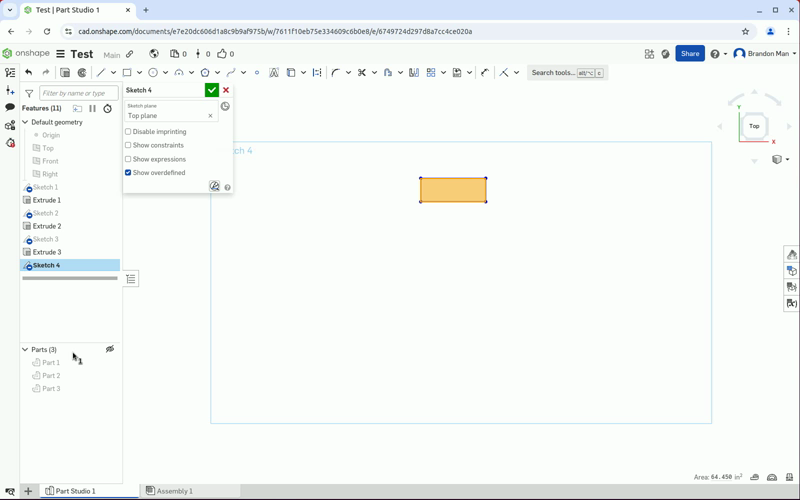
key(shift+y)
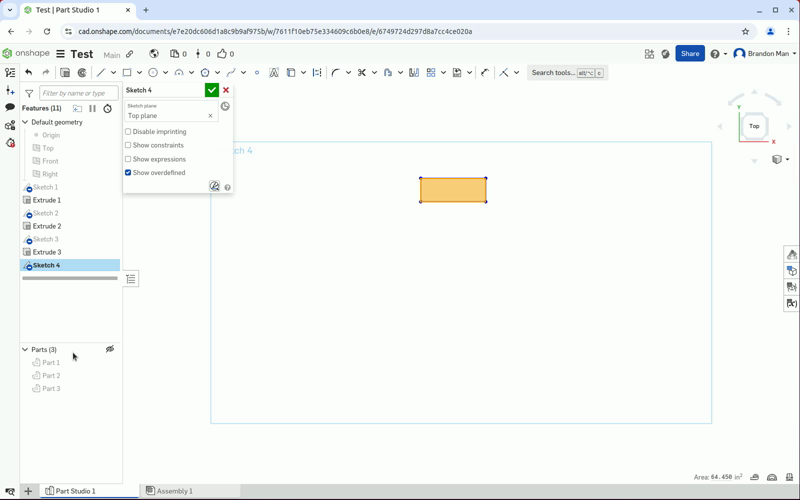
key(shift+e)
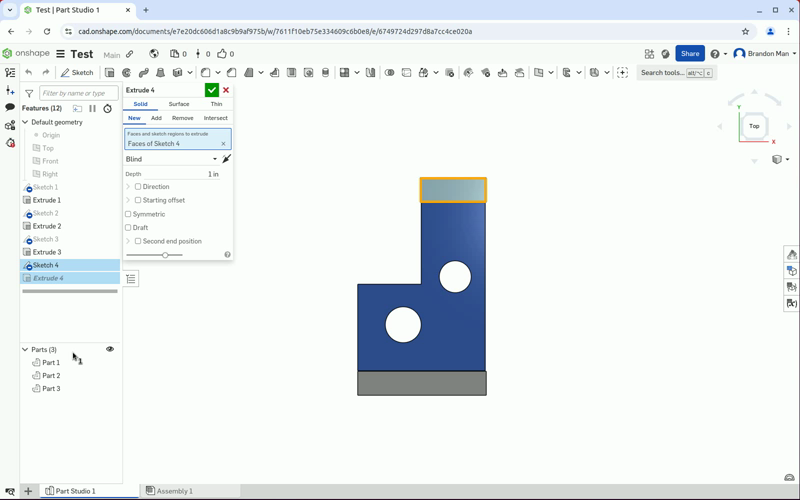
mouse_move(143, 106)
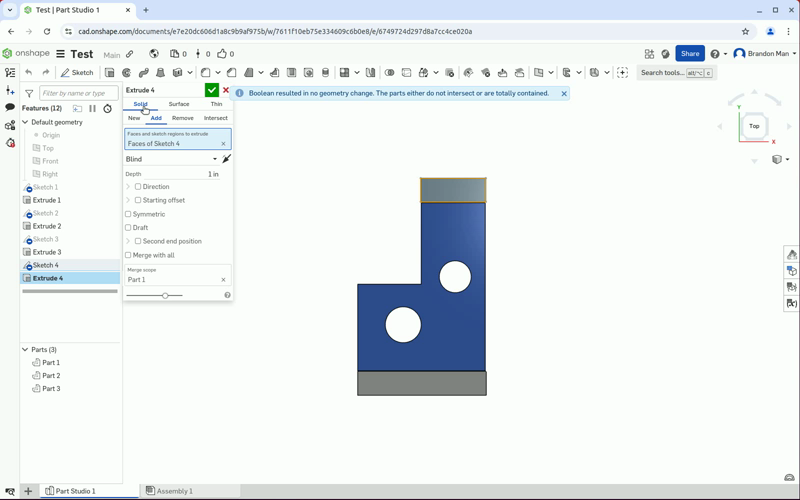
click(143, 106)
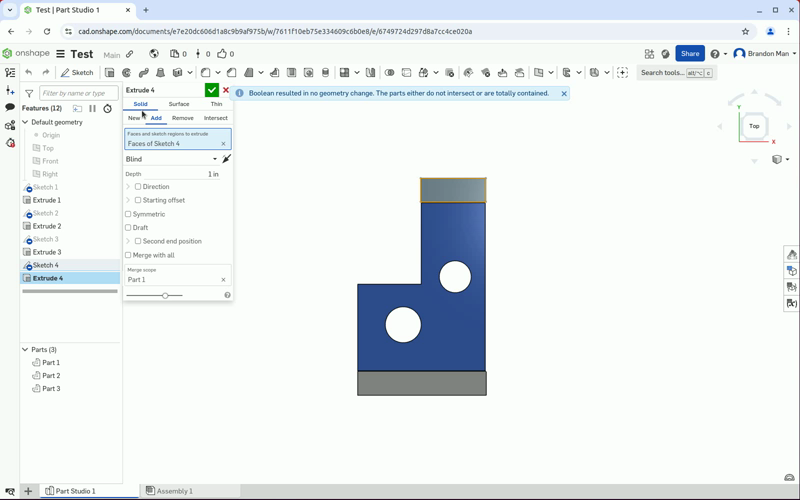
mouse_move(137, 120)
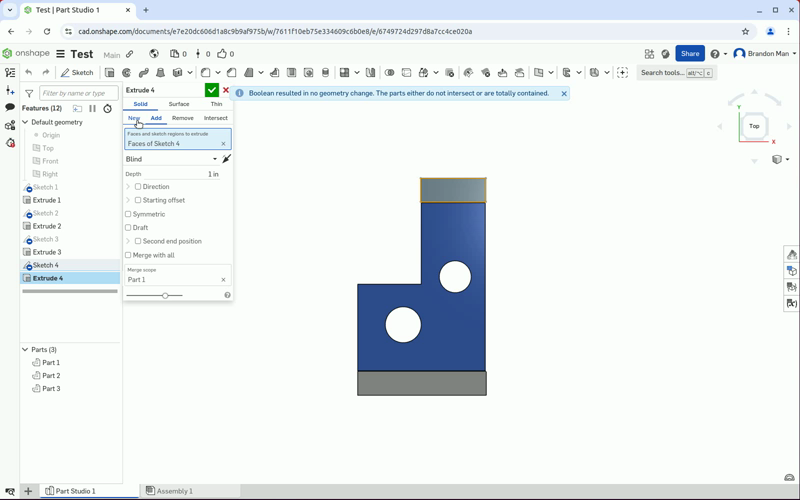
click(137, 120)
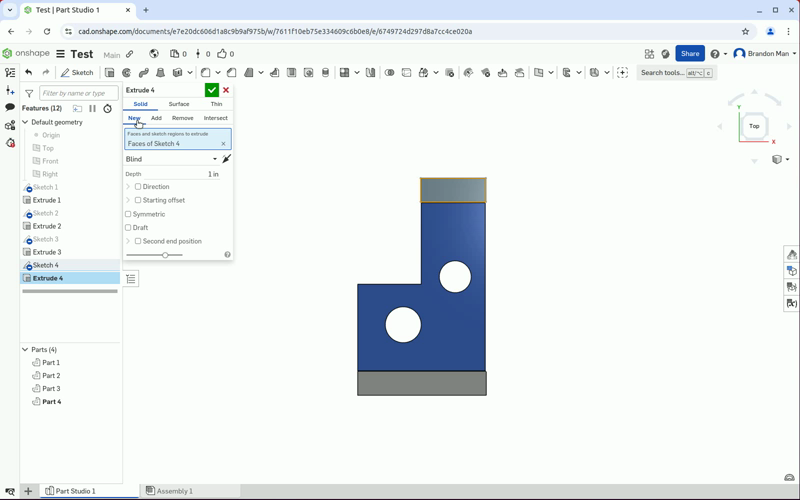
key(tab, 4)
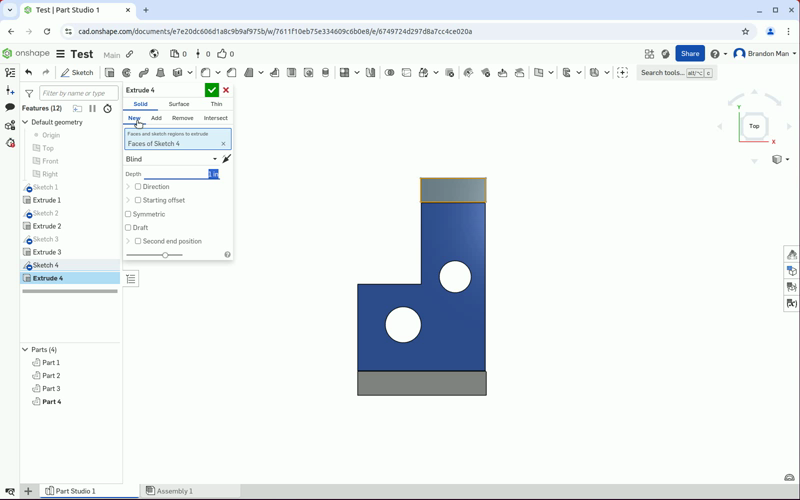
text(-12.758)
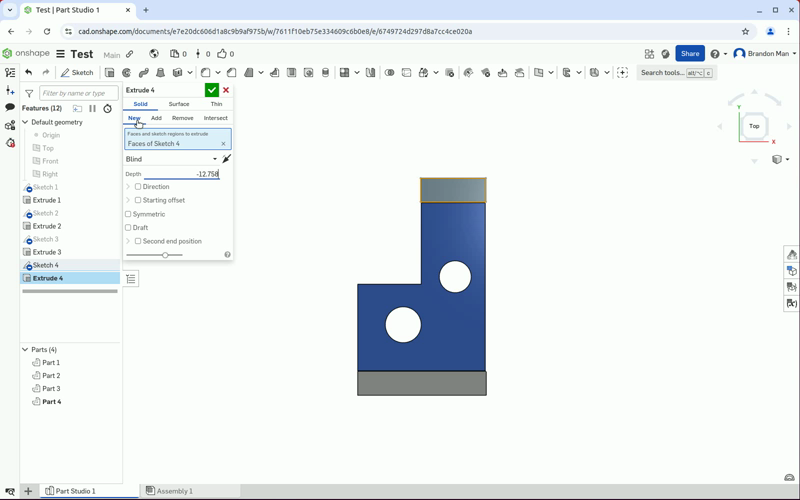
key(enter)
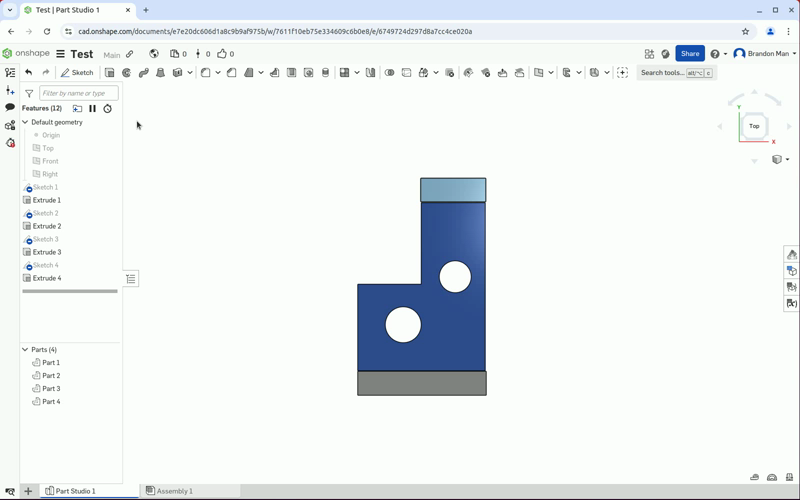
key(shift+h)
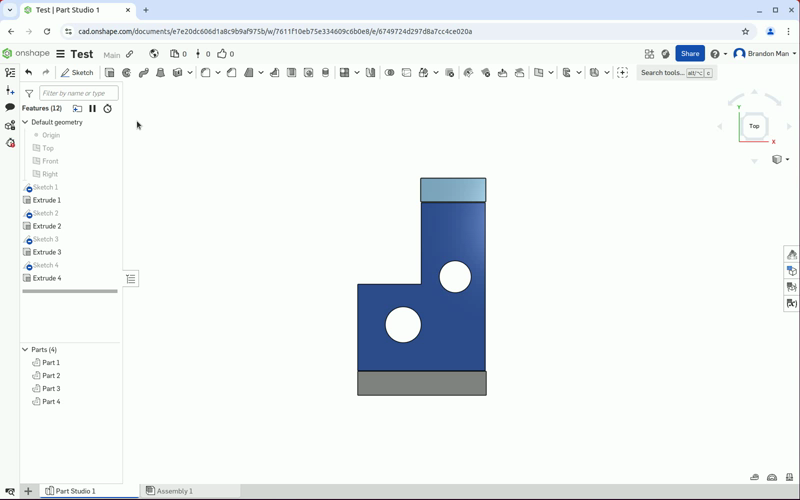
key(shift+h)
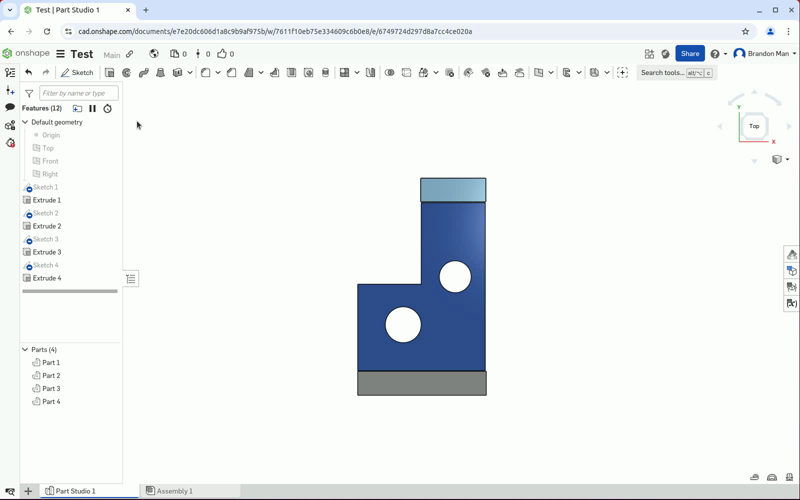
mouse_move(73, 189)
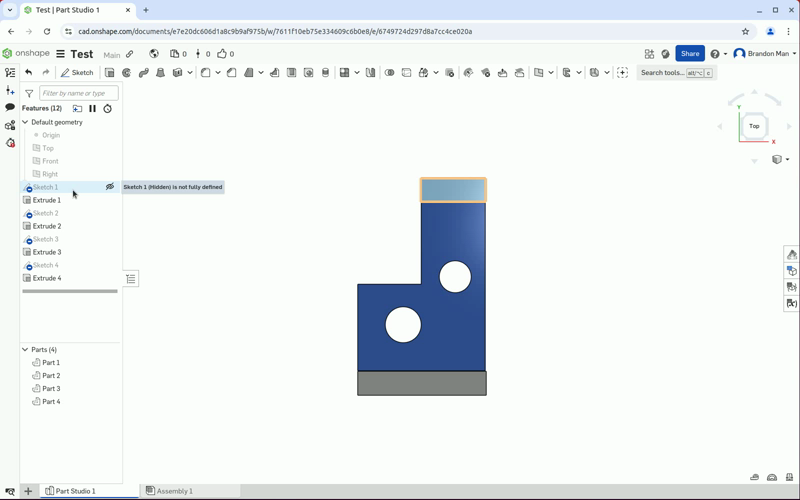
click(73, 189)
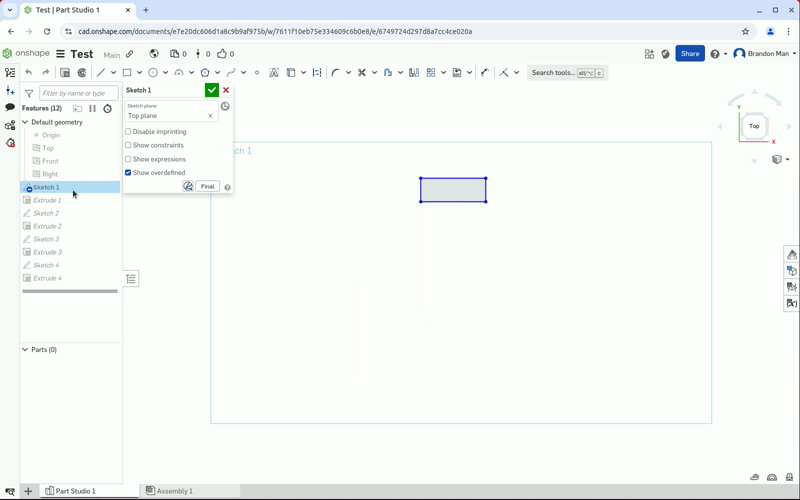
mouse_move(229, 92)
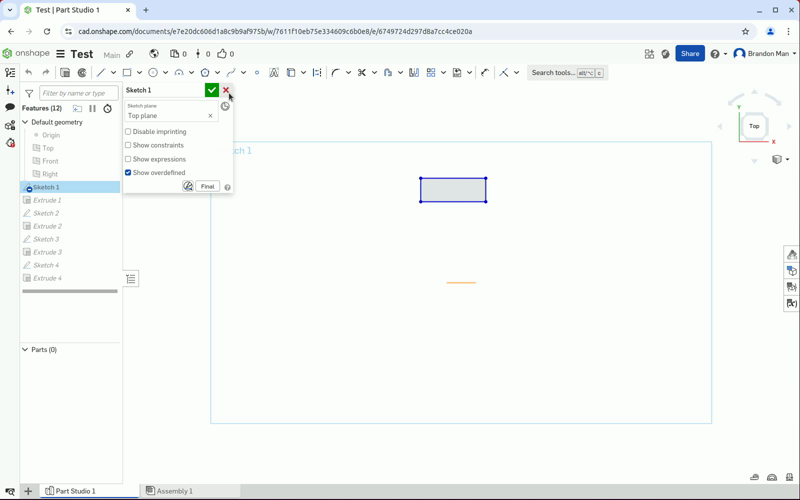
click(229, 92)
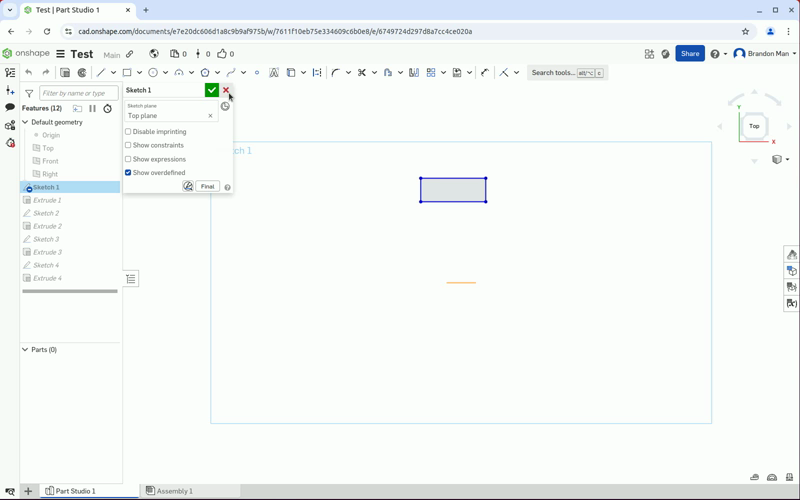
key(shift+s)
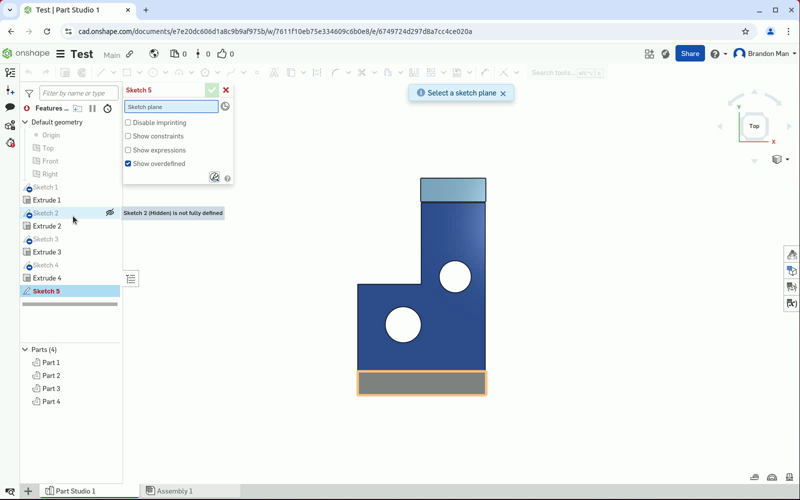
scroll(3)
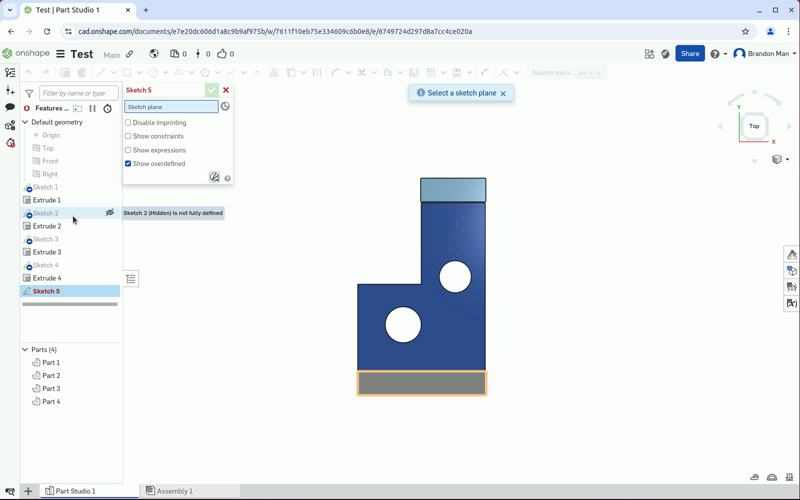
mouse_move(73, 150)
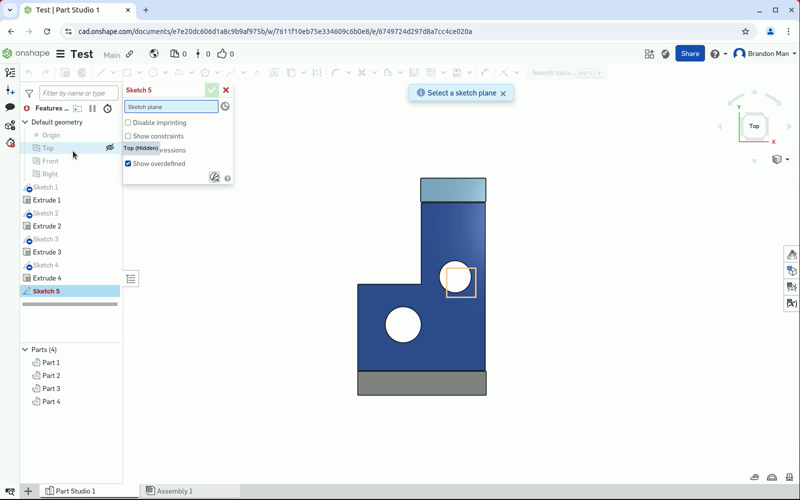
click(73, 150)
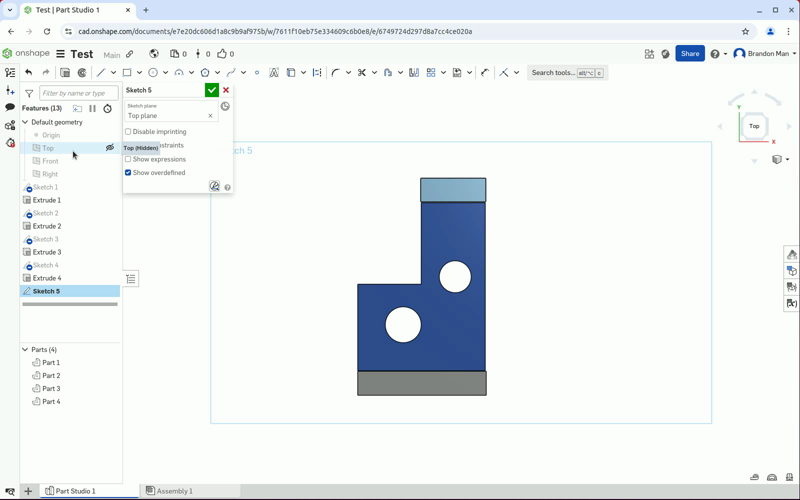
mouse_move(73, 352)
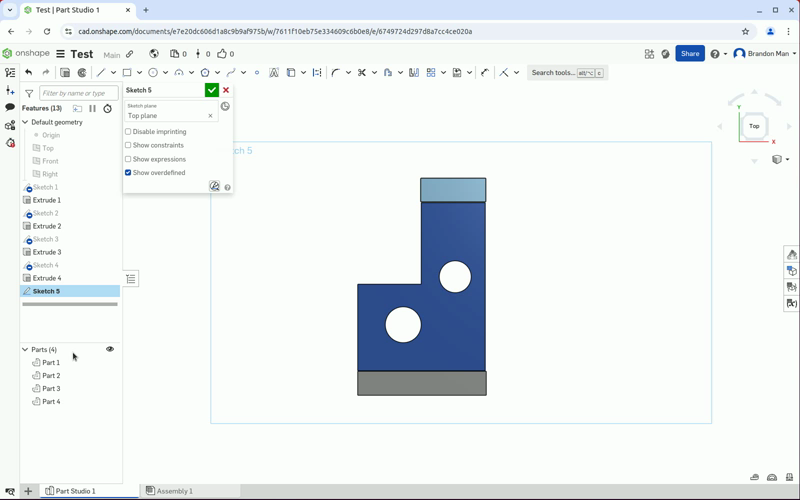
key(y)
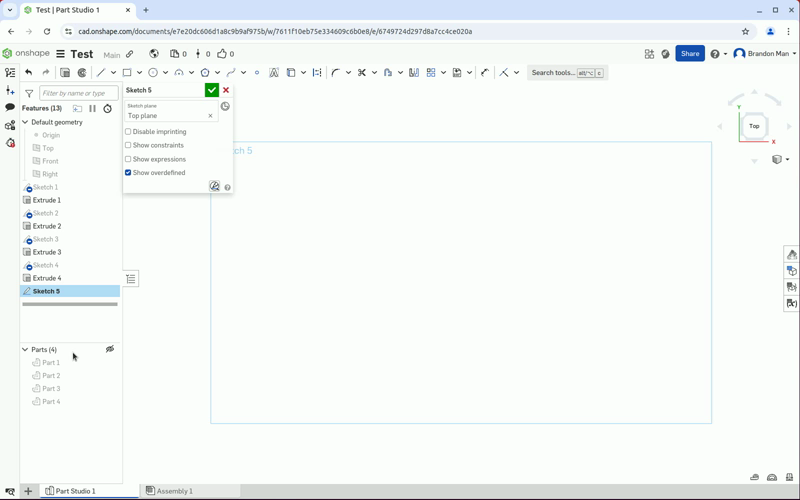
key(l)
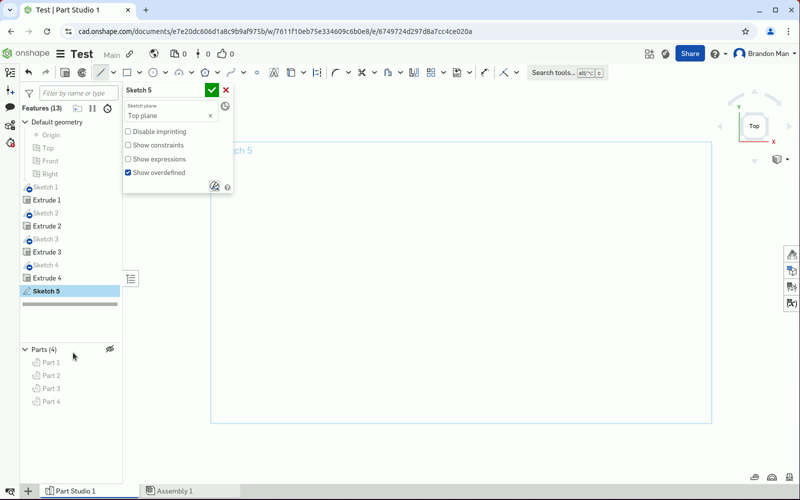
key_down(shift)
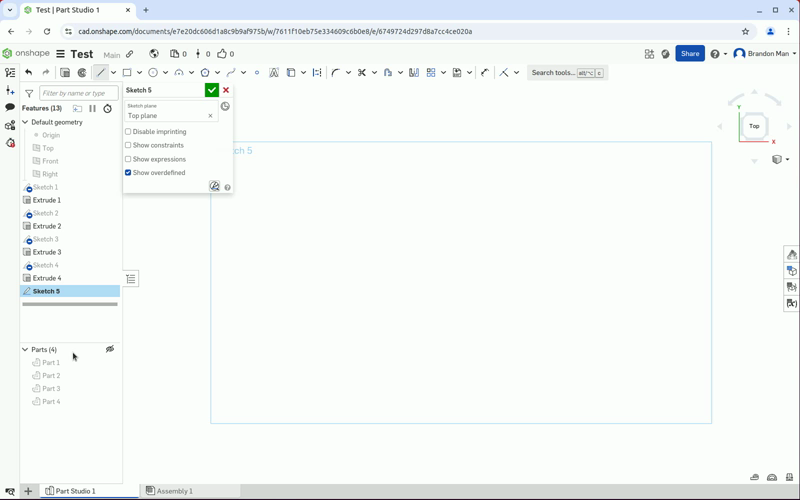
mouse_move(357, 395)
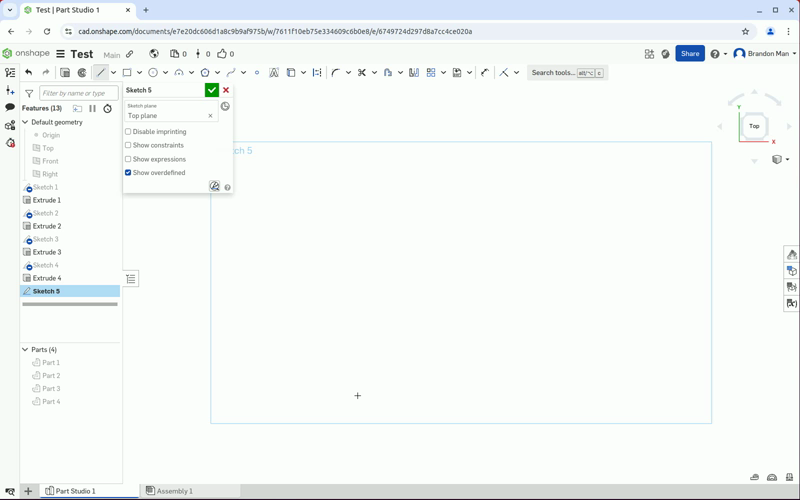
click(357, 395)
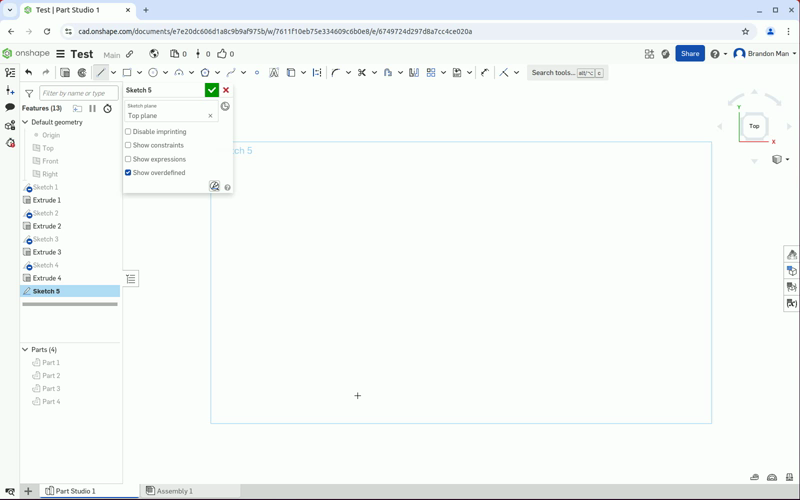
key_up(shift)
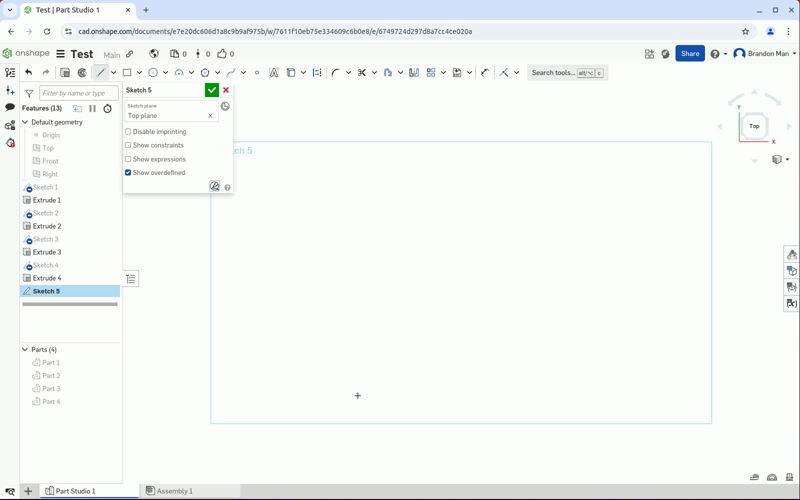
key_down(shift)
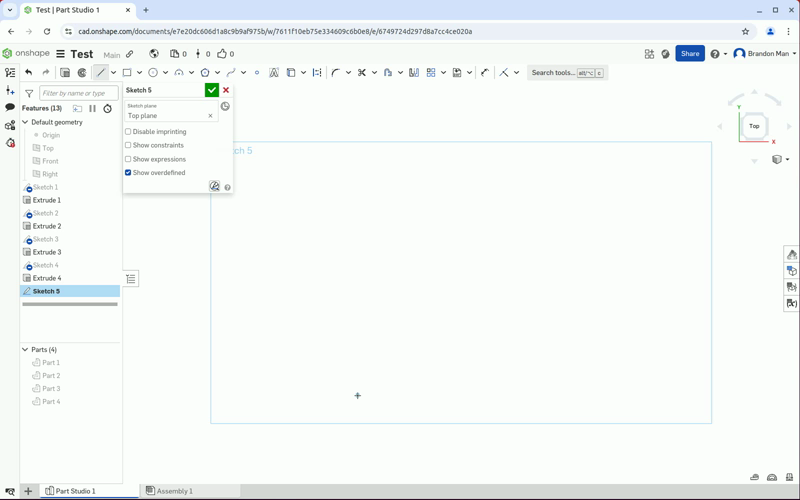
mouse_move(486, 395)
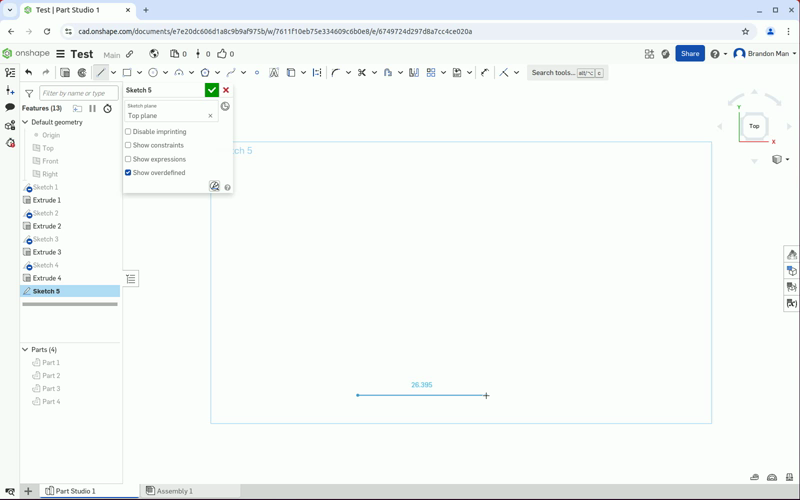
click(486, 395)
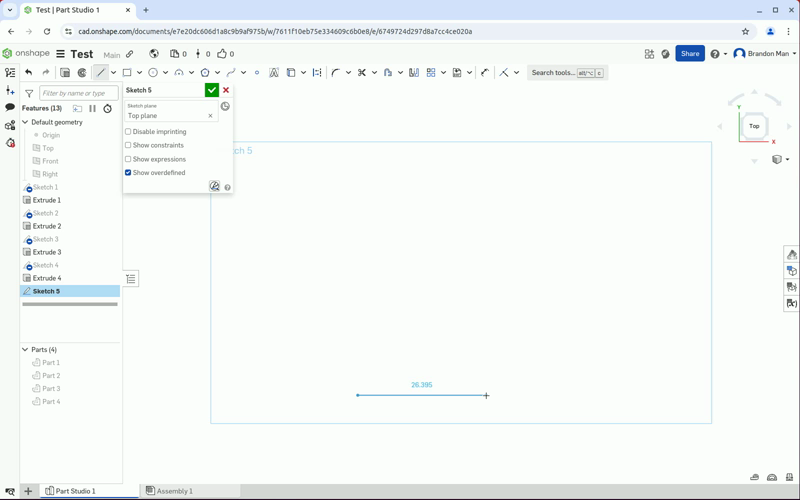
key_up(shift)
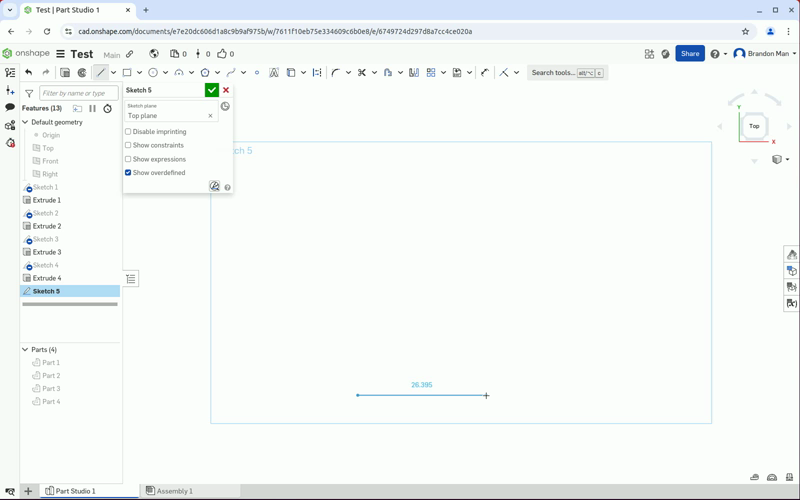
key_down(shift)
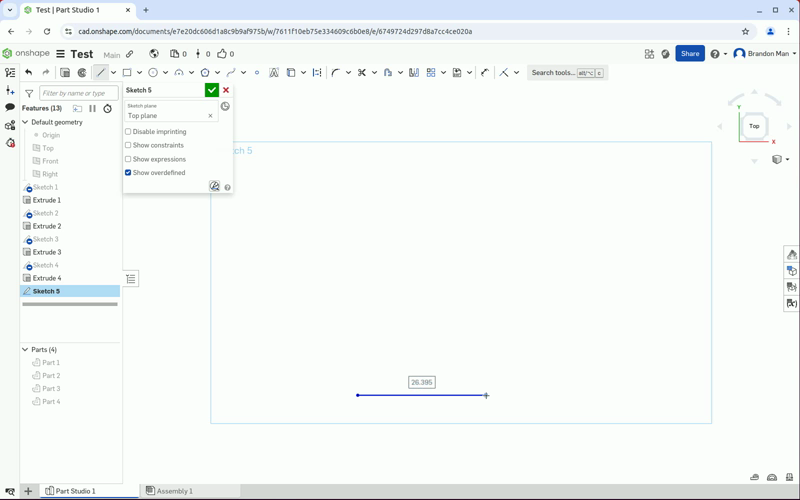
mouse_move(516, 395)
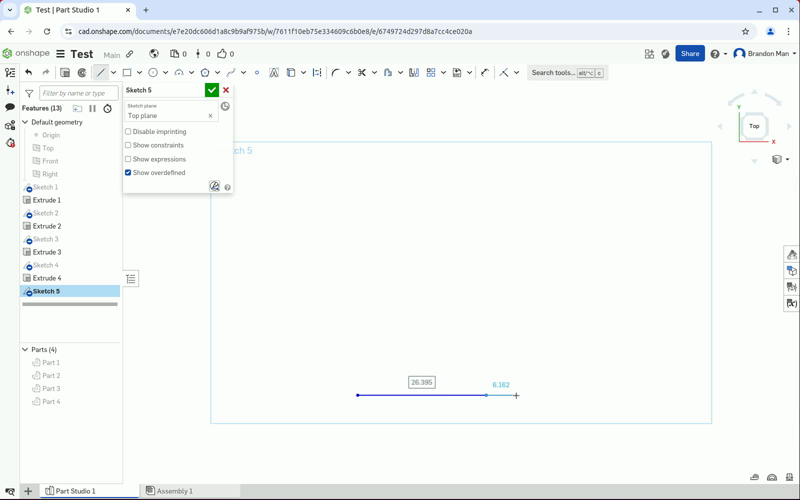
mouse_move(486, 371)
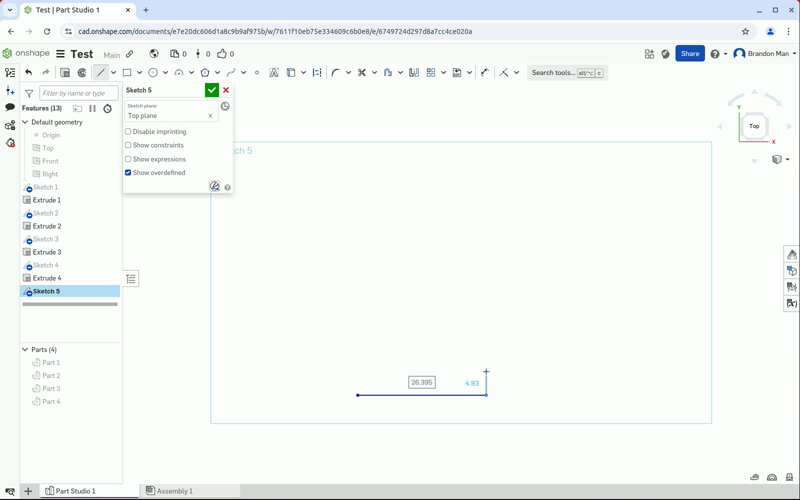
click(486, 371)
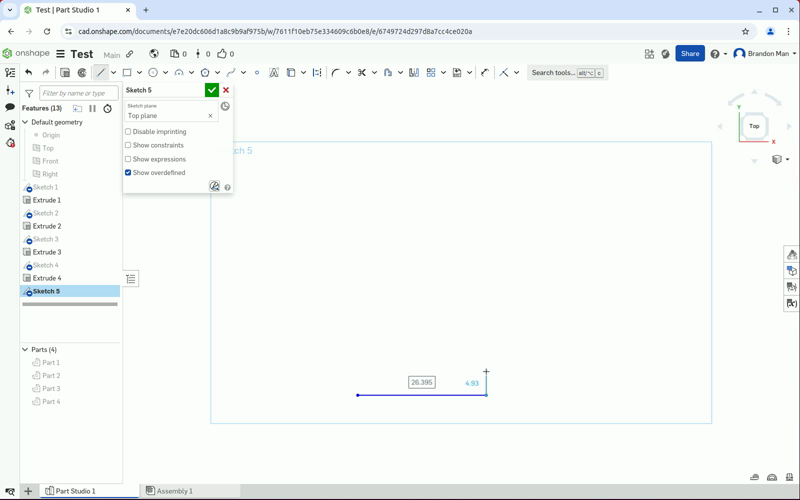
key_up(shift)
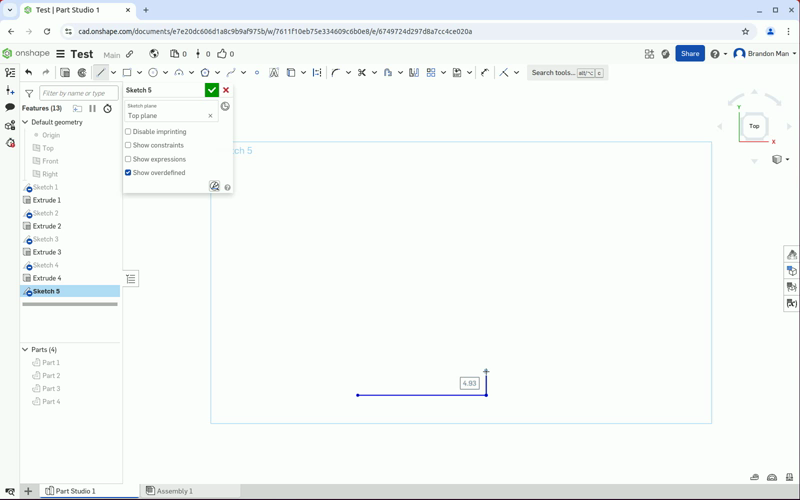
key_down(shift)
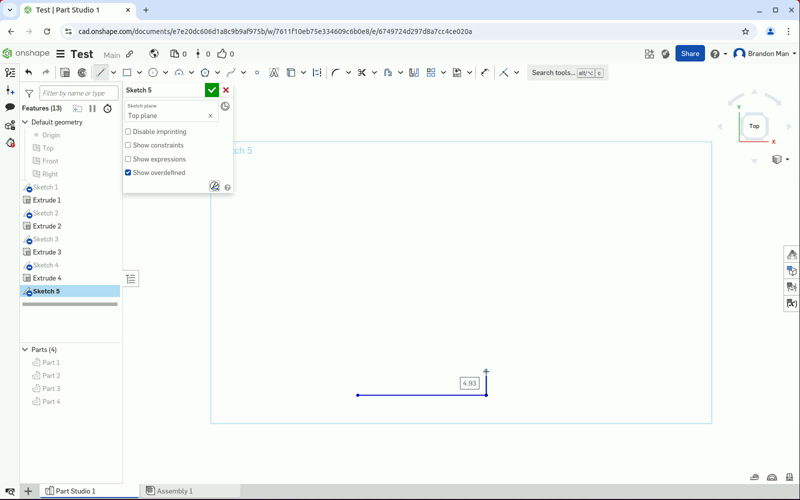
mouse_move(357, 371)
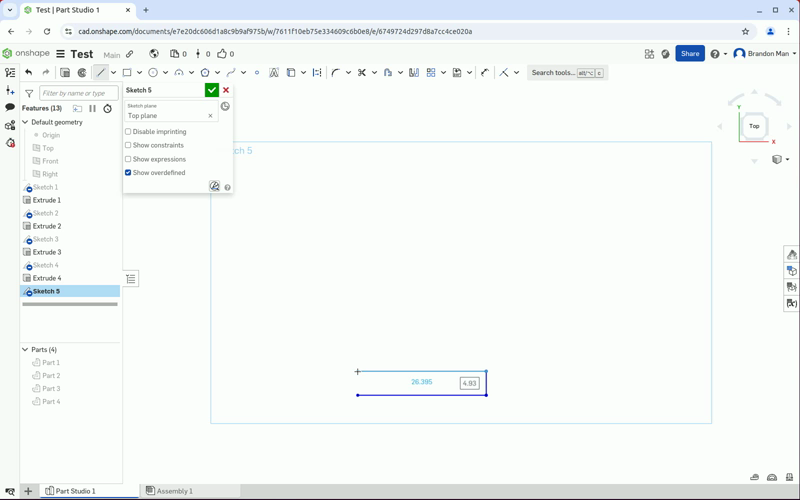
click(357, 371)
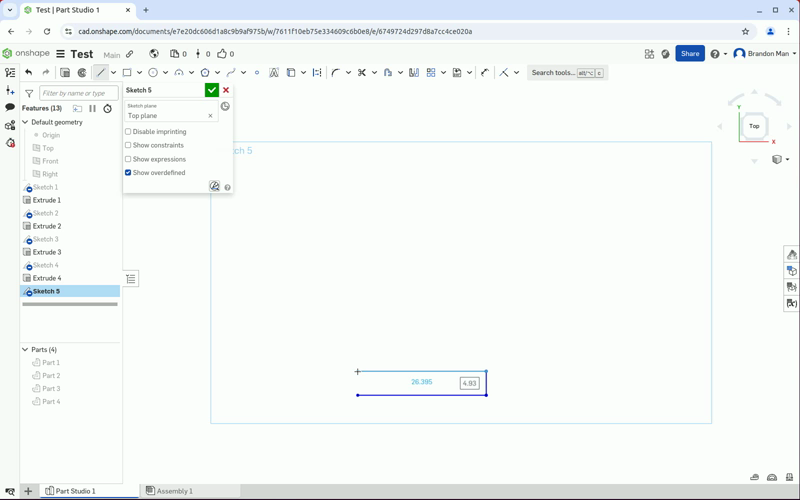
key_up(shift)
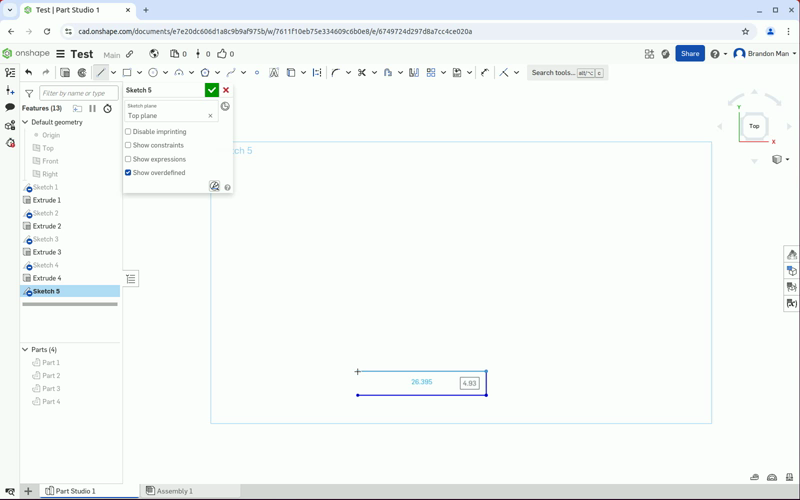
mouse_move(387, 371)
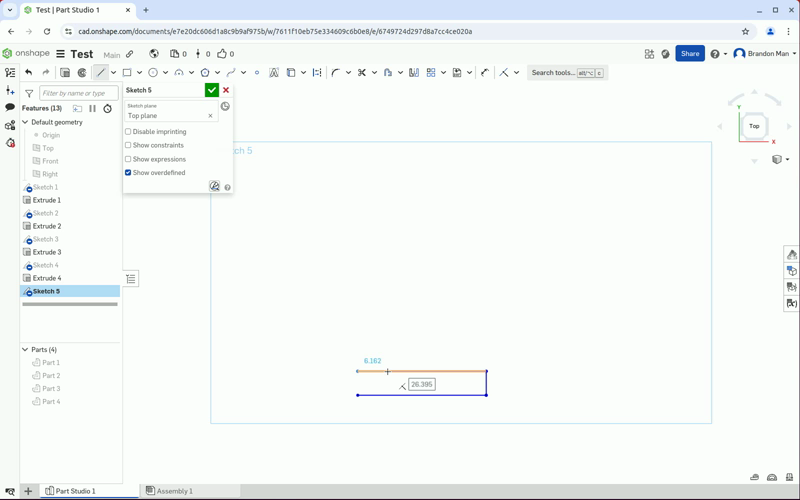
key_down(shift)
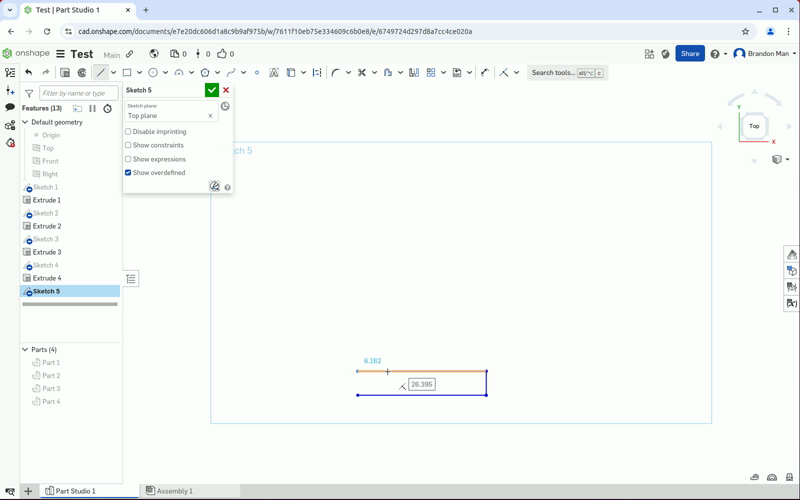
mouse_move(357, 395)
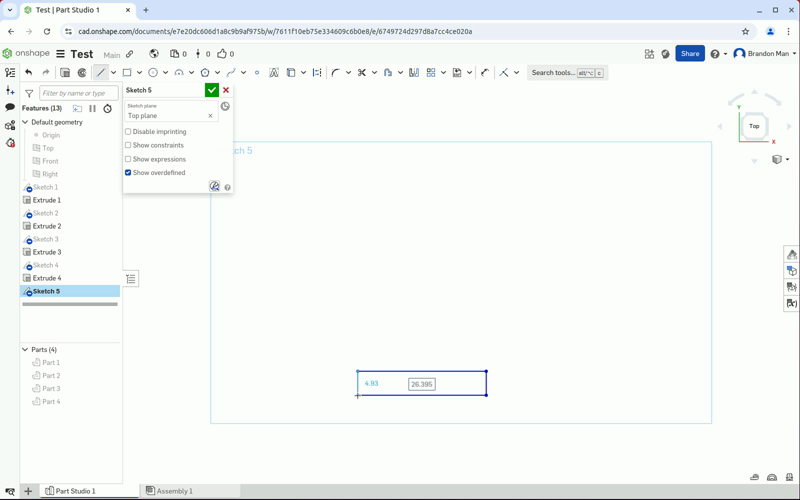
key_up(shift)
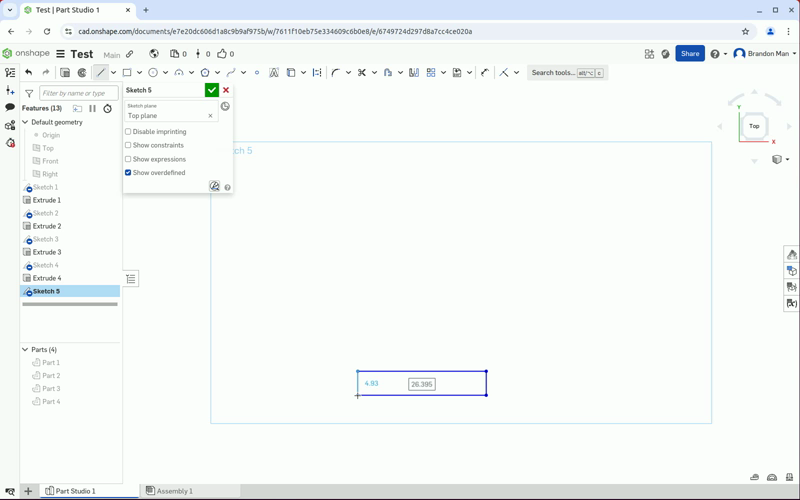
click(357, 395)
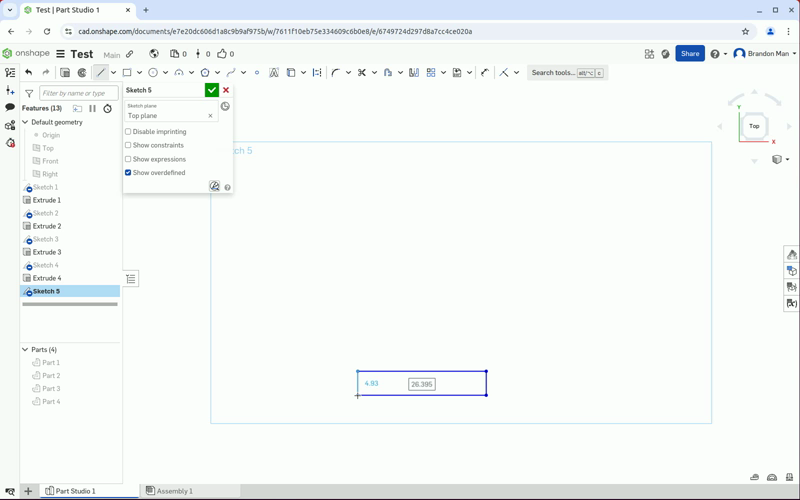
key(esc)
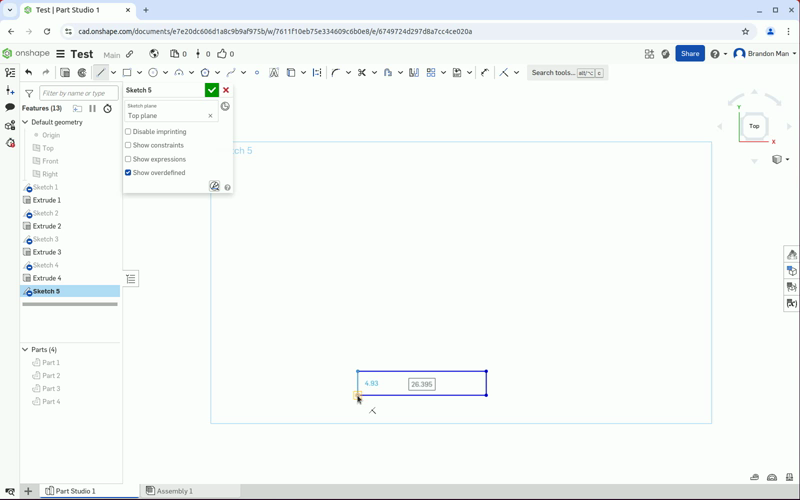
mouse_move(459, 373)
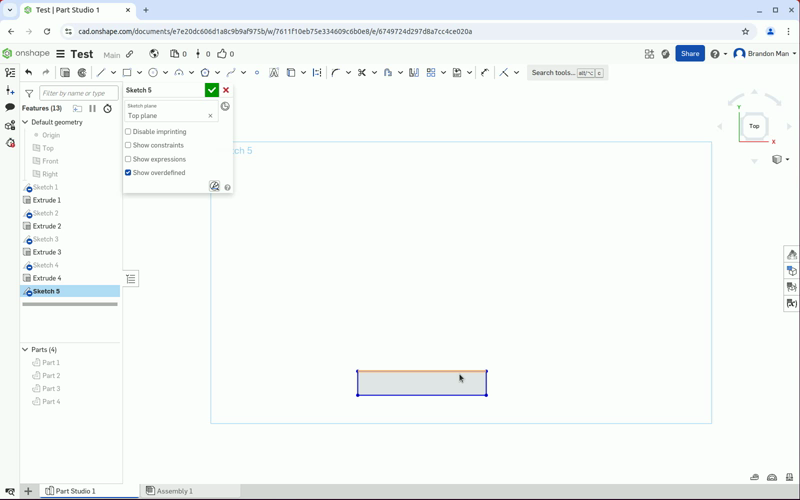
click(459, 373)
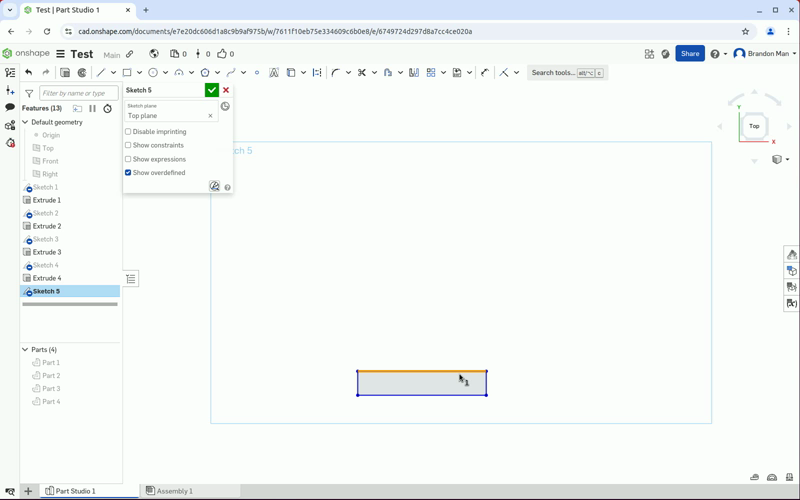
mouse_move(73, 352)
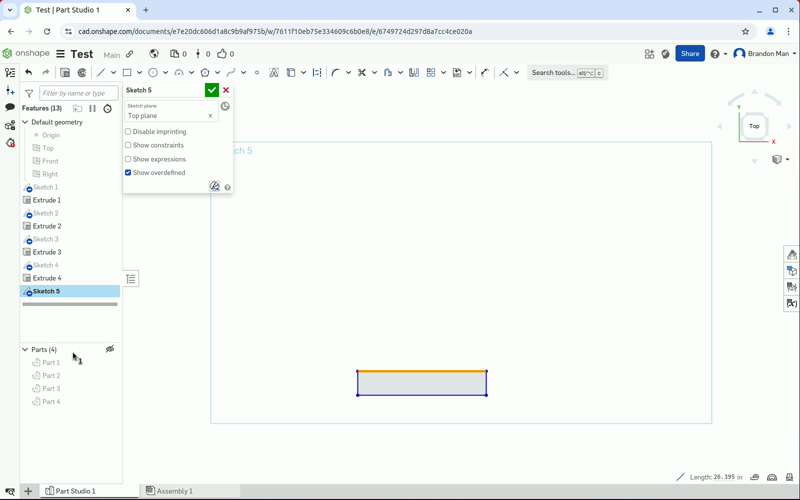
key(shift+y)
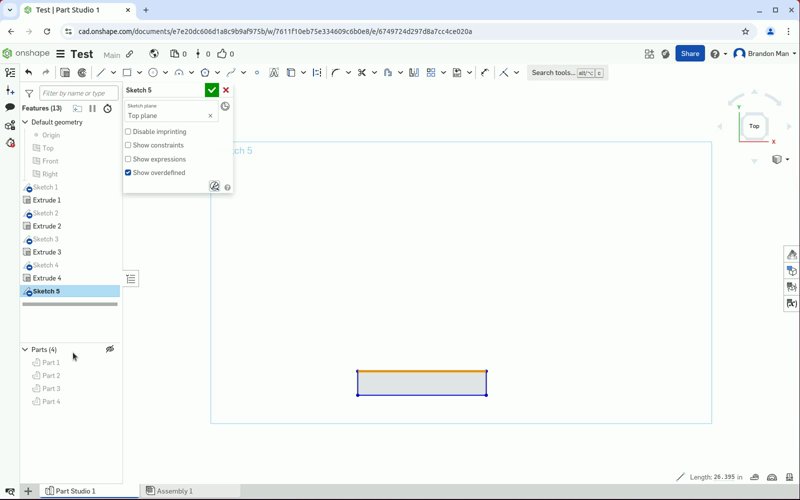
key(shift+e)
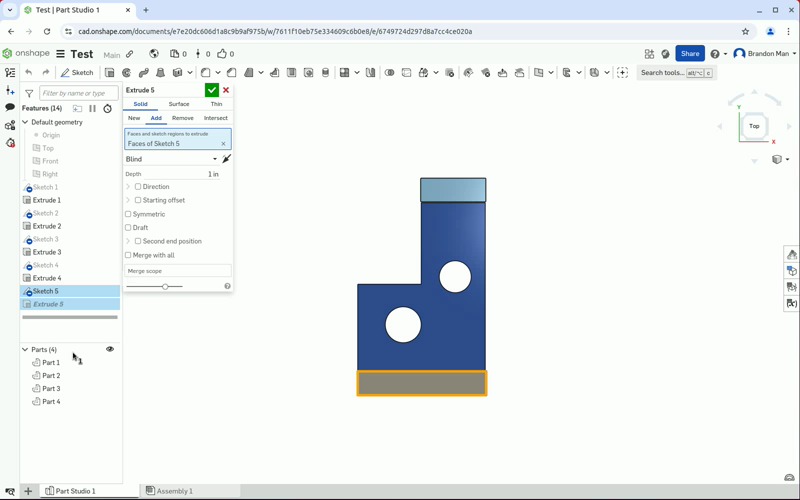
mouse_move(143, 106)
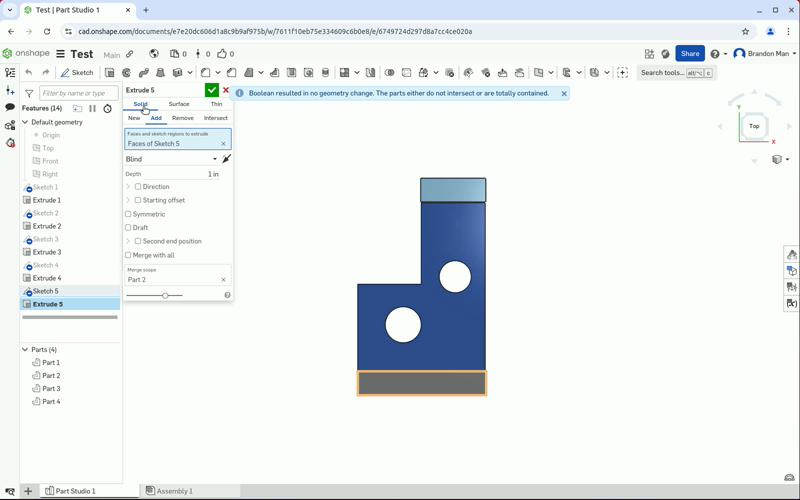
click(143, 106)
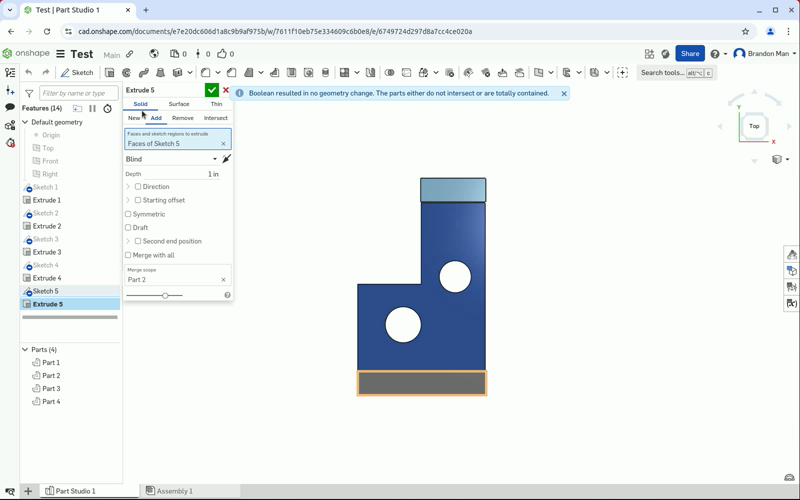
mouse_move(137, 120)
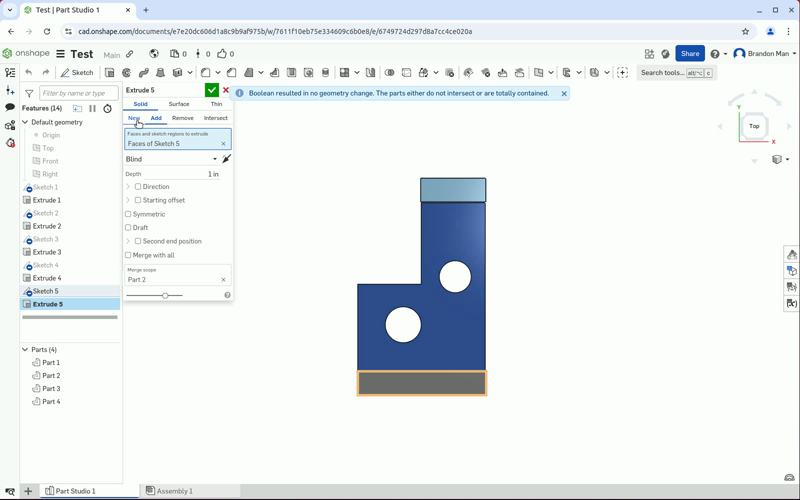
click(137, 120)
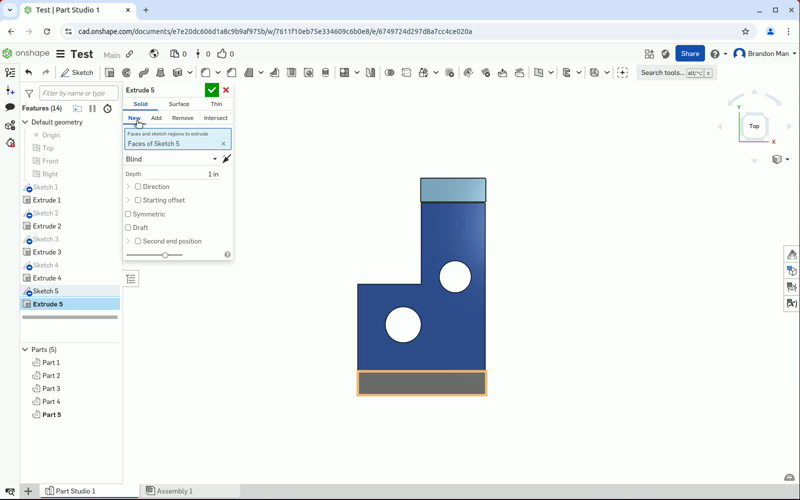
key(tab, 4)
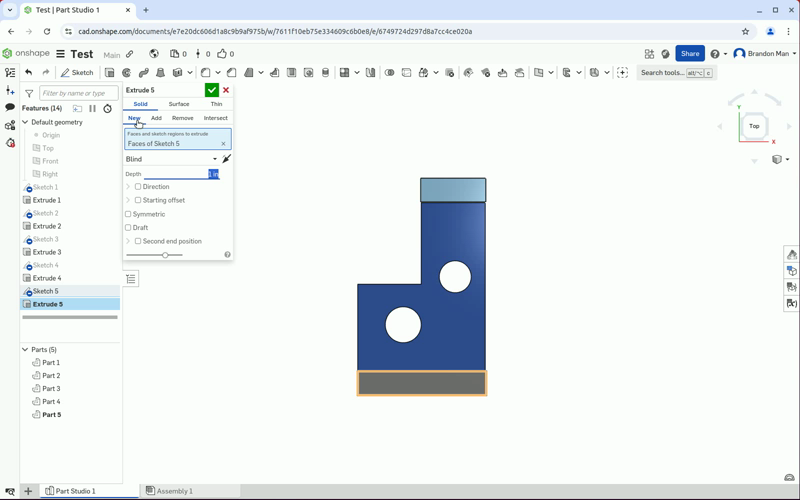
text(-12.758)
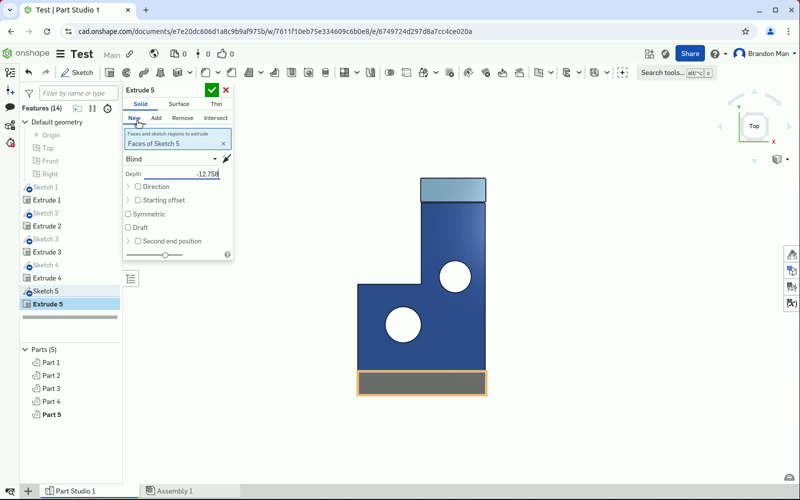
key(enter)
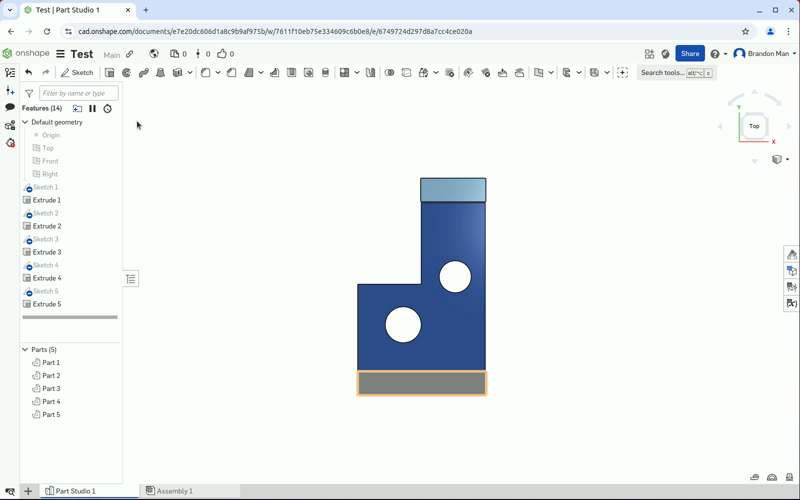
key(shift+h)
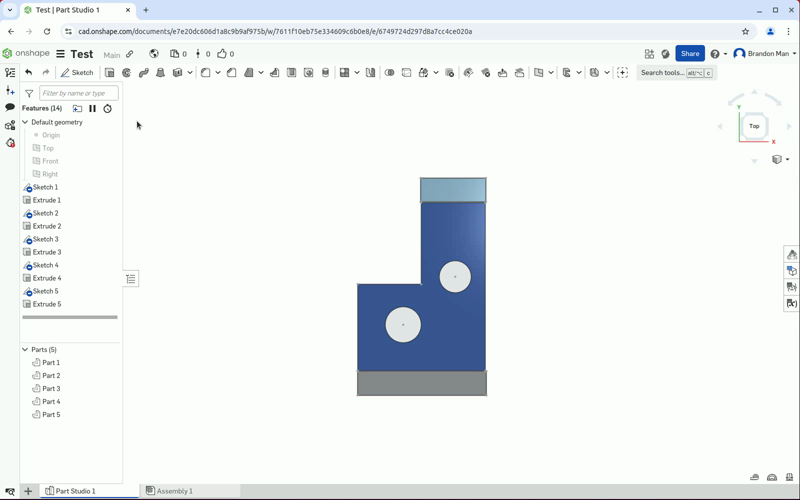
key(shift+h)
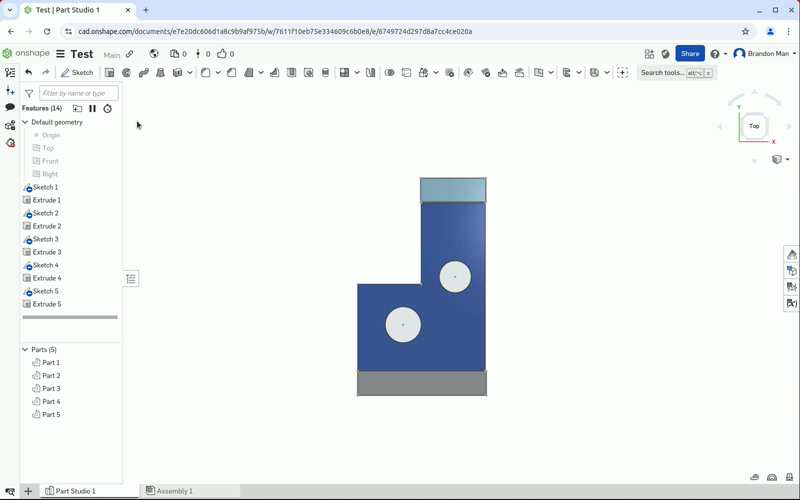
key(shift+7)
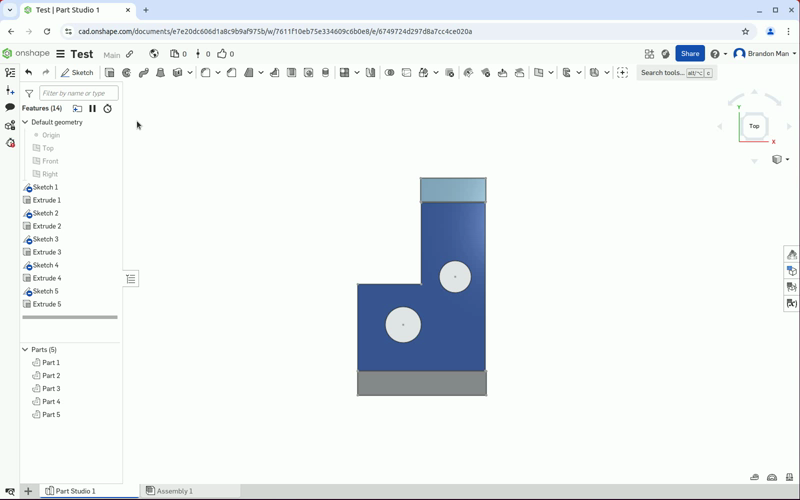
key(up, 3)
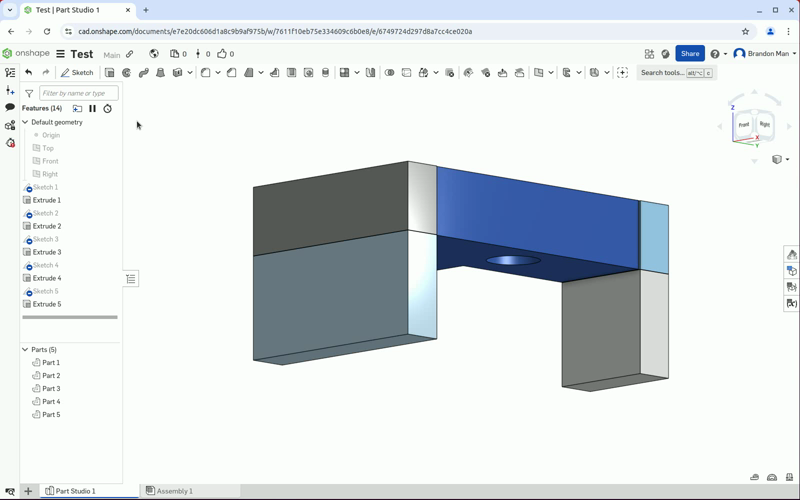
key(left, 3)
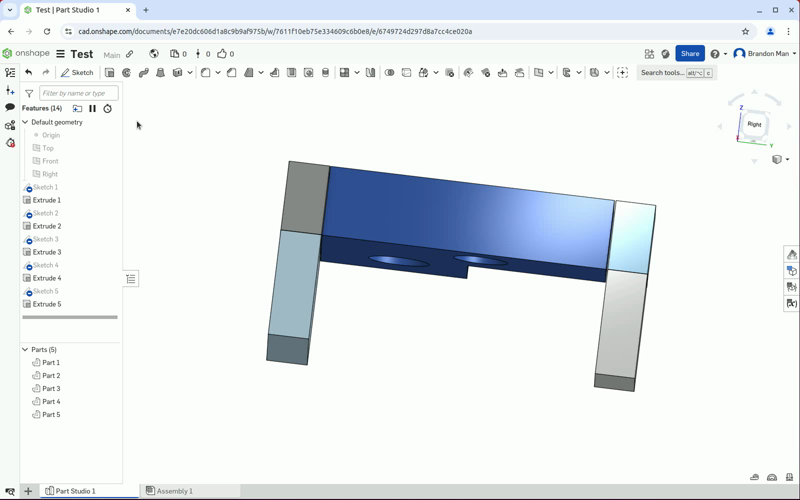
key(right, 3)
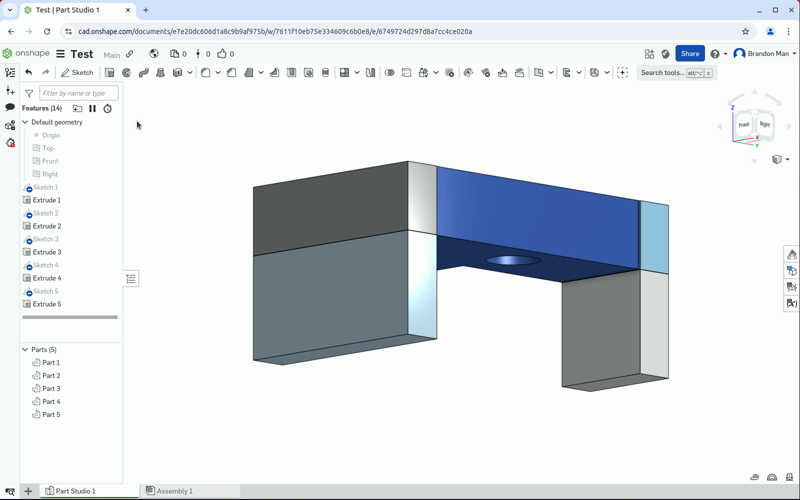
key(down, 3)
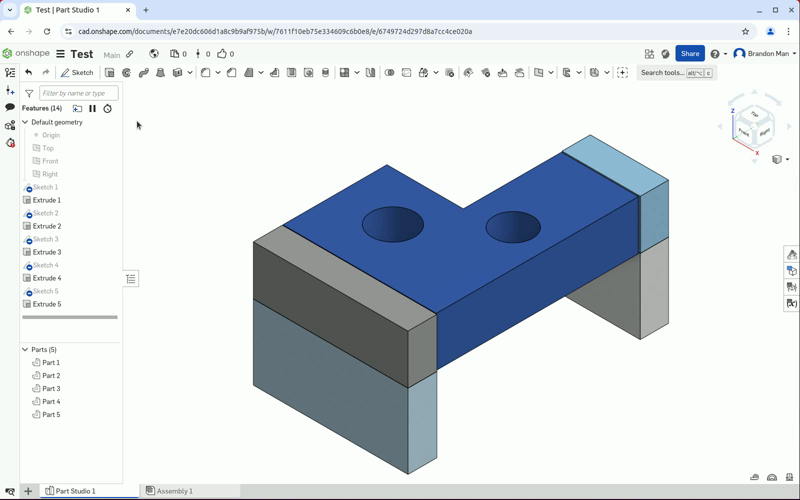
mouse_move(73, 189)
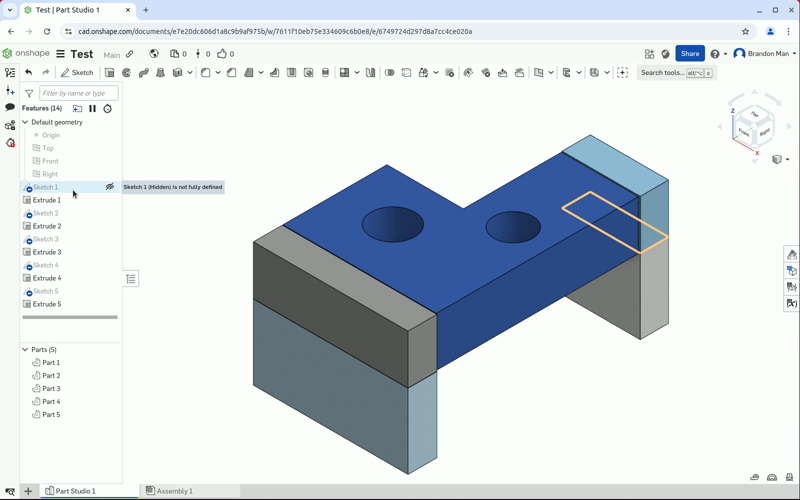
click(73, 189)